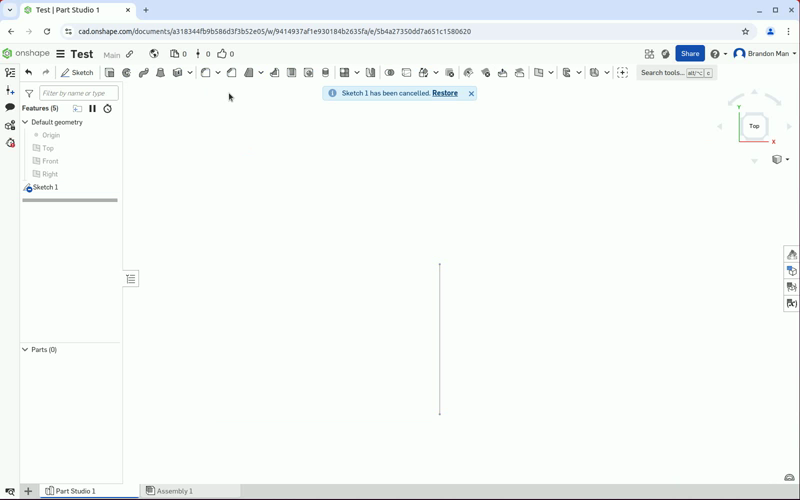
key(shift+h)
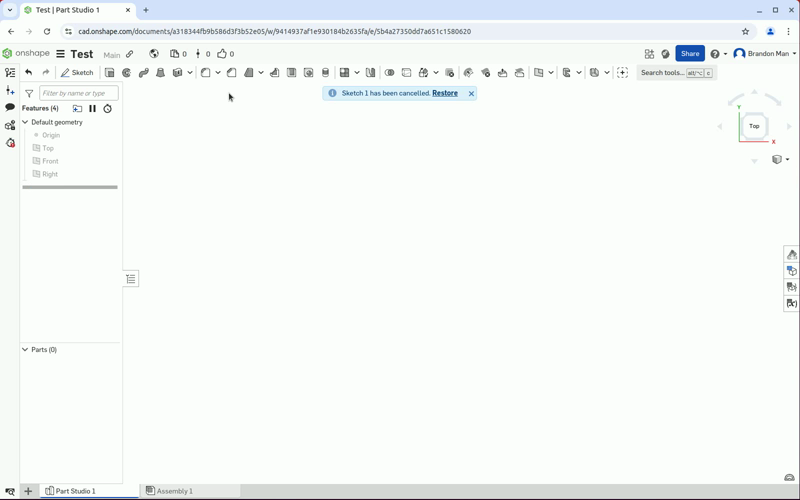
mouse_move(73, 352)
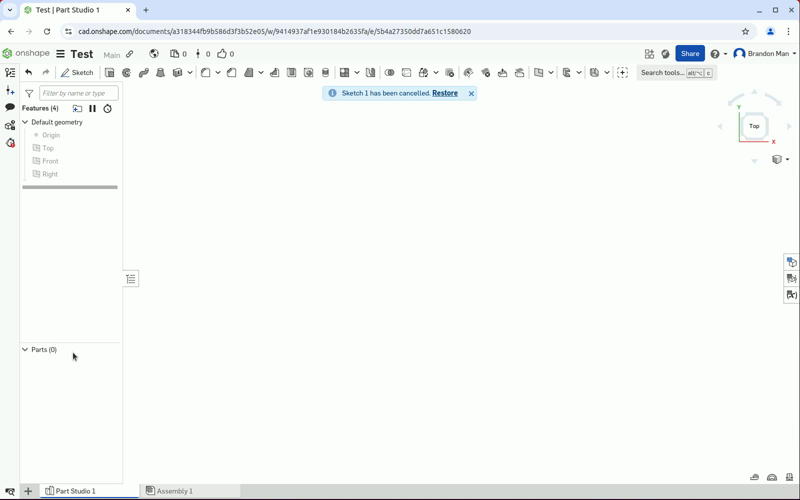
key(y)
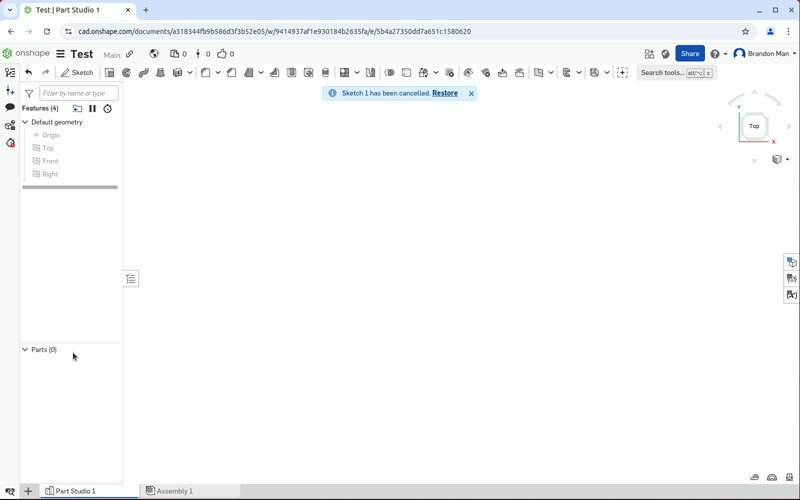
key(shift+p)
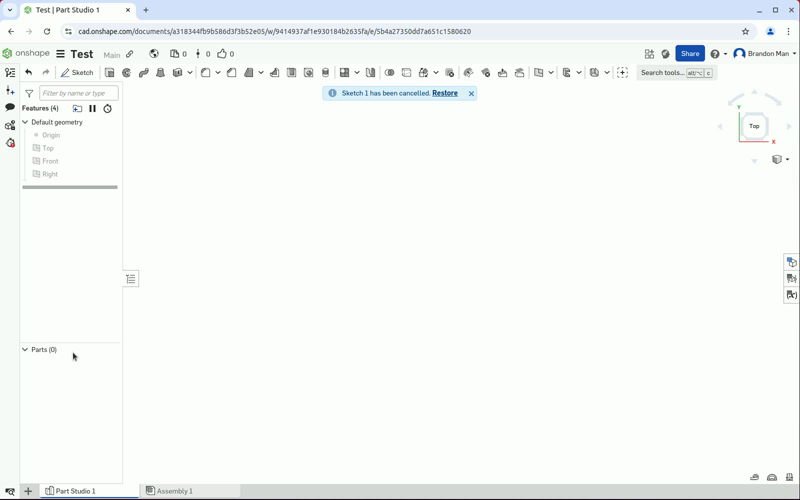
key(space)
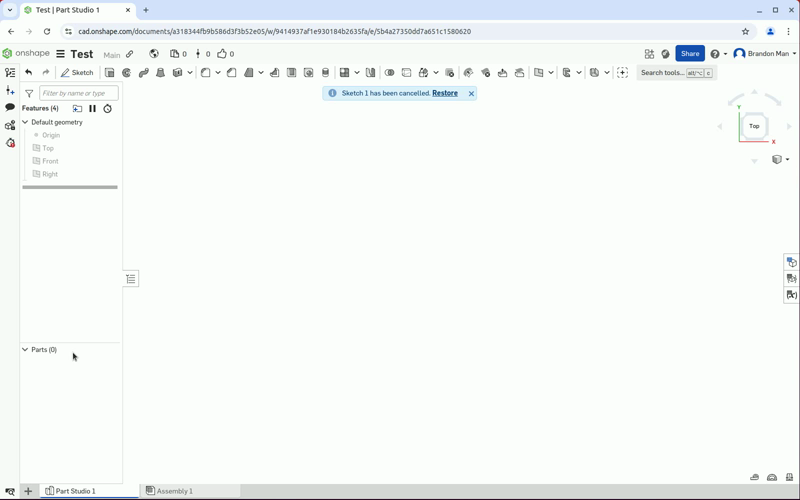
key_down(shift)
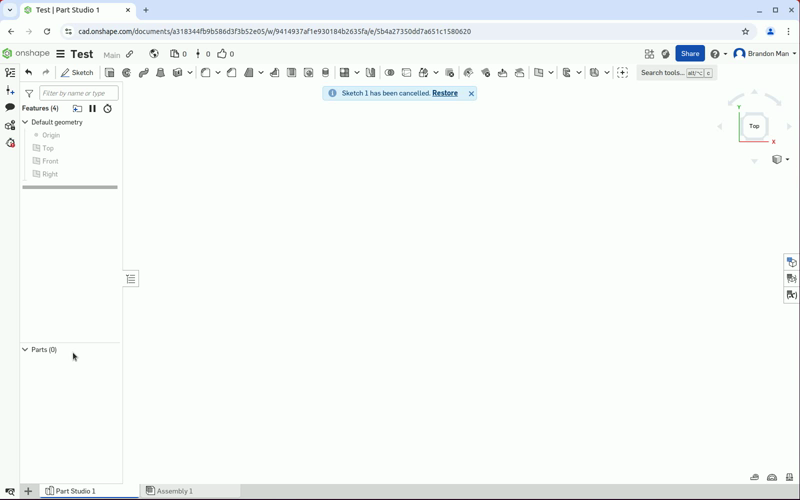
key(up)
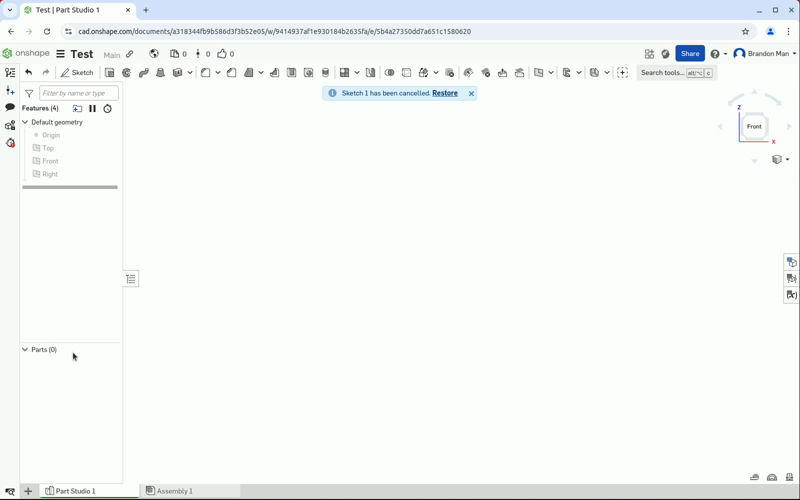
key_up(shift)
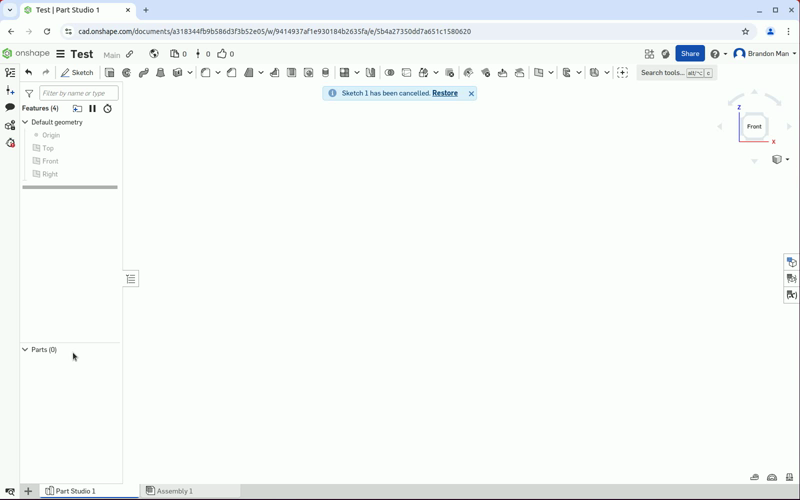
mouse_move(73, 352)
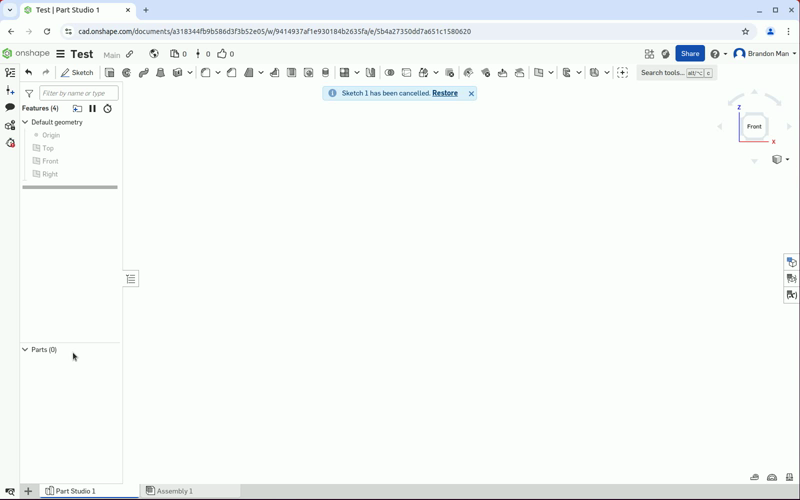
key(shift+y)
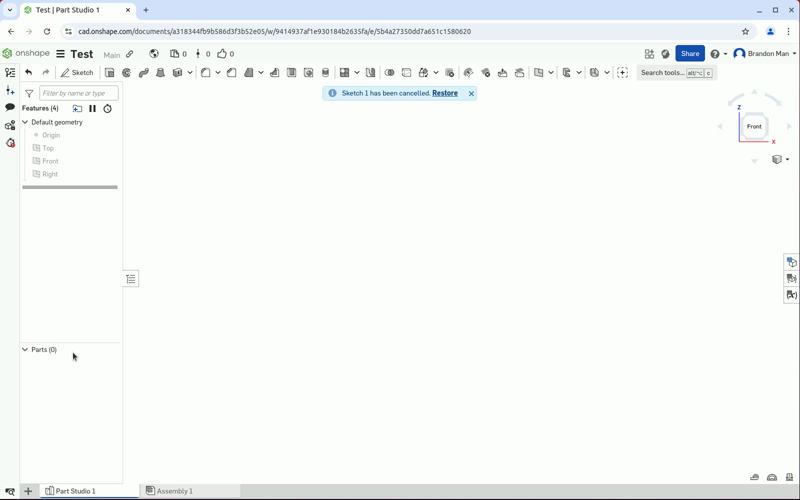
key(shift+s)
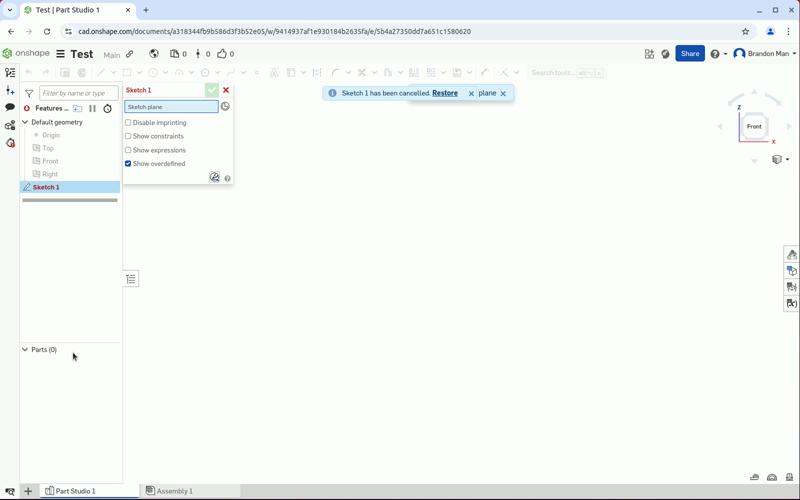
mouse_move(73, 163)
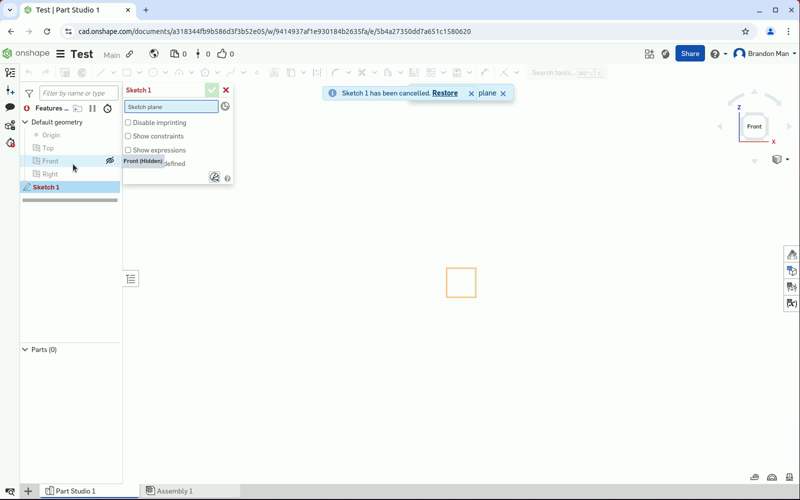
click(73, 163)
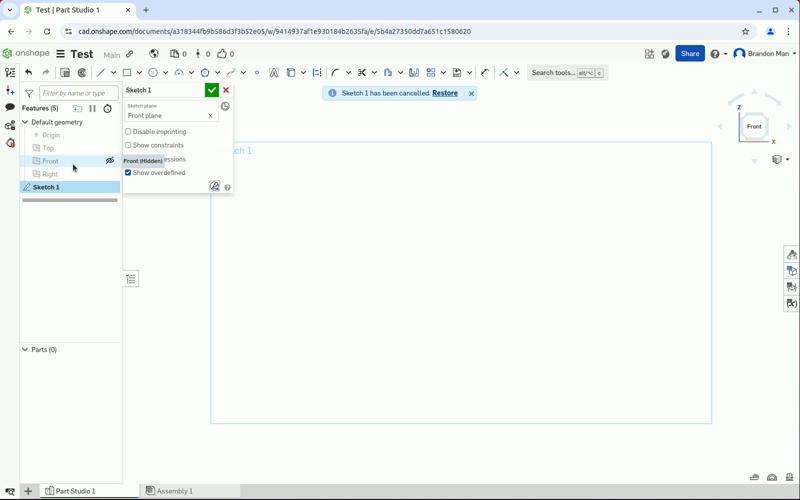
mouse_move(73, 352)
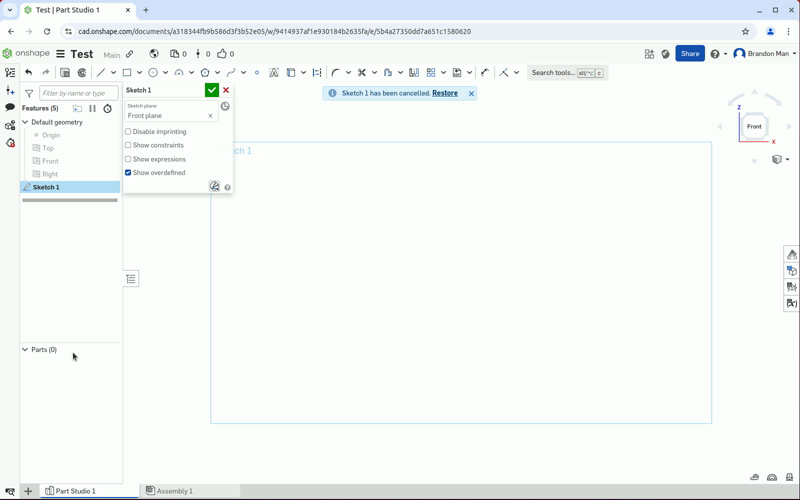
key(y)
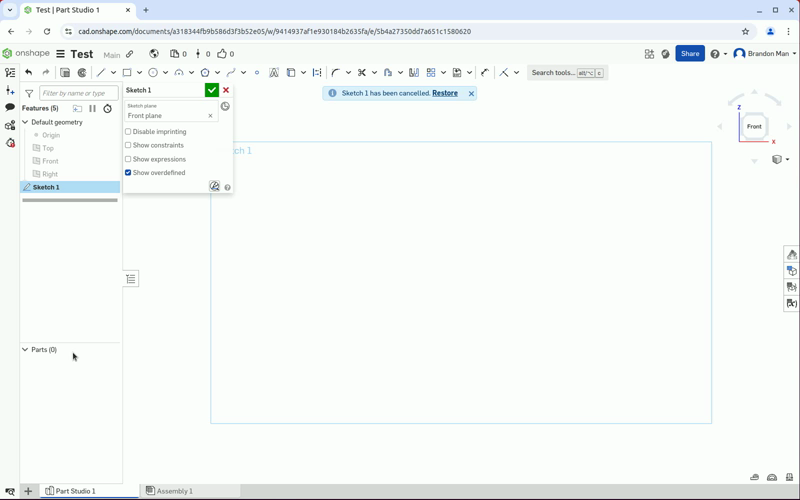
key(l)
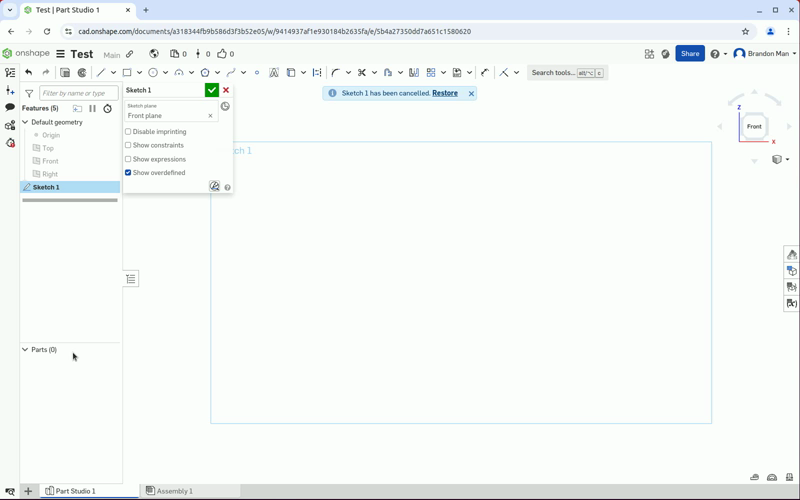
key_down(shift)
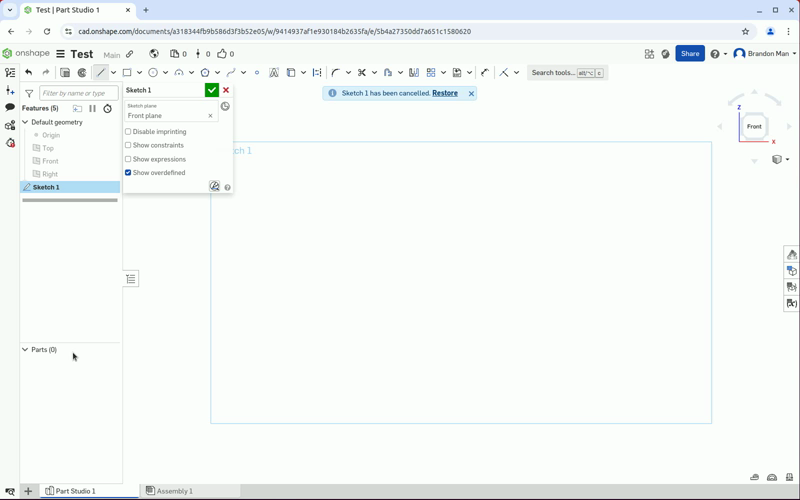
mouse_move(460, 282)
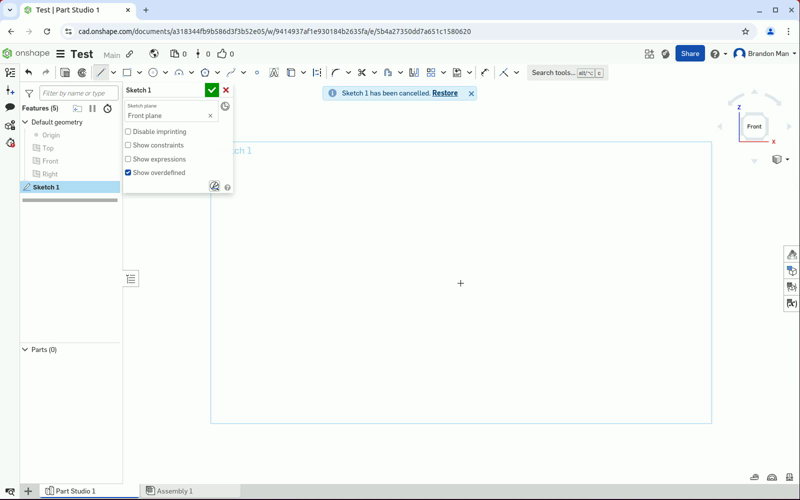
click(460, 282)
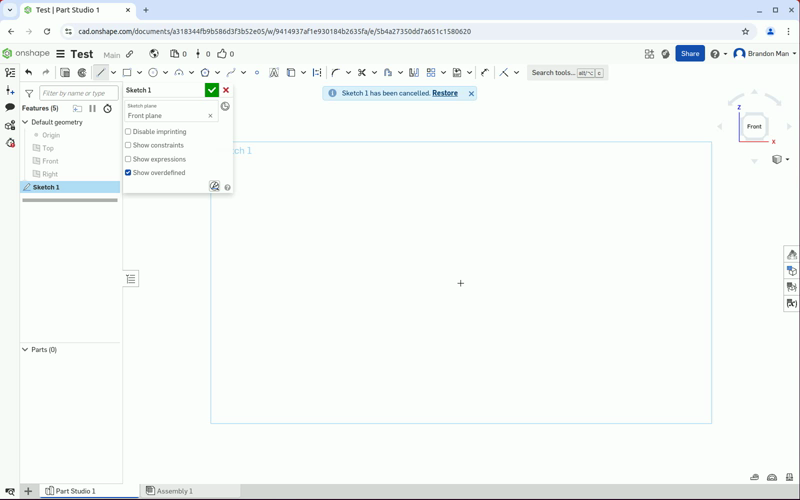
key_up(shift)
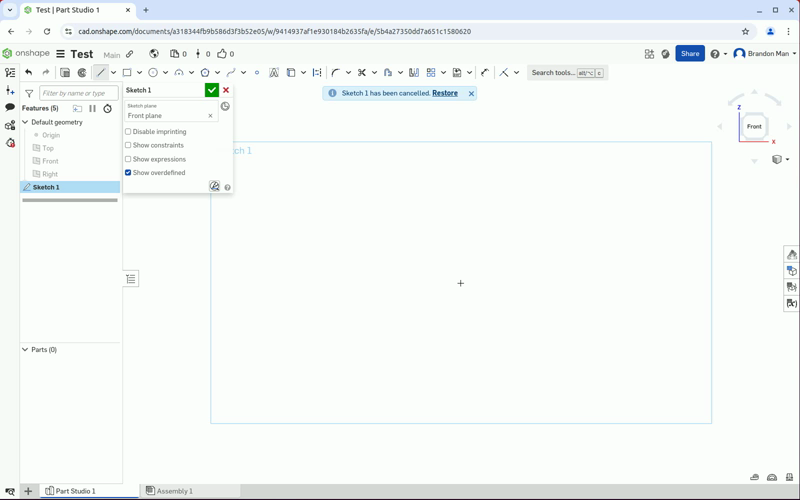
key_down(shift)
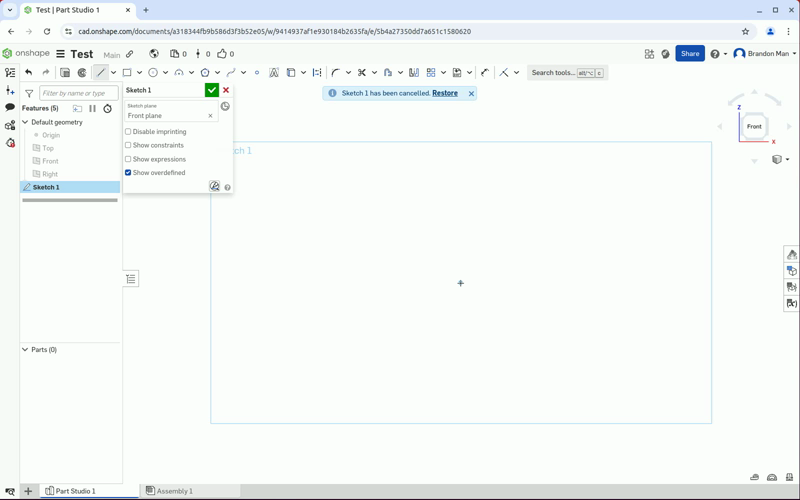
mouse_move(573, 282)
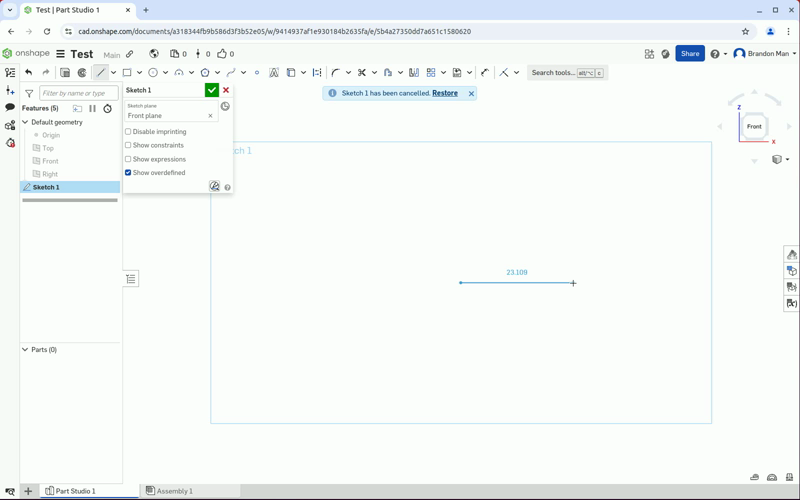
click(573, 282)
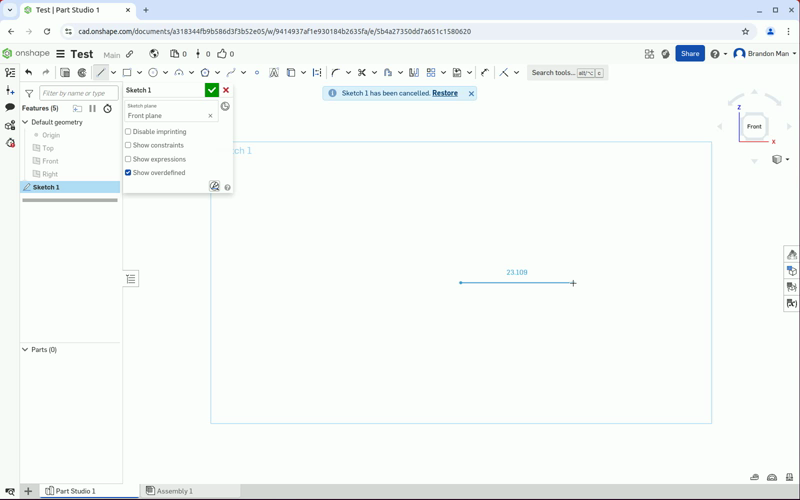
key_up(shift)
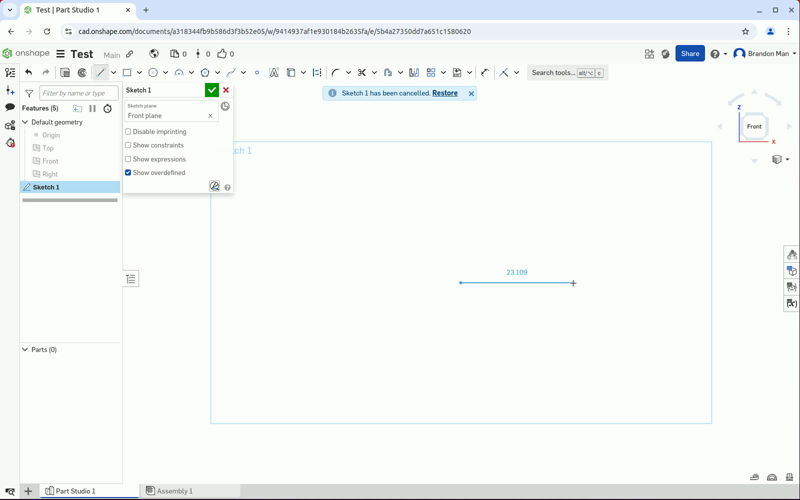
key_down(shift)
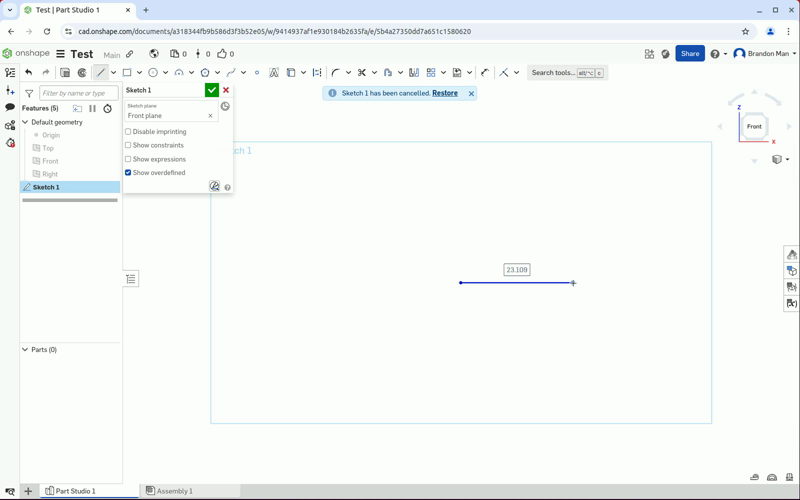
mouse_move(589, 282)
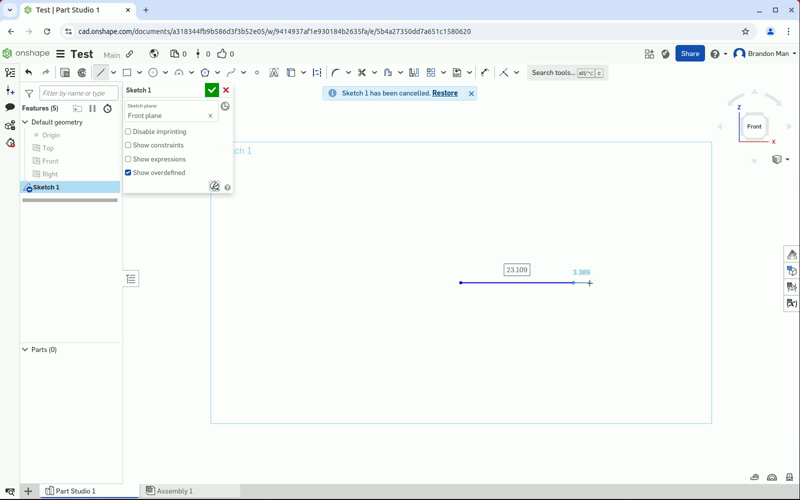
mouse_move(573, 252)
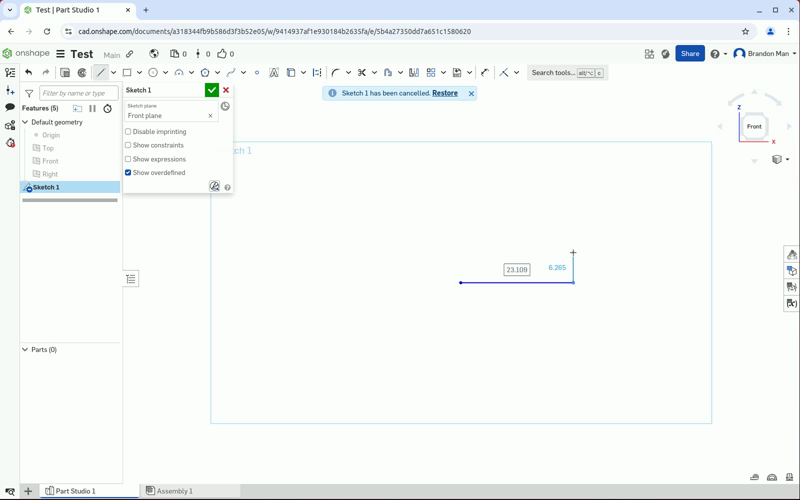
click(573, 252)
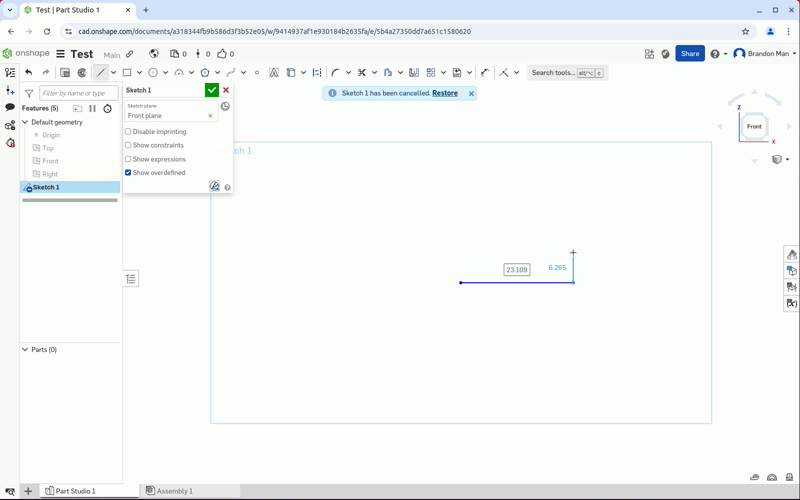
key_up(shift)
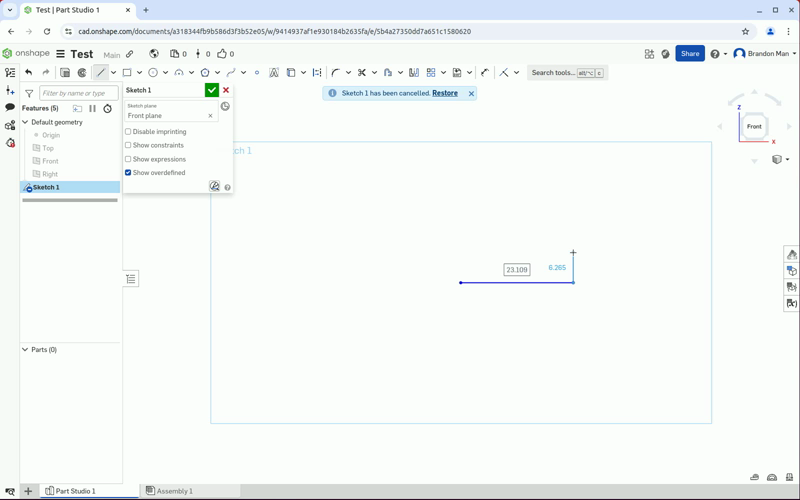
key_down(shift)
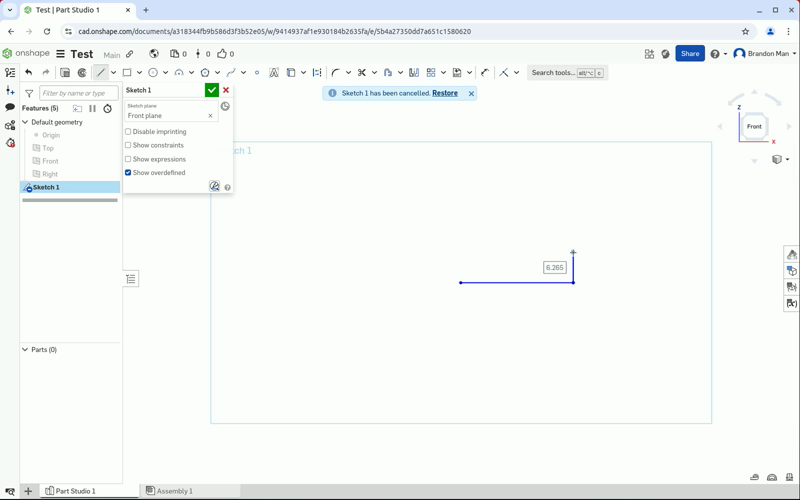
mouse_move(589, 252)
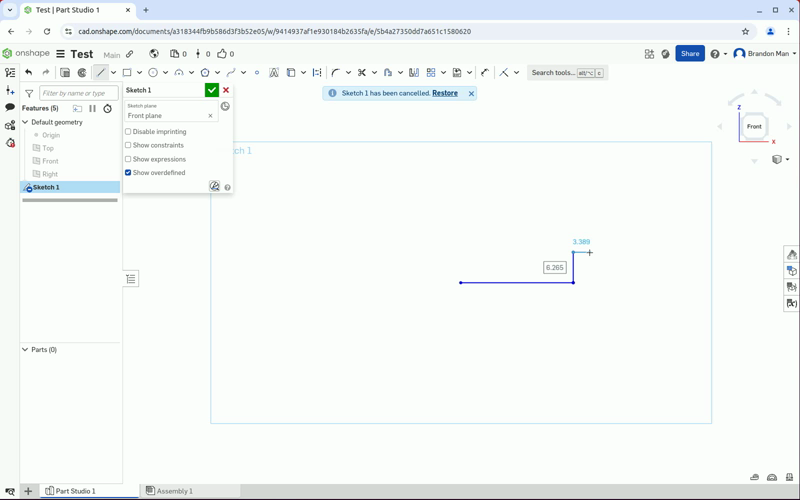
mouse_move(543, 209)
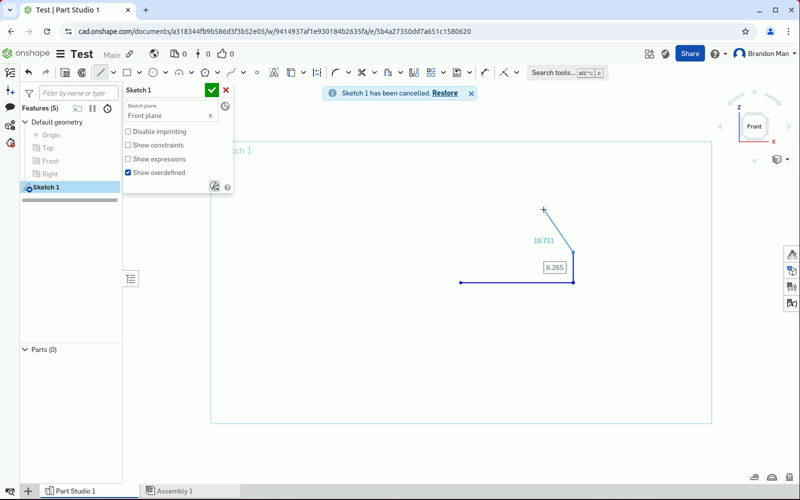
click(543, 209)
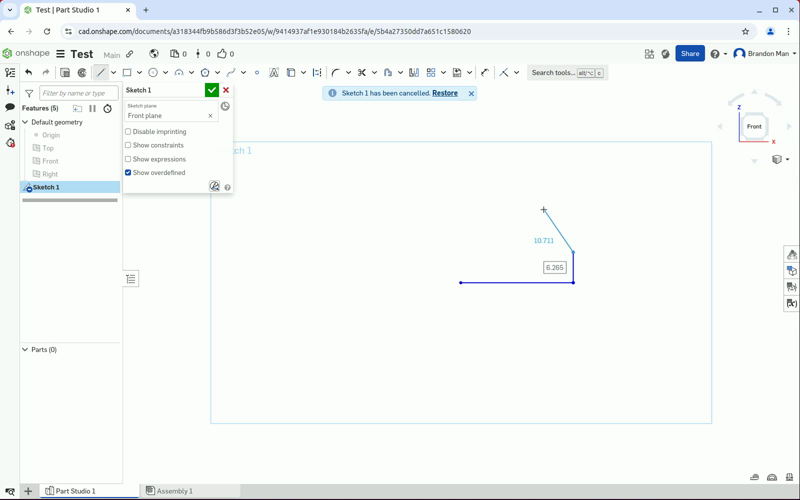
key_up(shift)
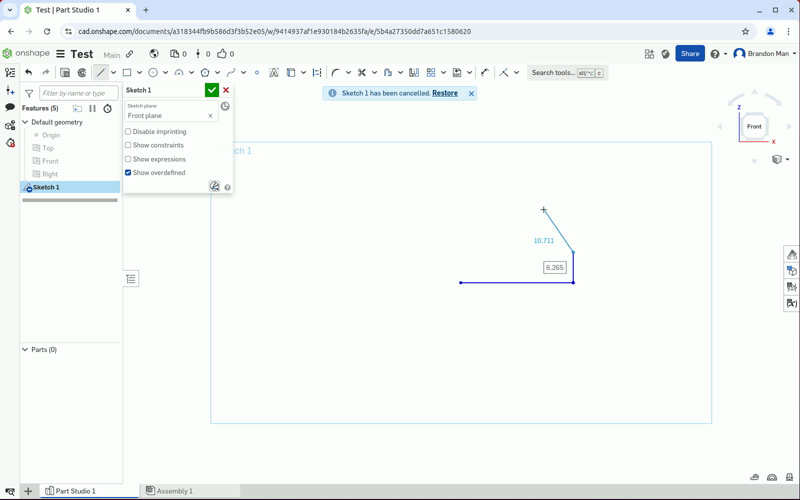
key_down(shift)
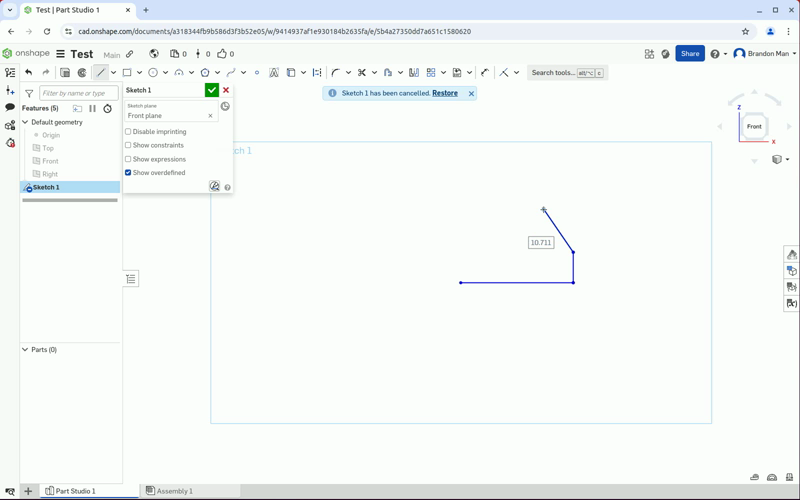
mouse_move(460, 267)
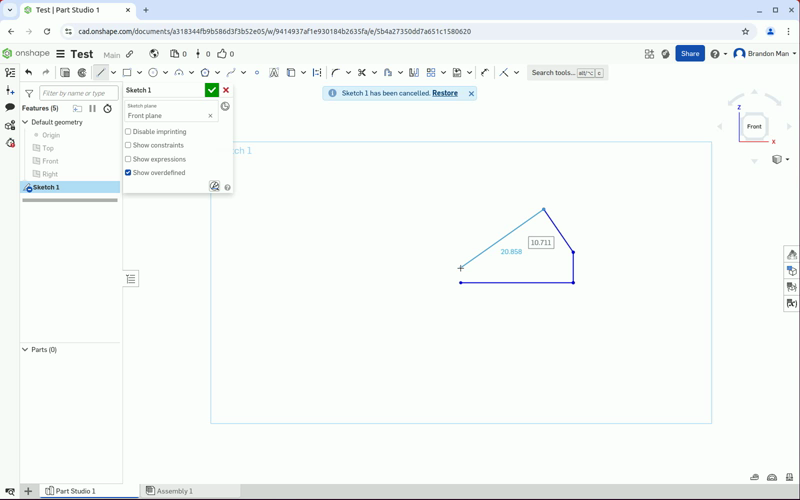
click(460, 267)
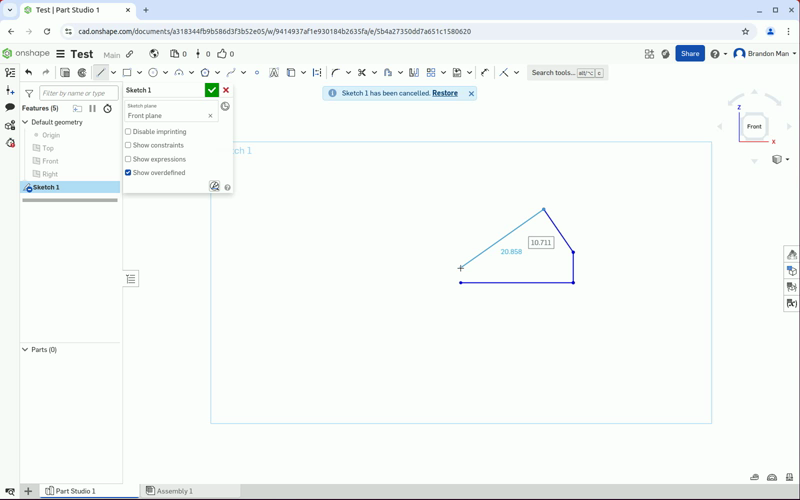
key_up(shift)
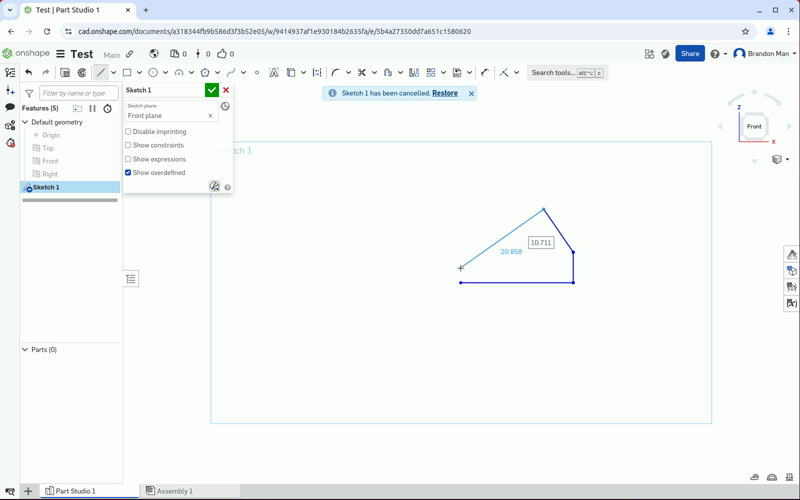
mouse_move(490, 267)
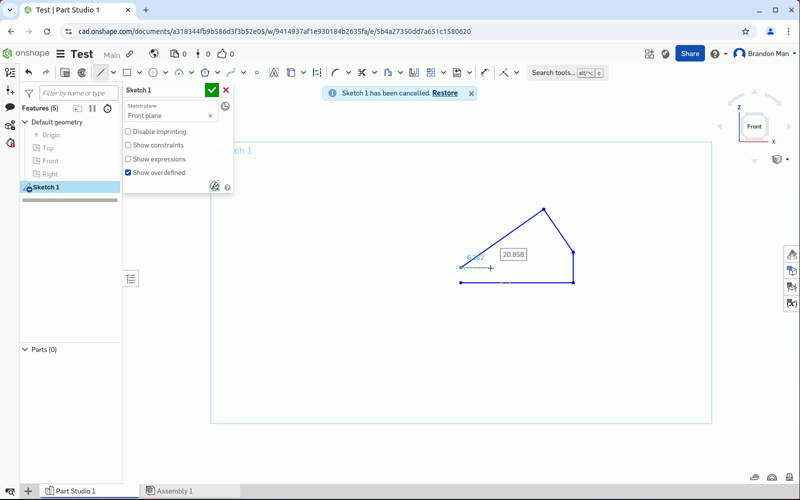
key_down(shift)
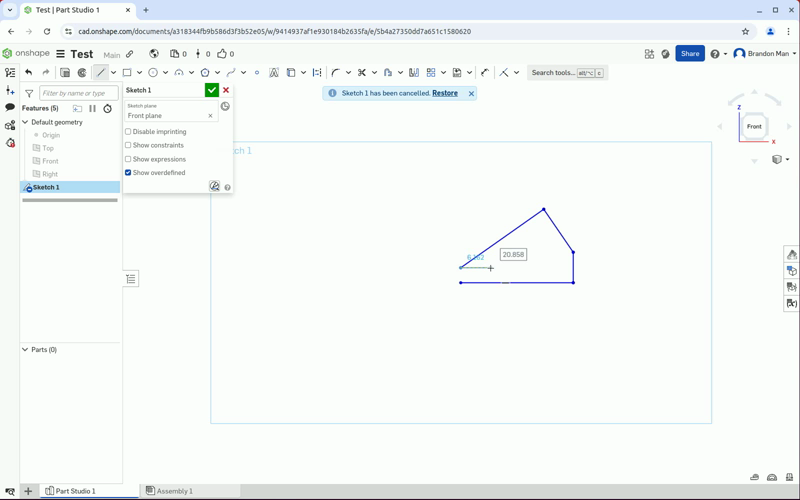
mouse_move(460, 282)
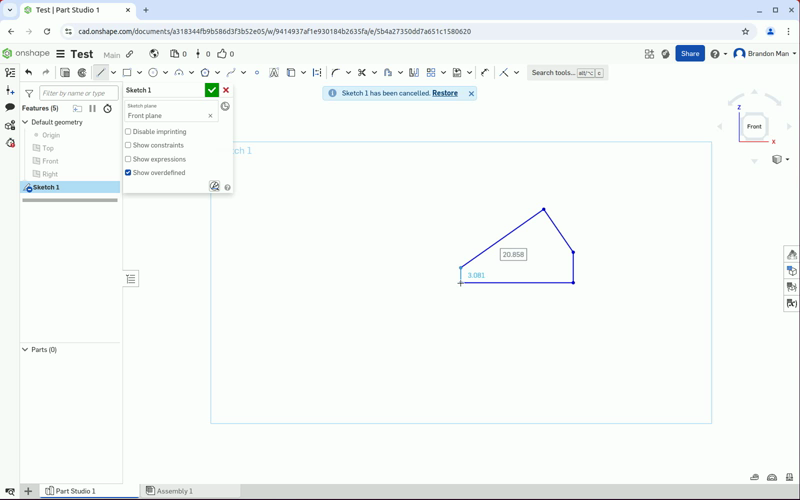
key_up(shift)
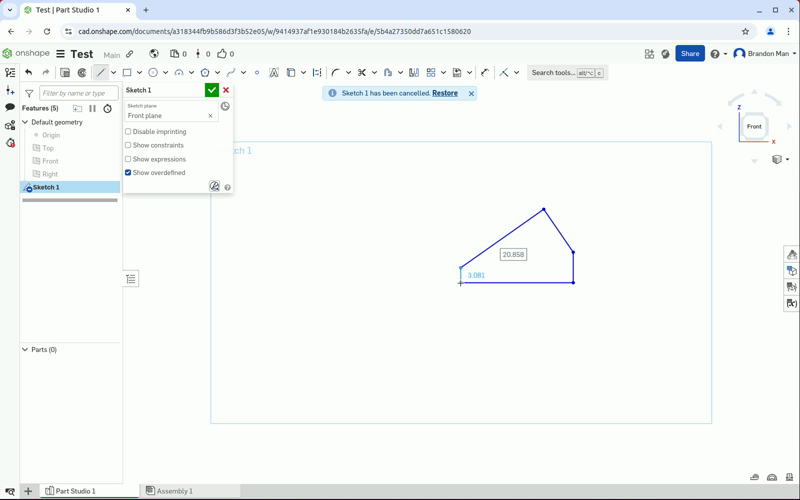
click(460, 282)
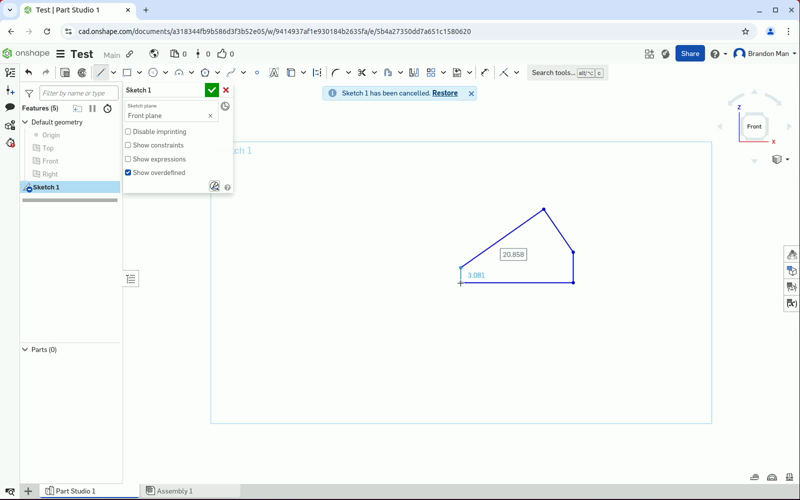
key(esc)
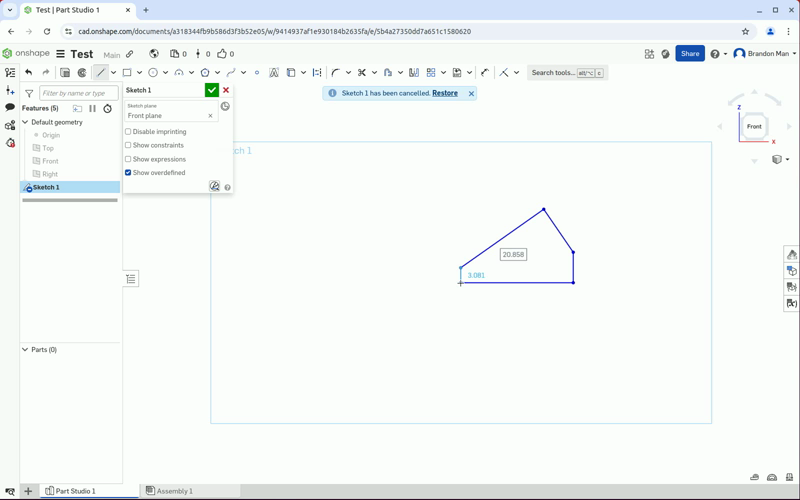
mouse_move(548, 264)
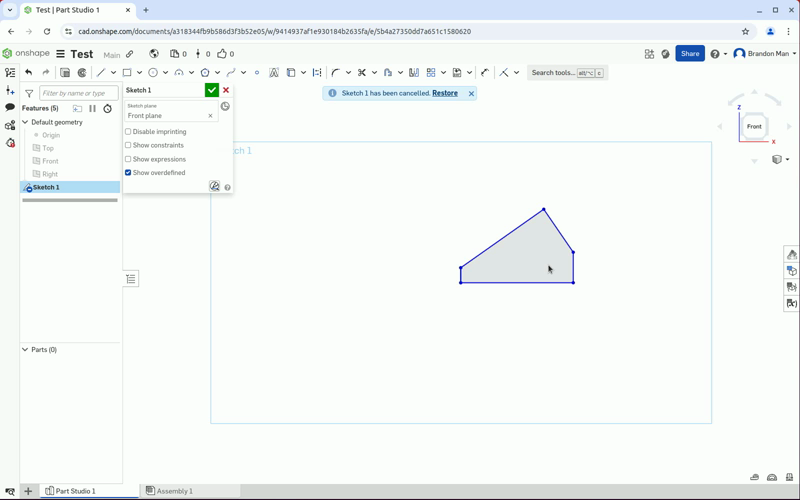
click(548, 264)
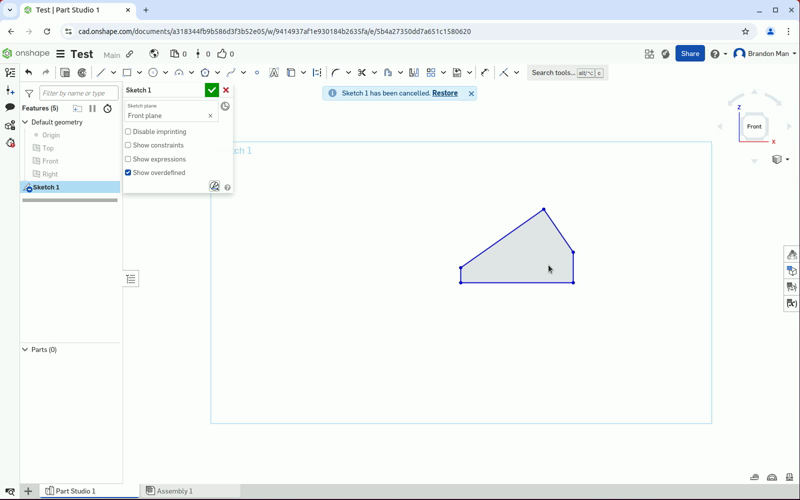
mouse_move(73, 352)
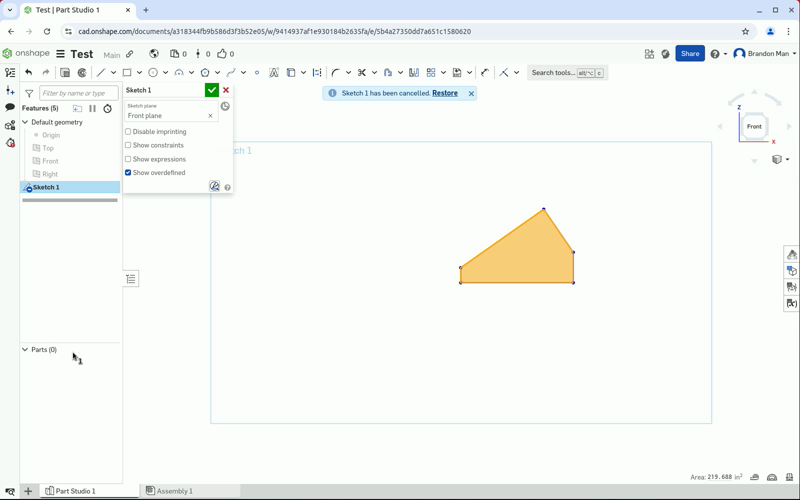
key(shift+y)
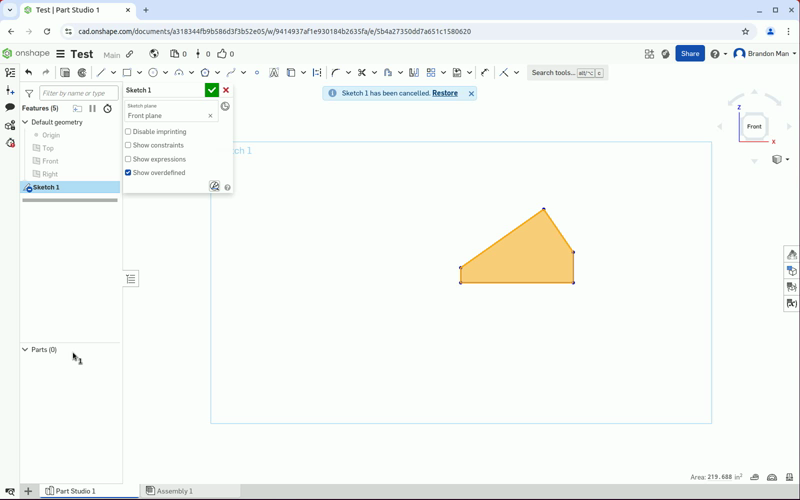
key(shift+e)
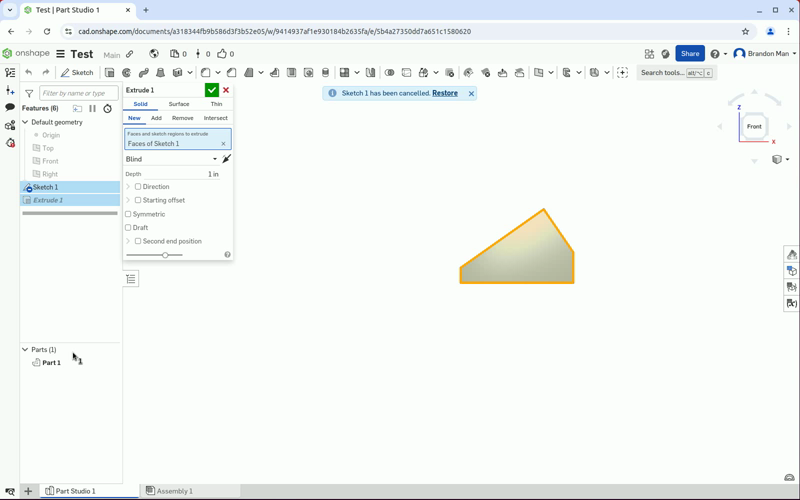
mouse_move(143, 106)
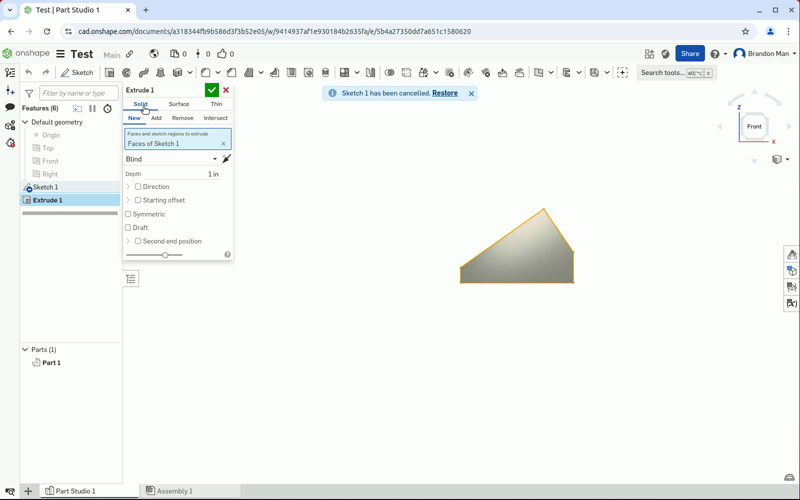
click(143, 106)
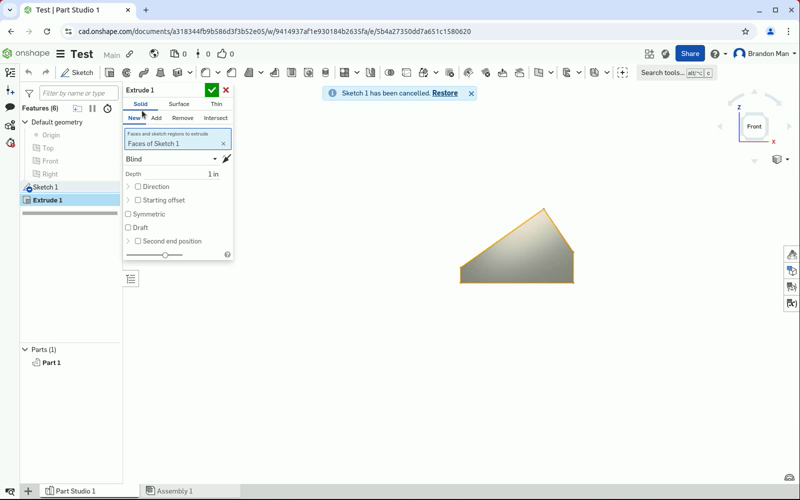
mouse_move(137, 120)
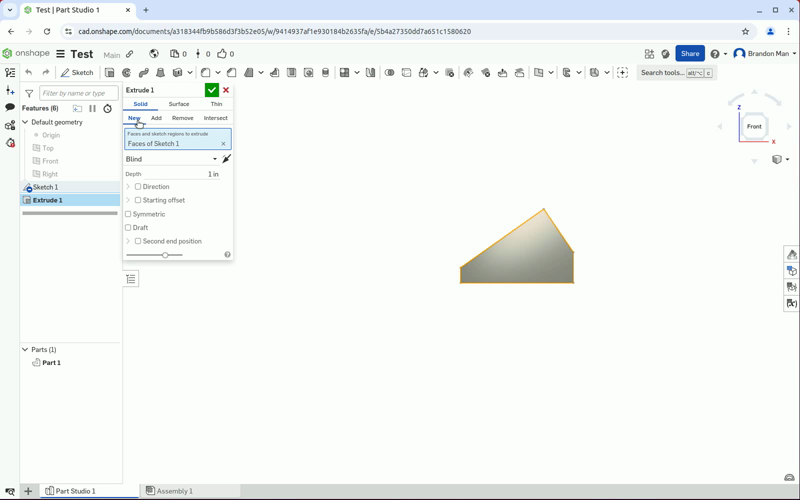
click(137, 120)
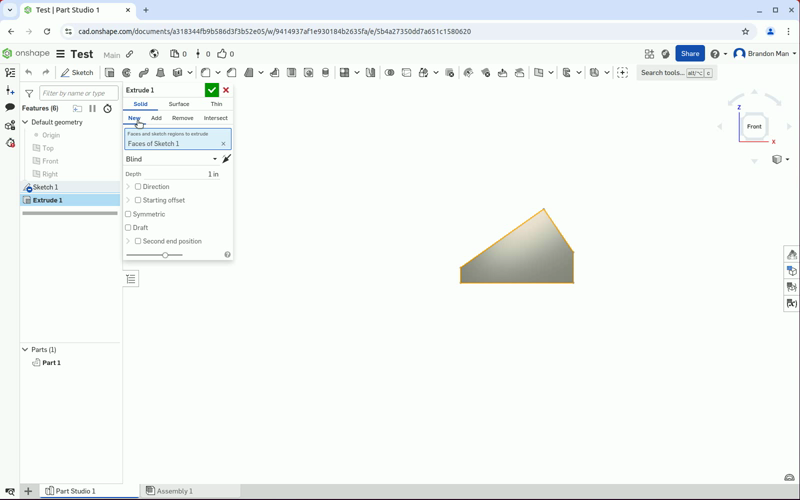
key(tab, 4)
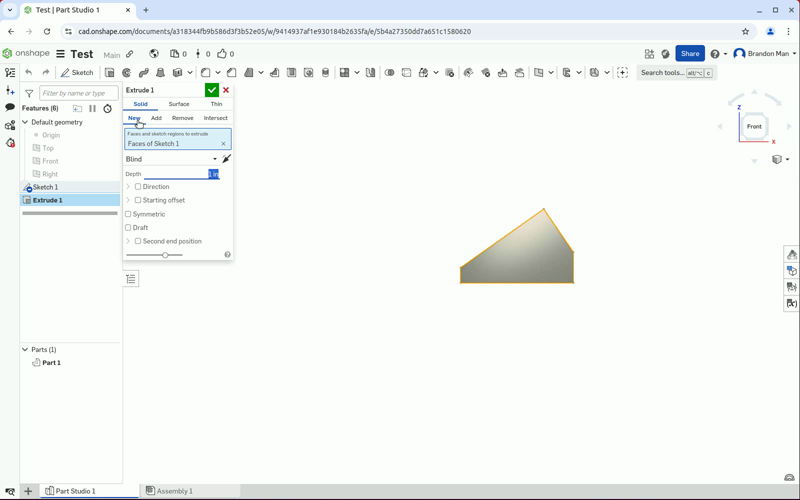
text(5.055)
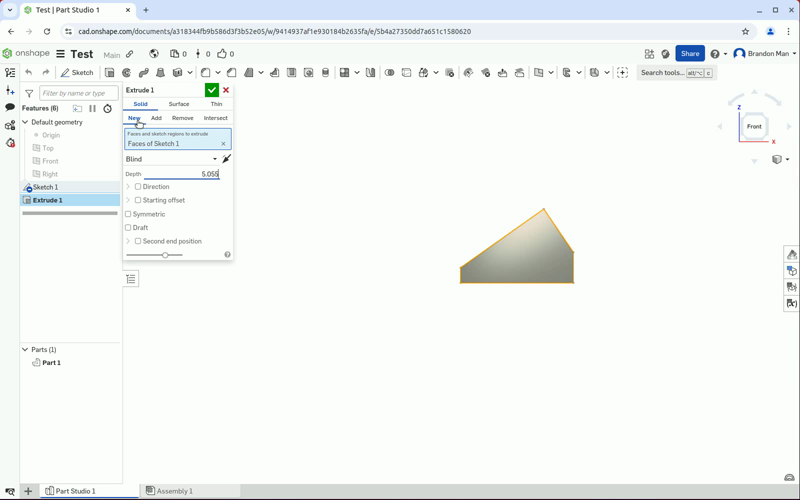
key(enter)
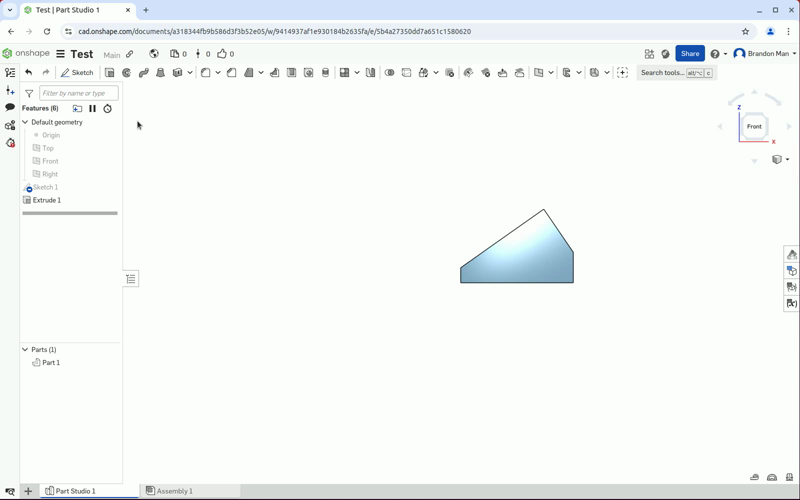
key(shift+h)
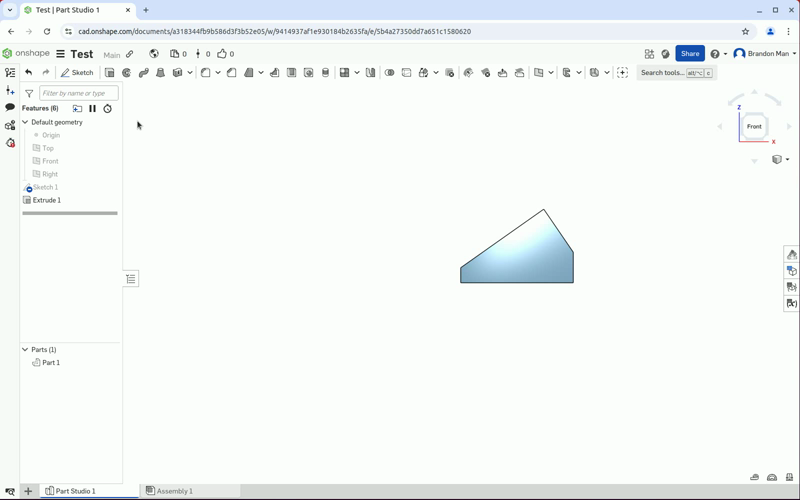
key(shift+h)
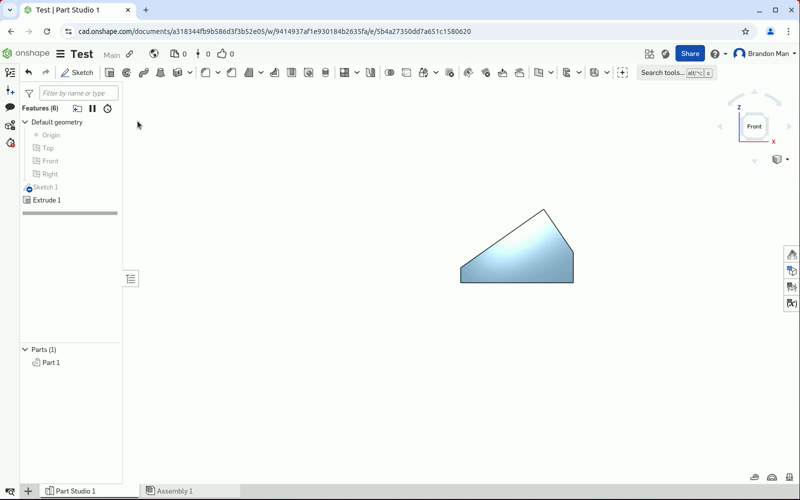
mouse_move(73, 189)
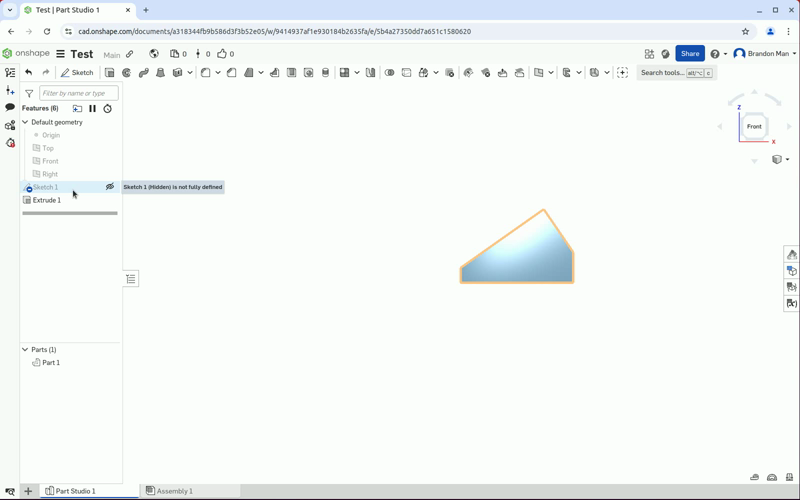
click(73, 189)
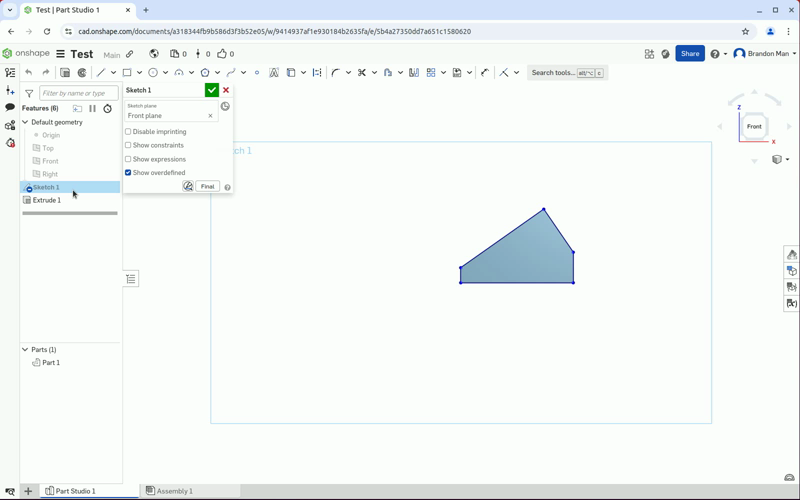
mouse_move(229, 92)
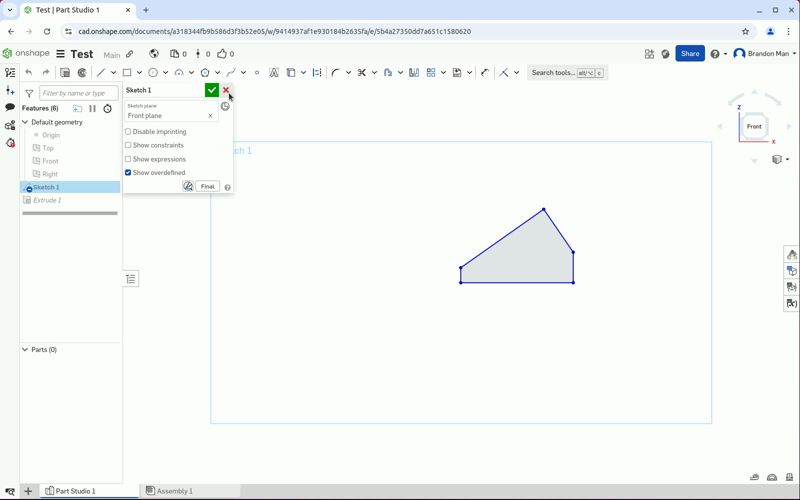
click(229, 92)
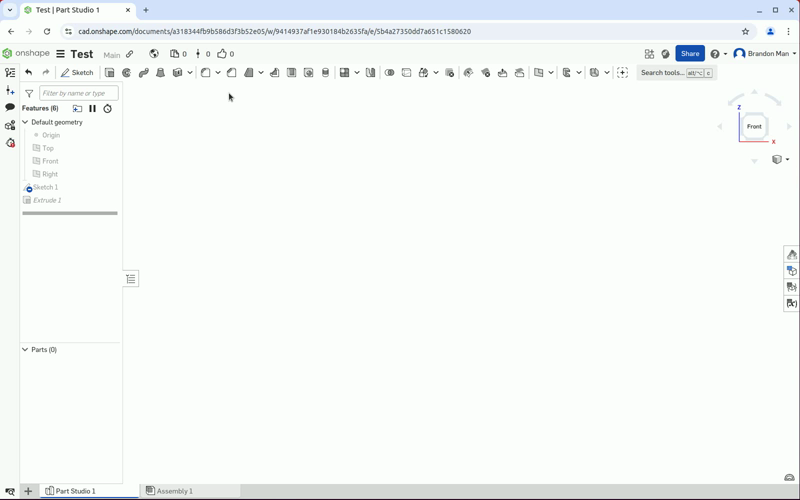
mouse_move(73, 352)
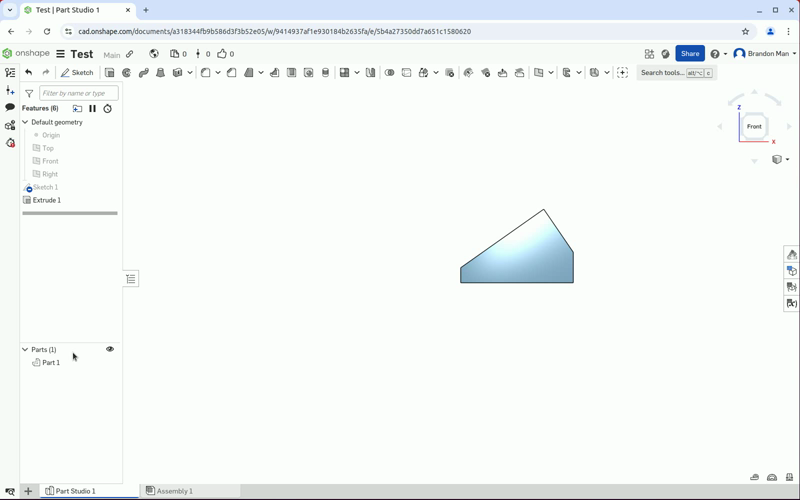
key(y)
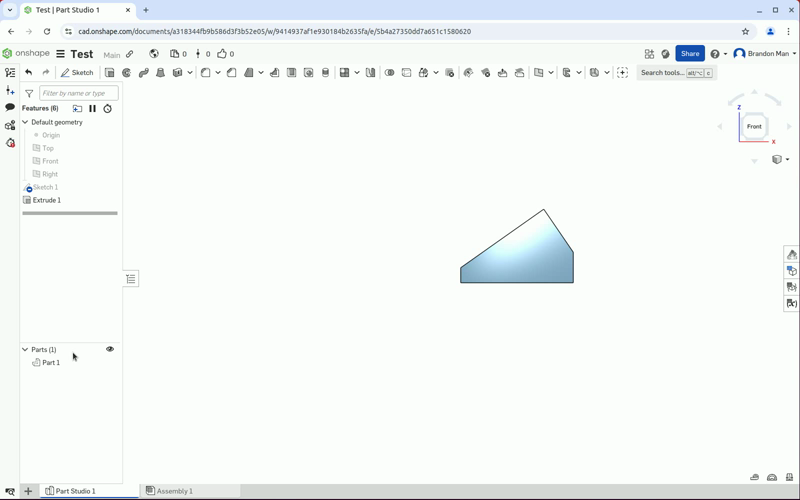
key(shift+p)
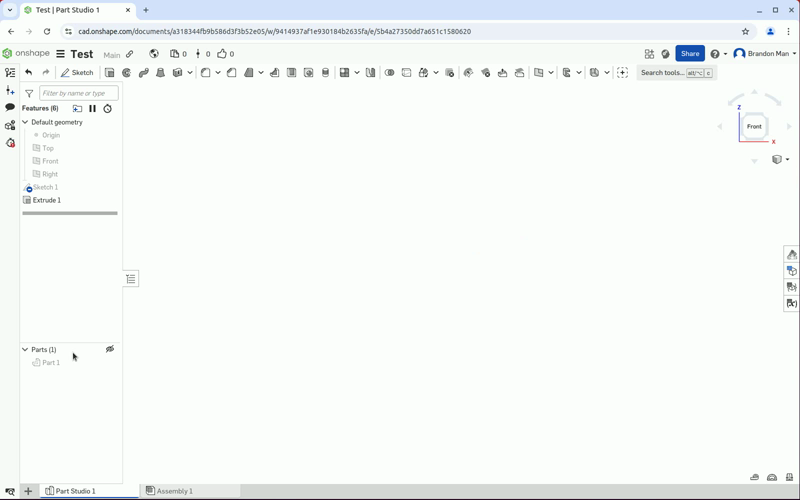
key(space)
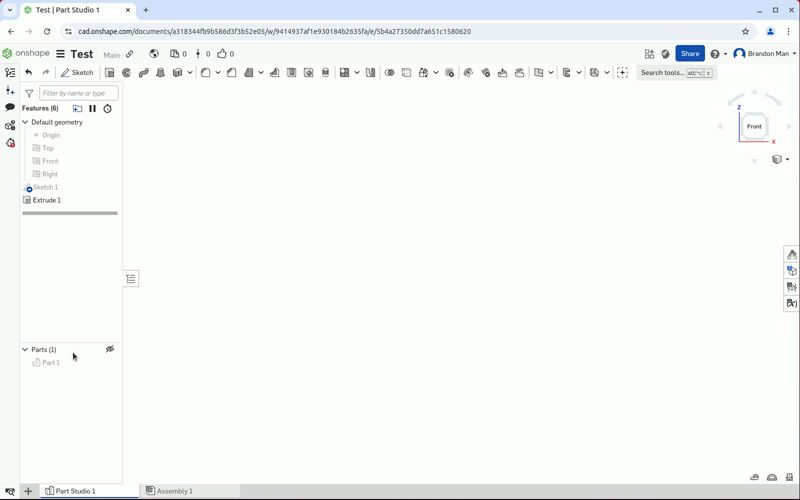
key_down(shift)
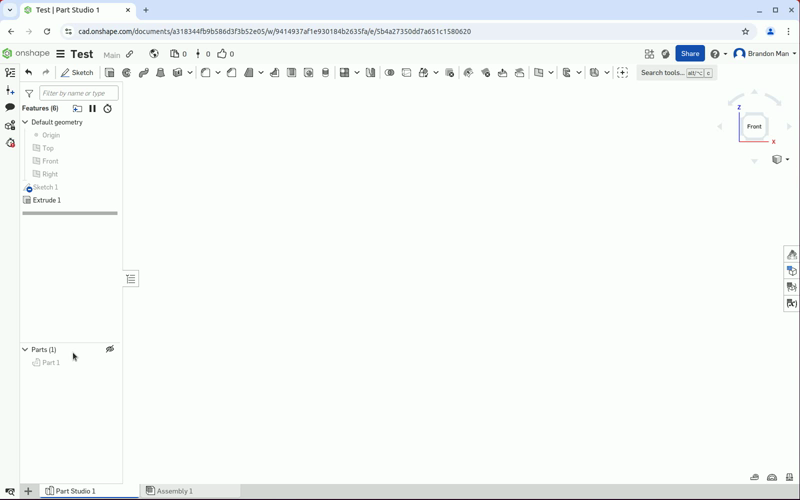
key(left)
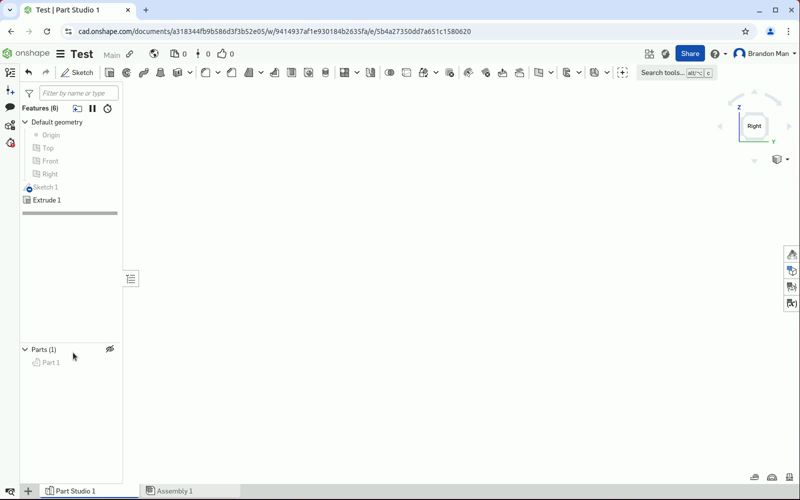
key_up(shift)
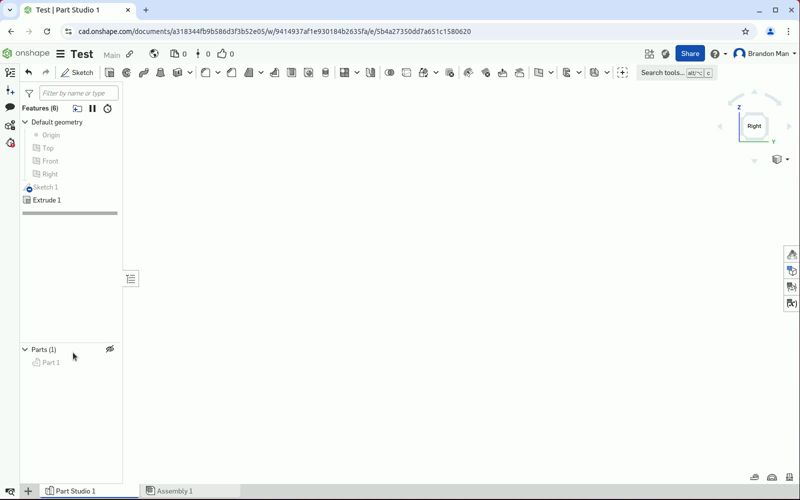
mouse_move(73, 352)
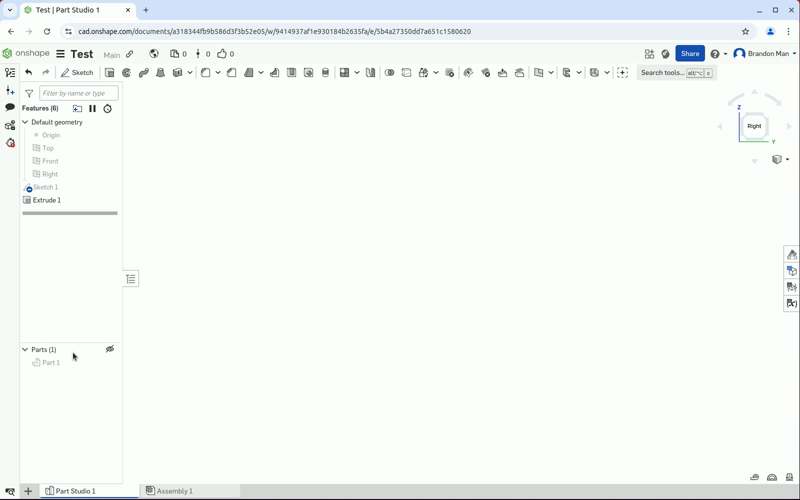
key(shift+y)
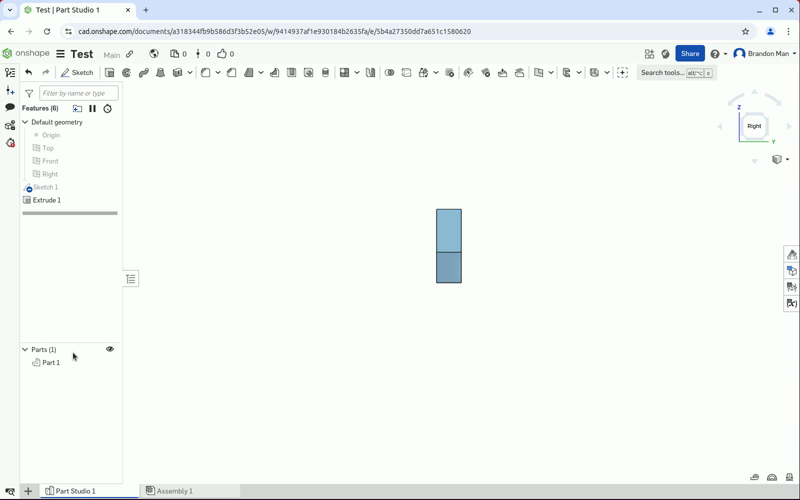
mouse_move(541, 75)
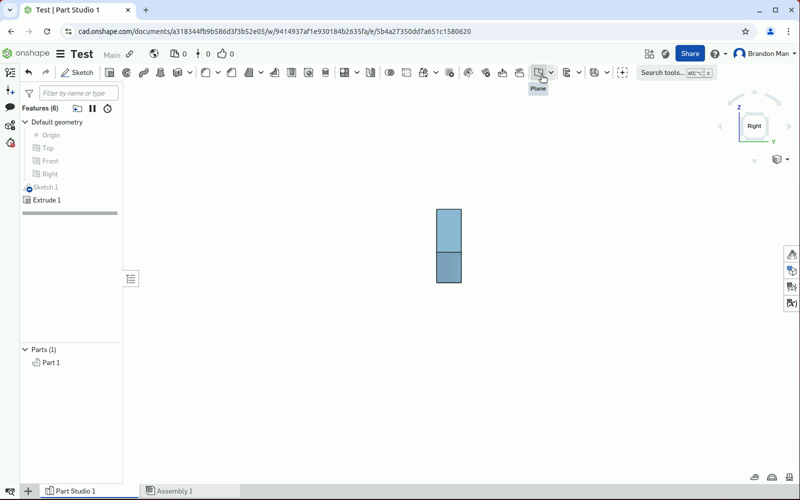
click(541, 75)
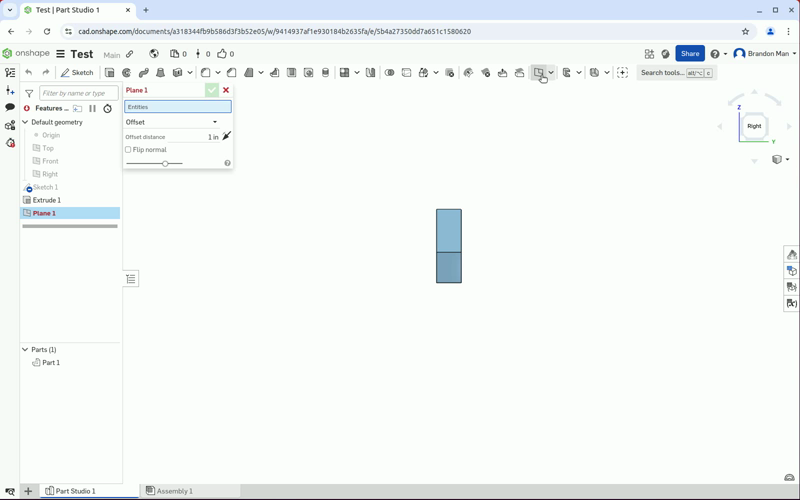
mouse_move(73, 176)
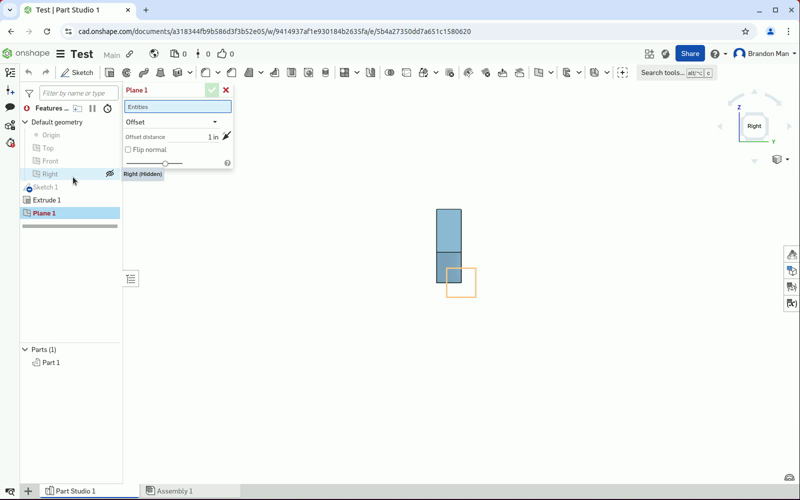
click(73, 176)
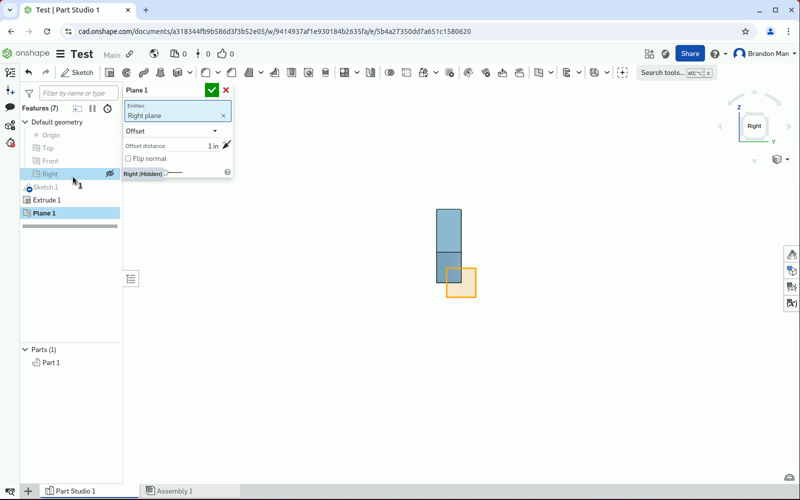
key(tab, 2)
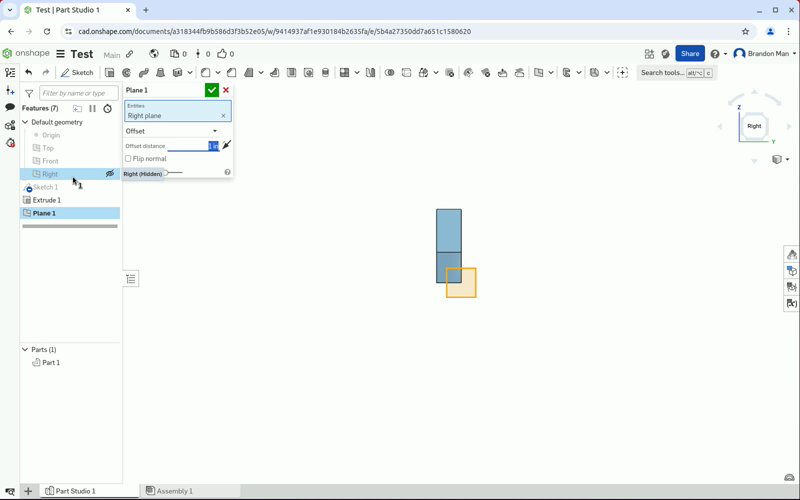
text(23.108)
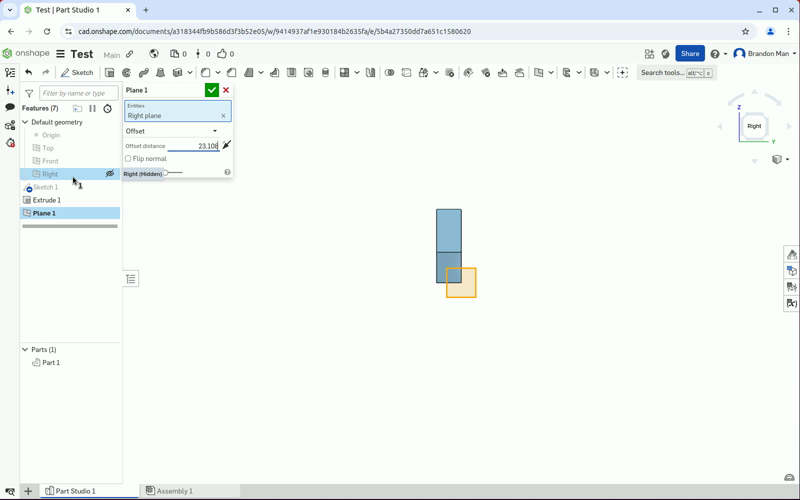
key(enter, 2)
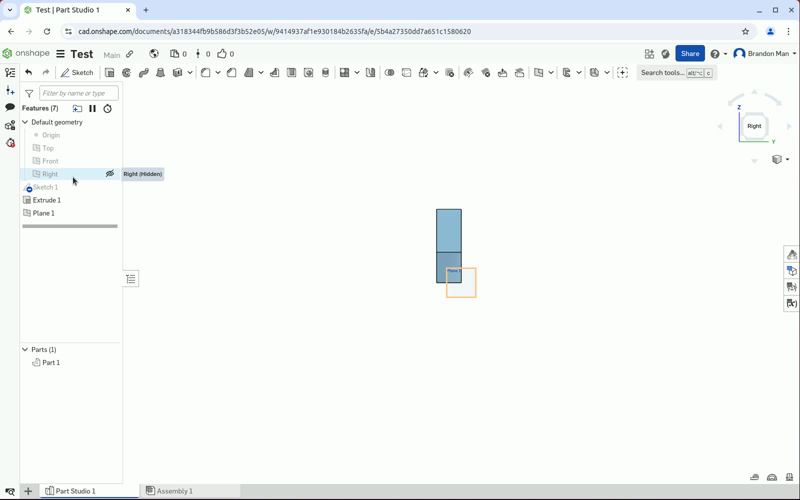
key(shift+s)
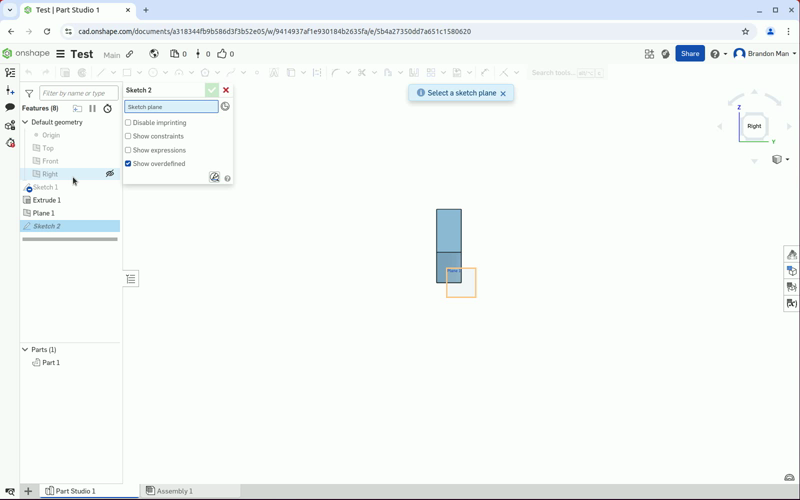
mouse_move(73, 215)
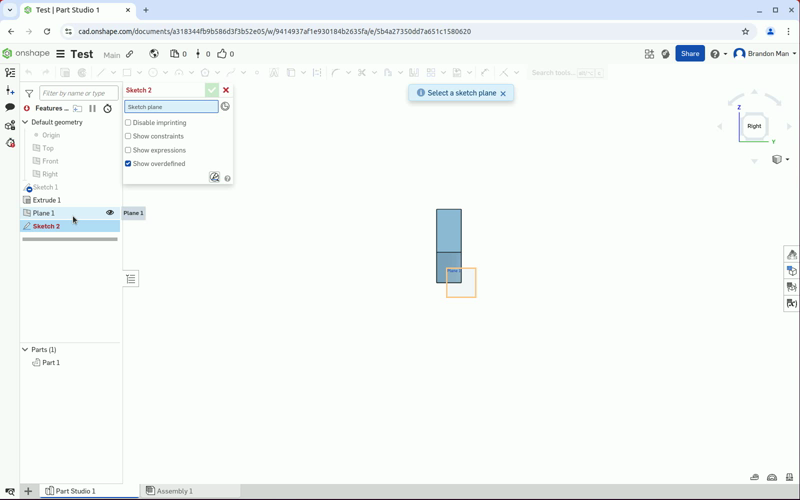
click(73, 215)
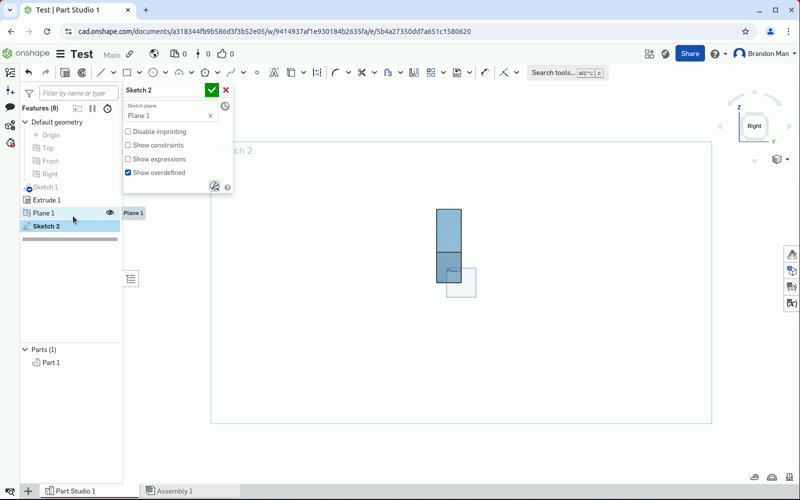
mouse_move(73, 352)
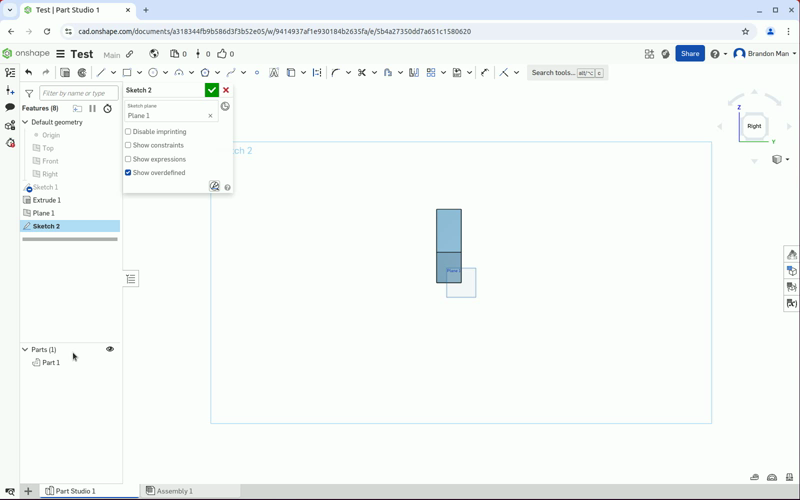
key(y)
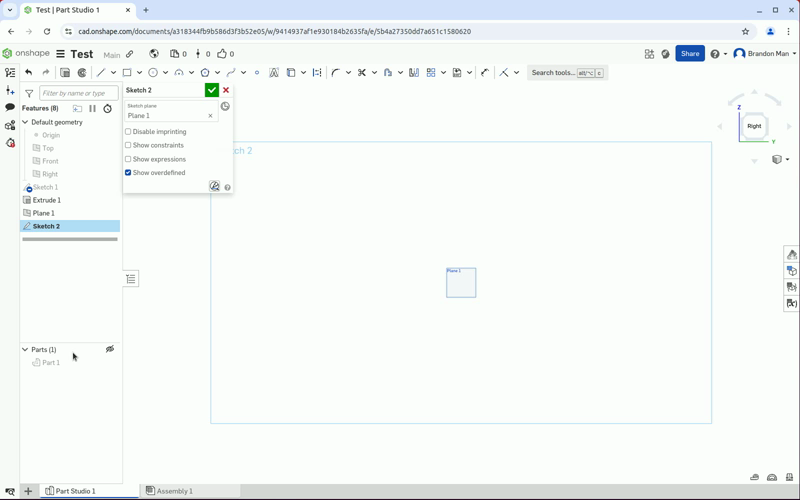
key(l)
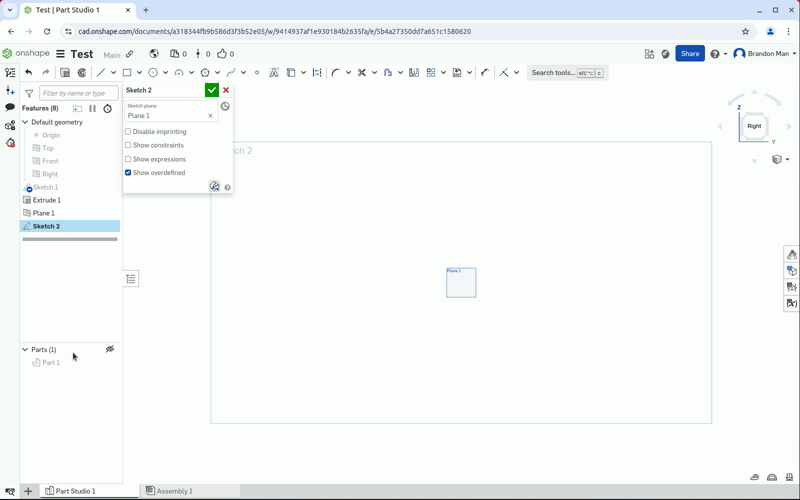
key_down(shift)
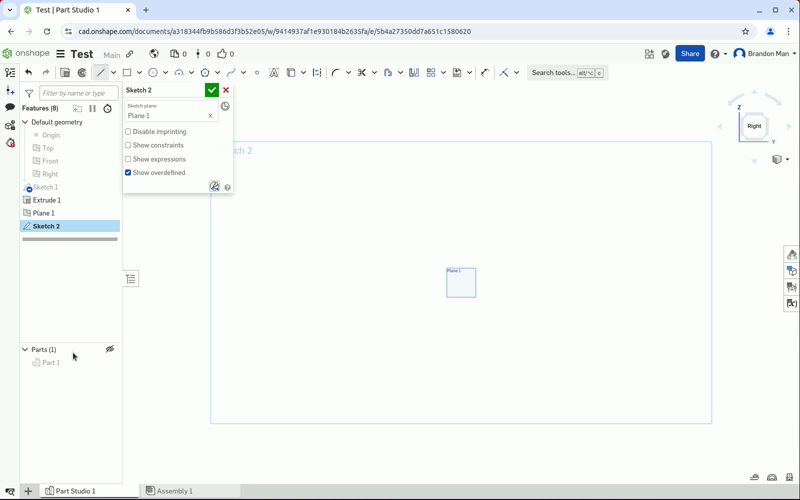
mouse_move(444, 288)
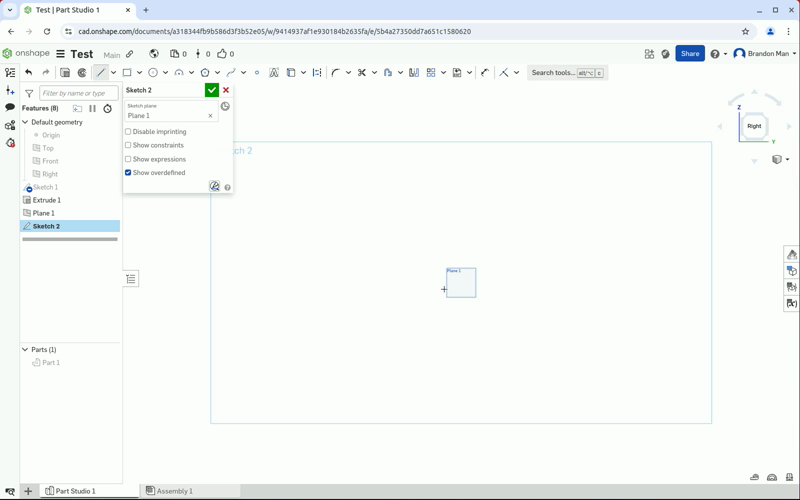
click(444, 288)
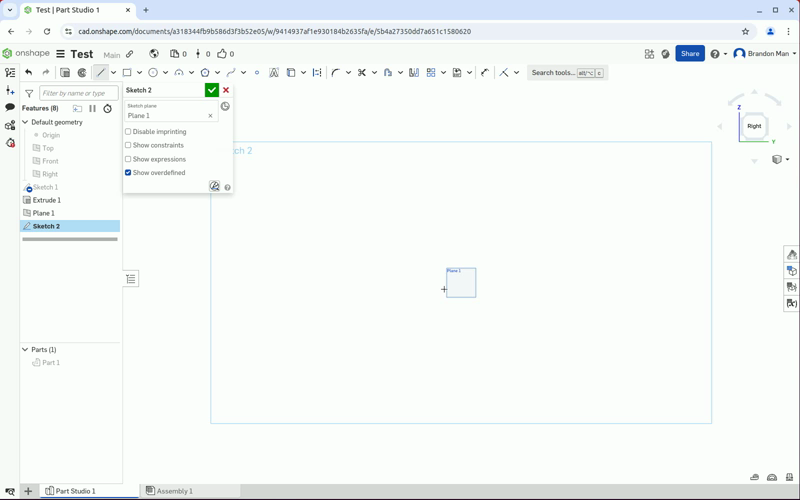
key_up(shift)
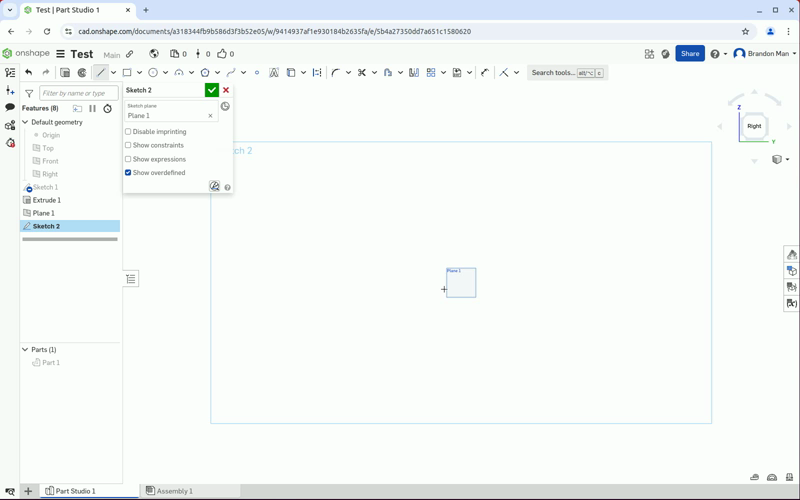
key_down(shift)
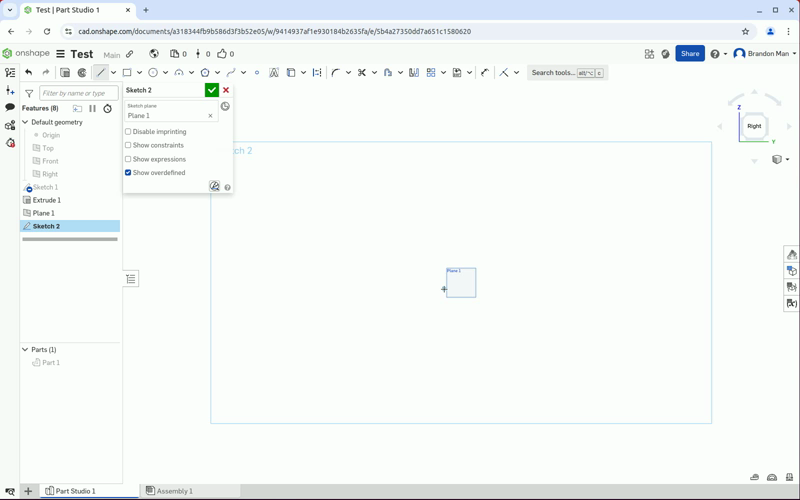
mouse_move(474, 288)
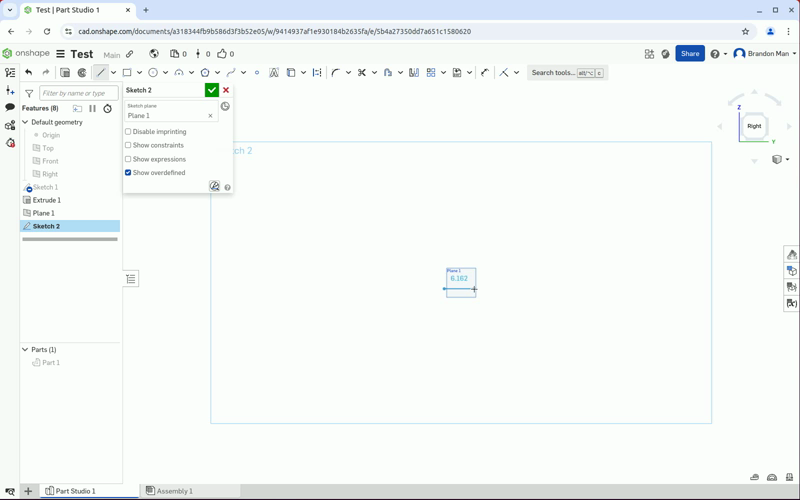
mouse_move(472, 288)
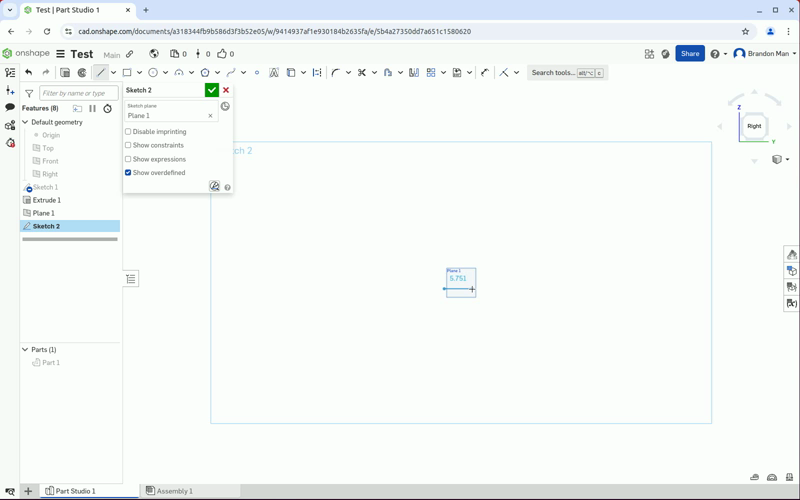
click(472, 288)
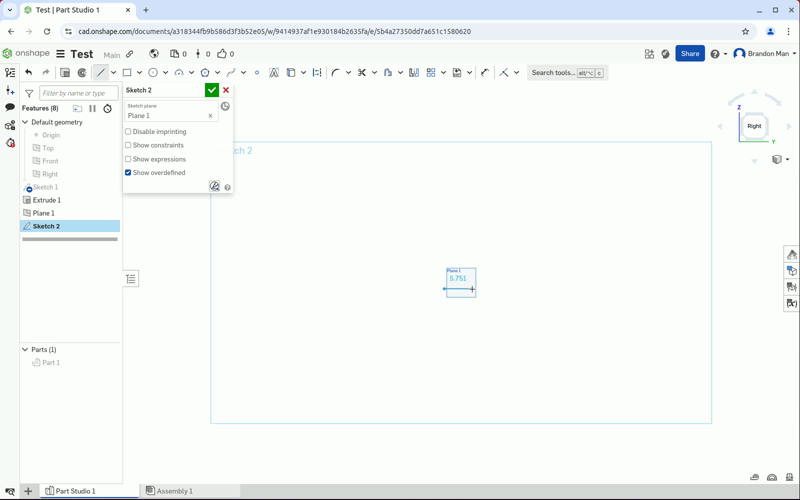
key_up(shift)
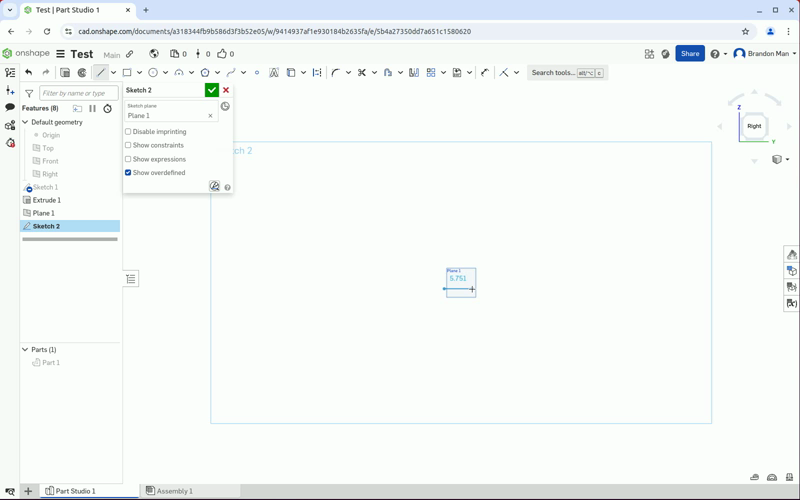
key_down(shift)
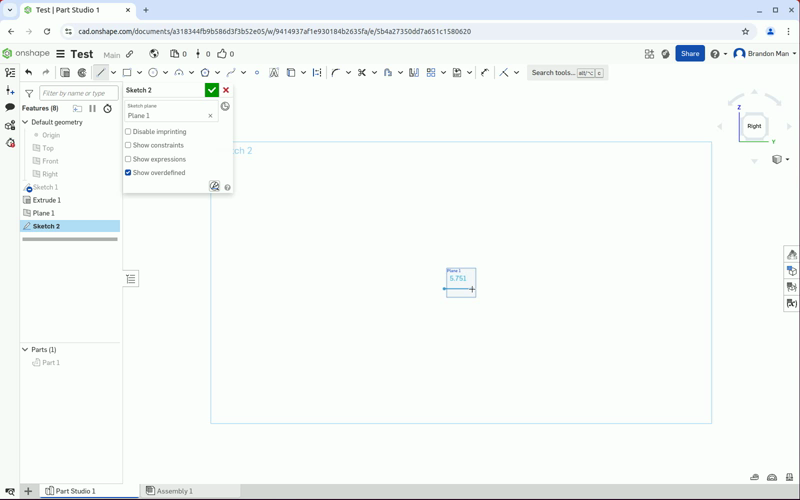
mouse_move(502, 288)
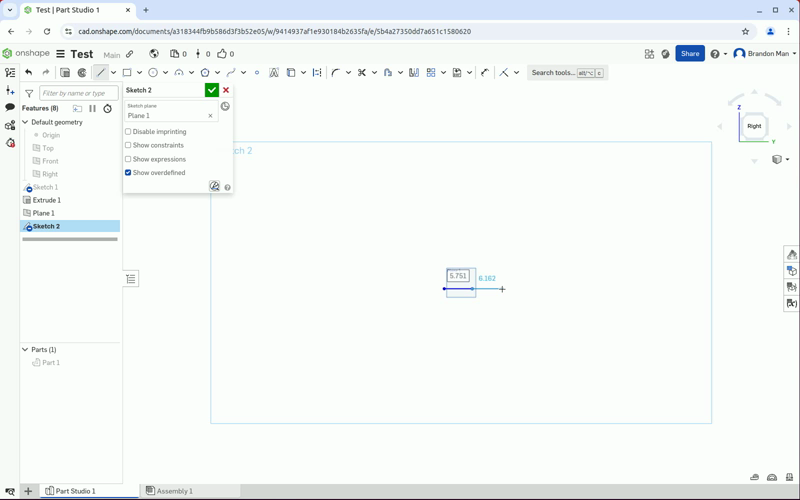
mouse_move(472, 269)
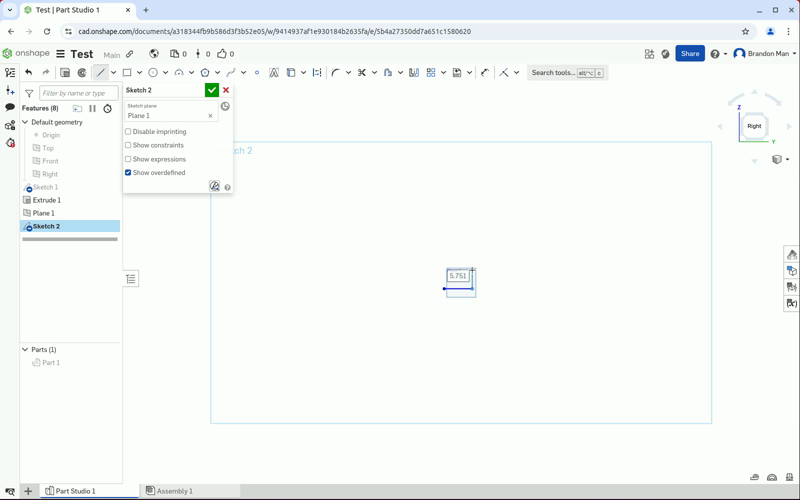
click(472, 269)
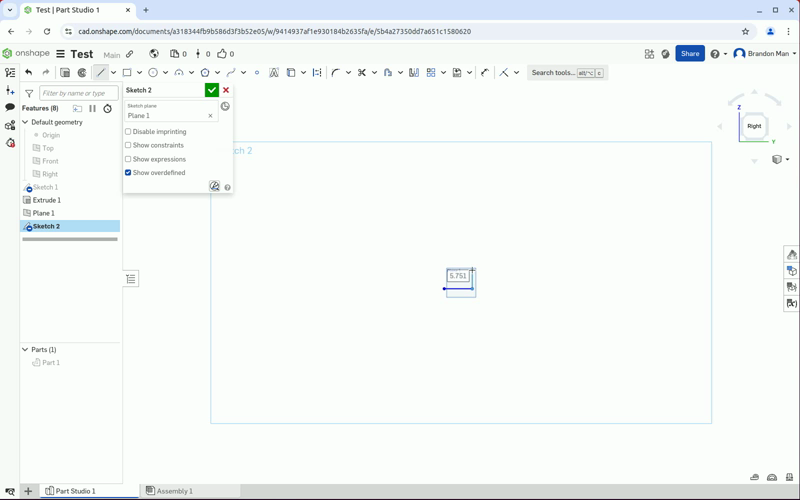
key_up(shift)
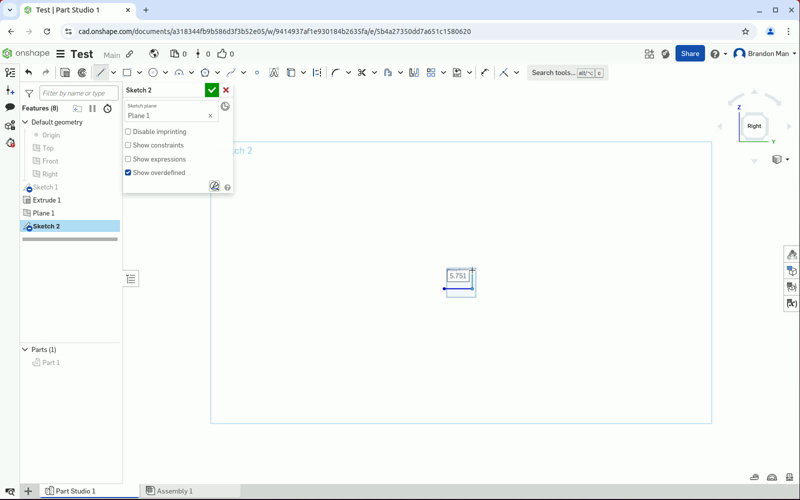
key_down(shift)
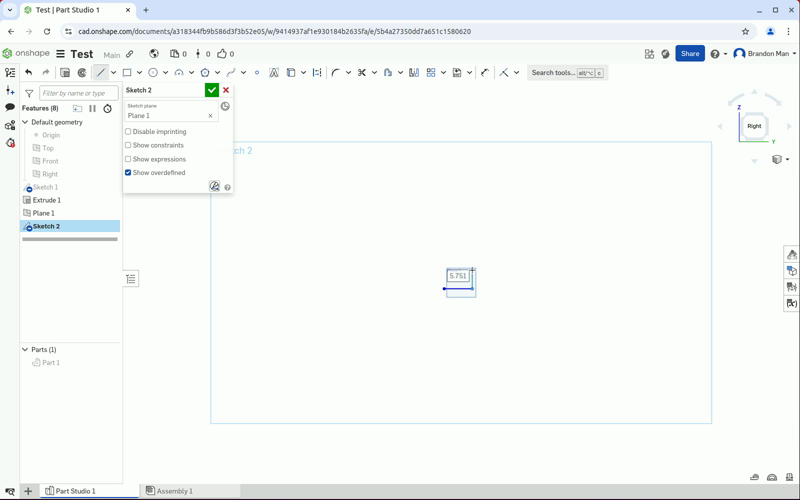
mouse_move(502, 269)
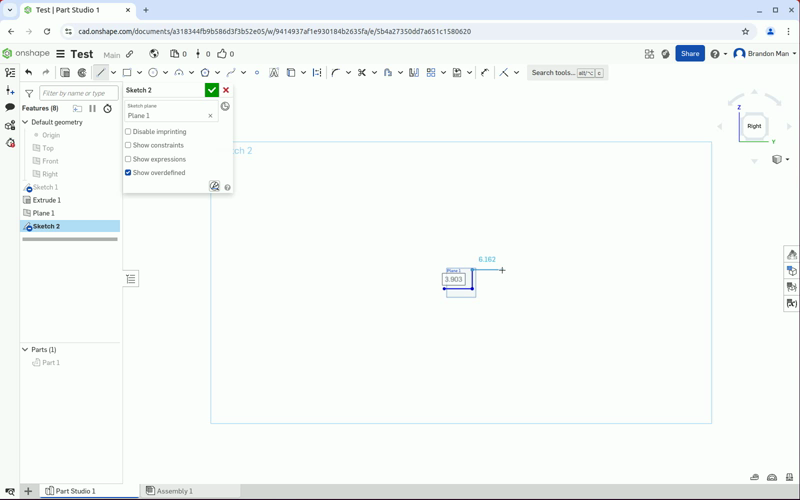
mouse_move(460, 269)
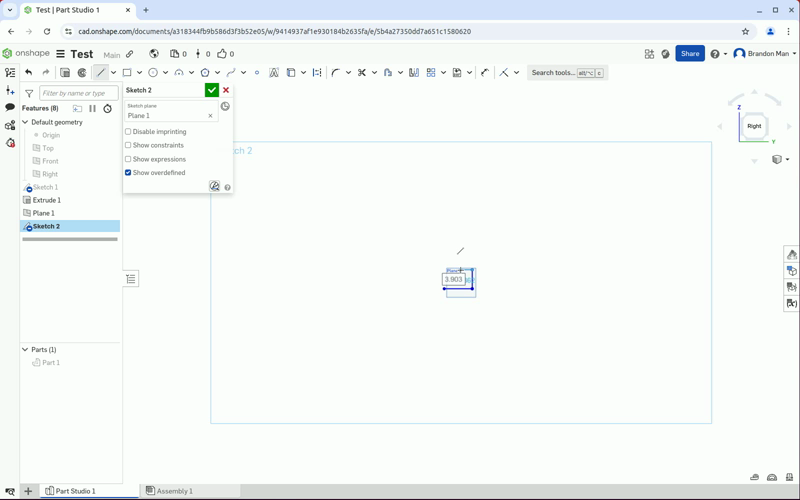
click(460, 269)
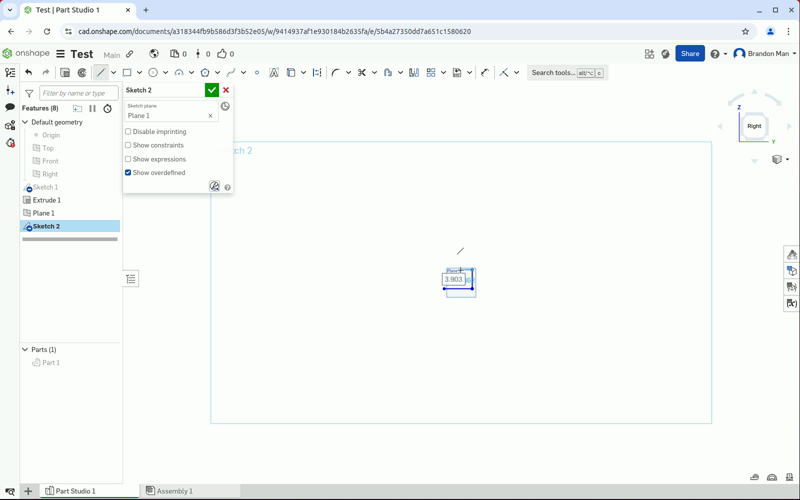
key_up(shift)
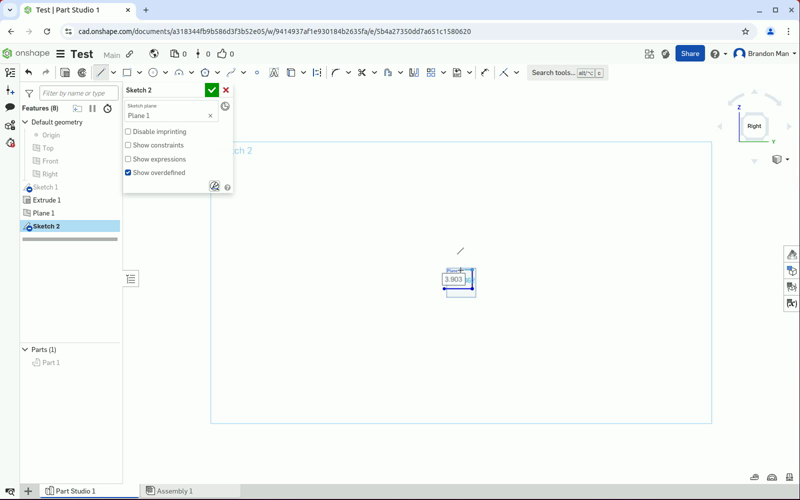
key_down(shift)
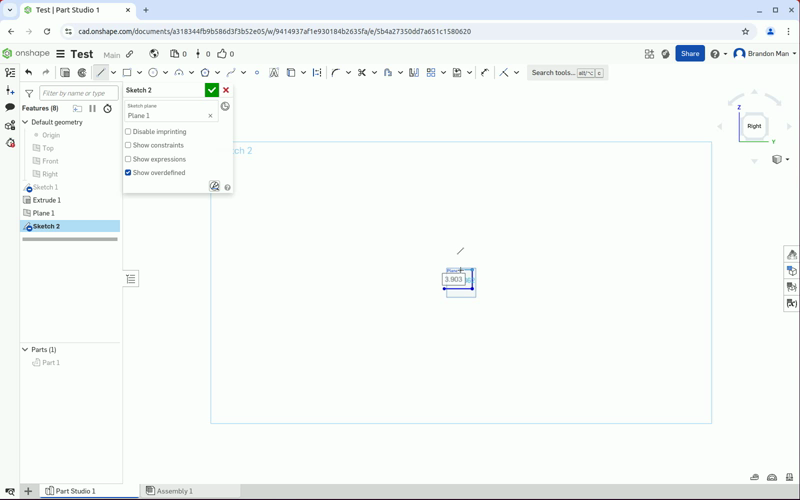
mouse_move(490, 269)
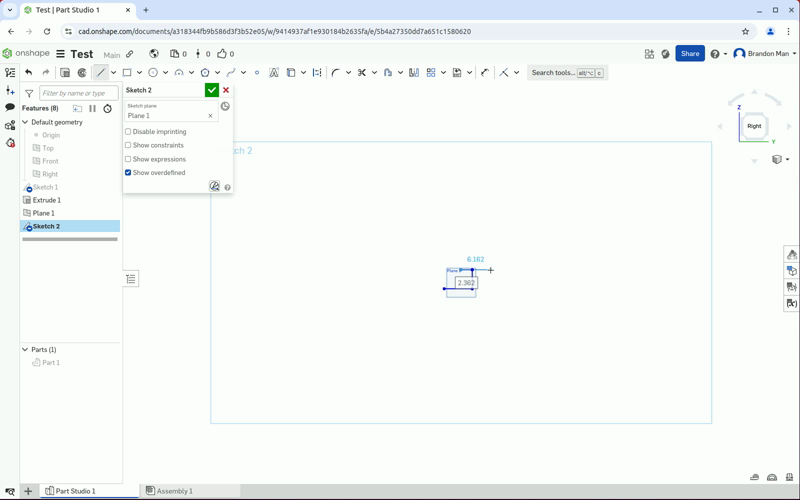
mouse_move(460, 283)
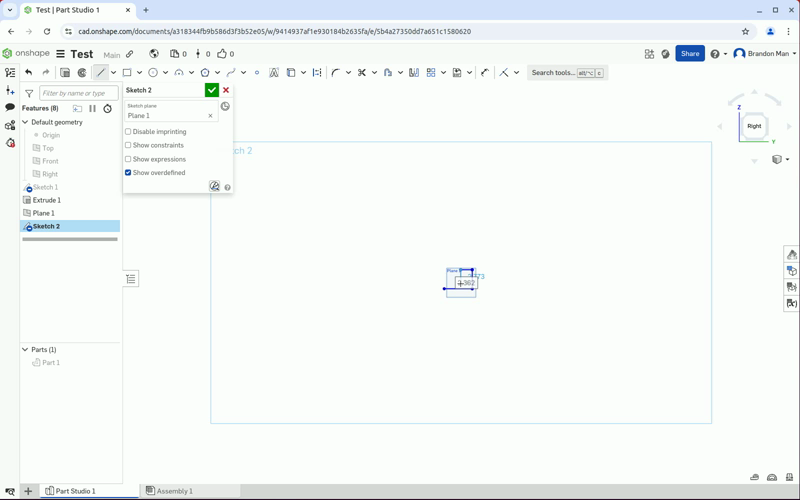
click(460, 283)
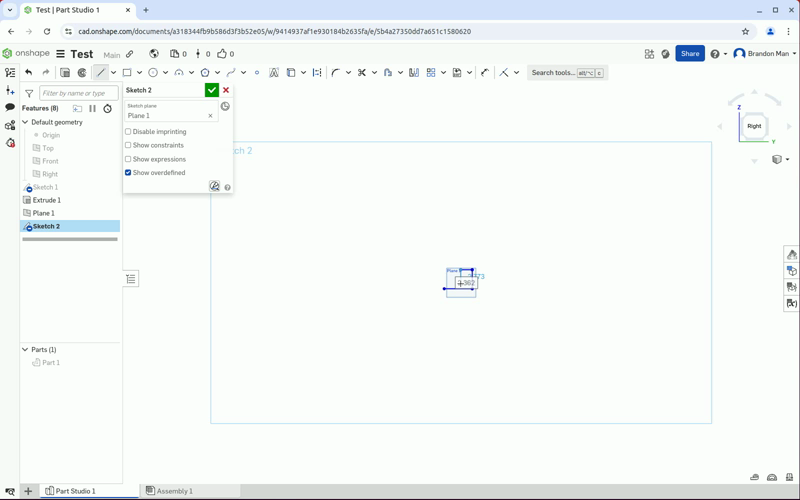
key_up(shift)
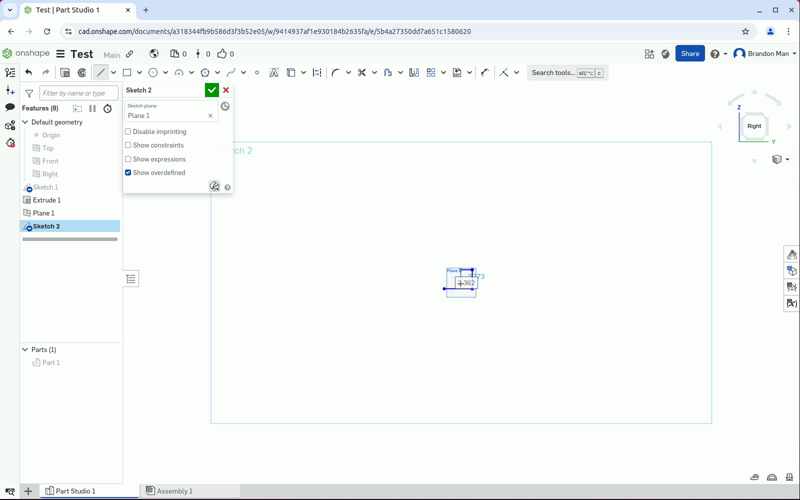
key_down(shift)
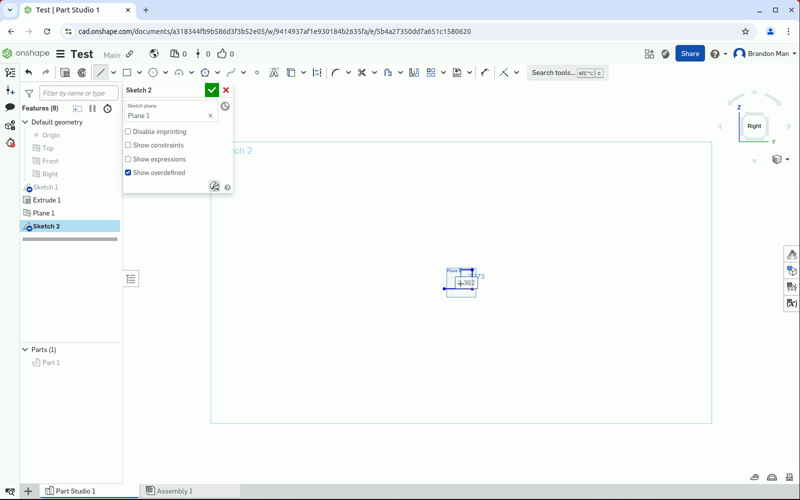
mouse_move(490, 283)
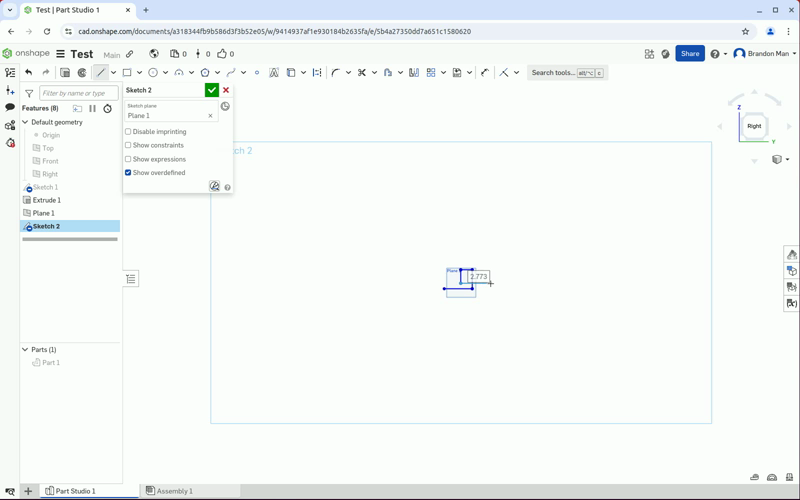
mouse_move(444, 283)
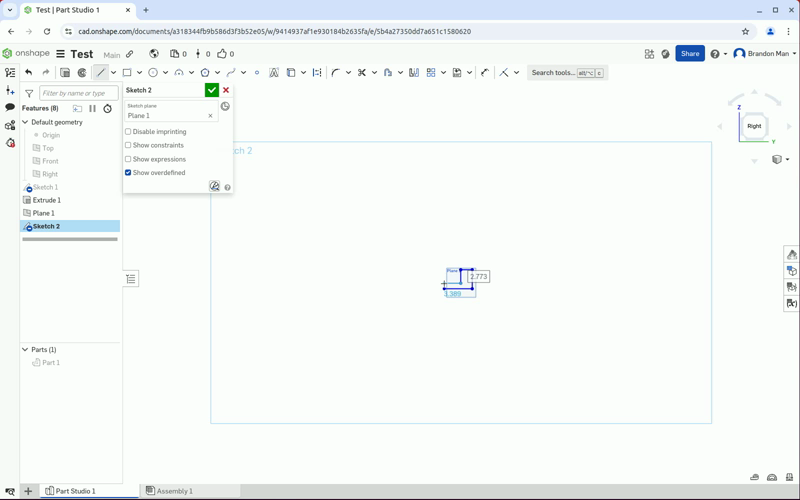
click(444, 283)
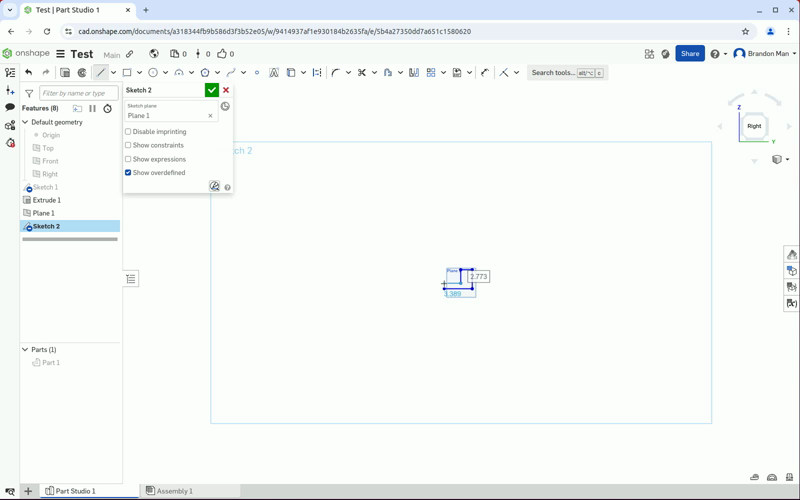
key_up(shift)
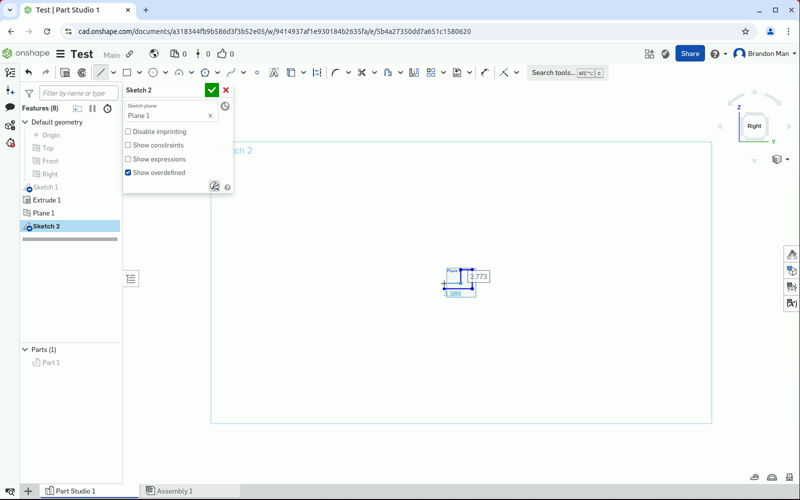
mouse_move(474, 283)
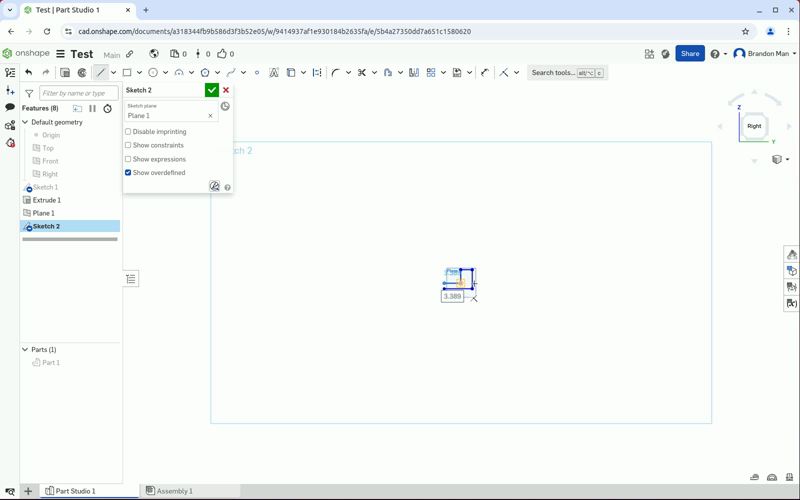
key_down(shift)
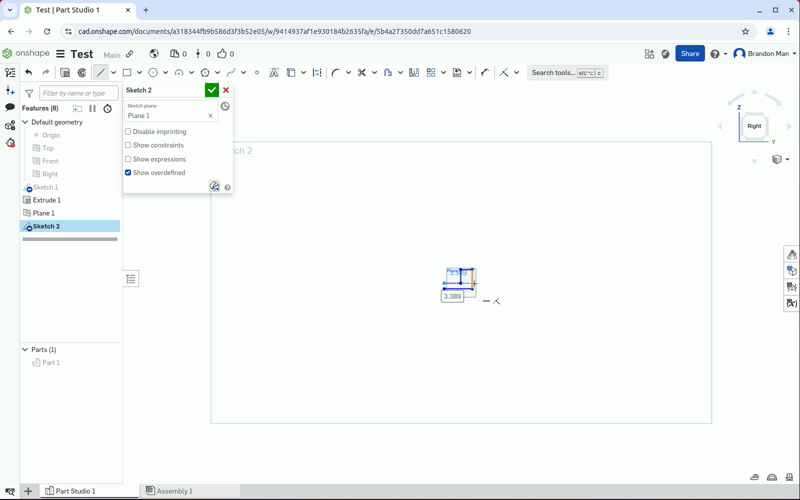
mouse_move(444, 288)
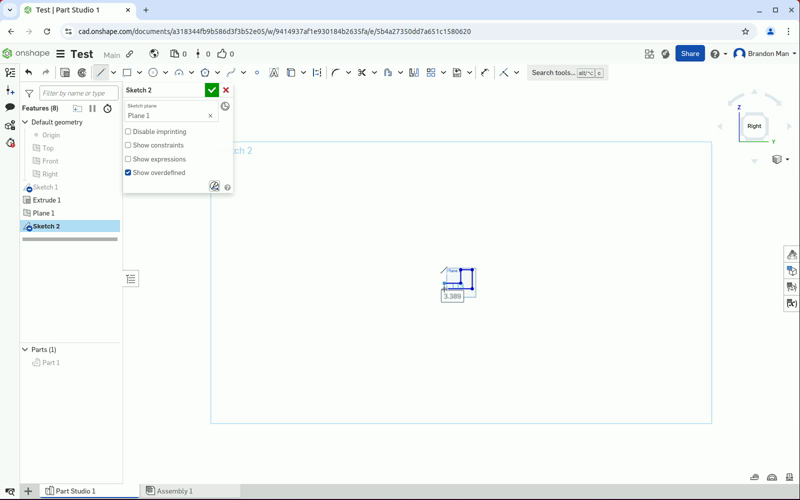
scroll(6)
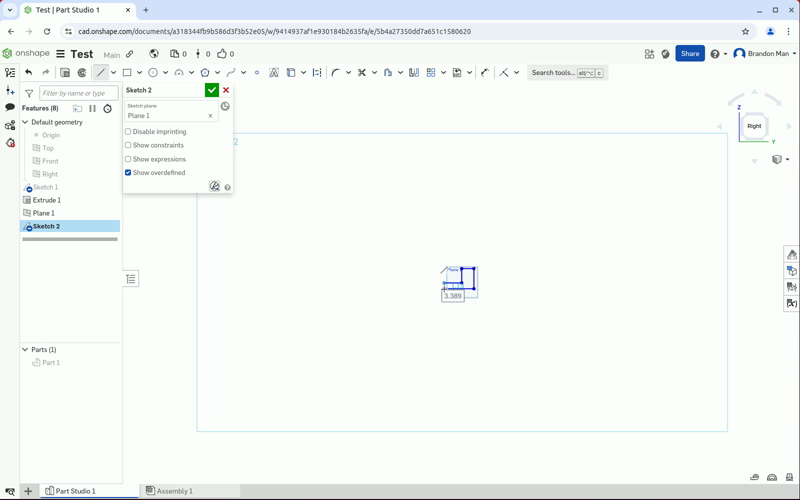
scroll(6)
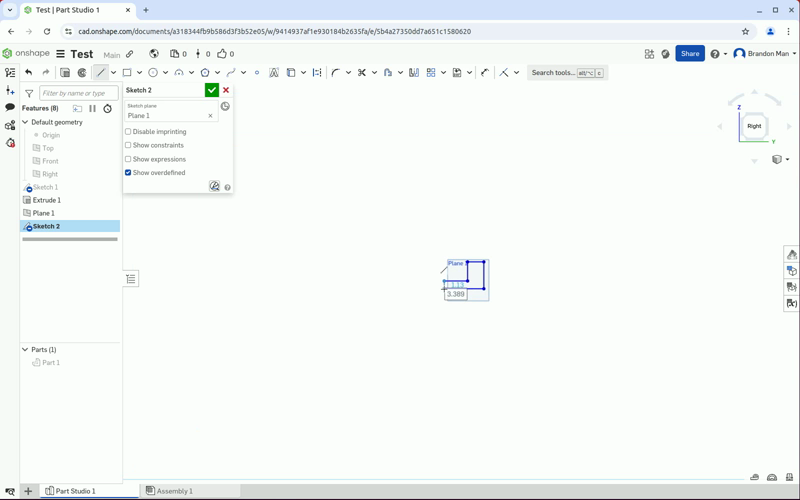
scroll(6)
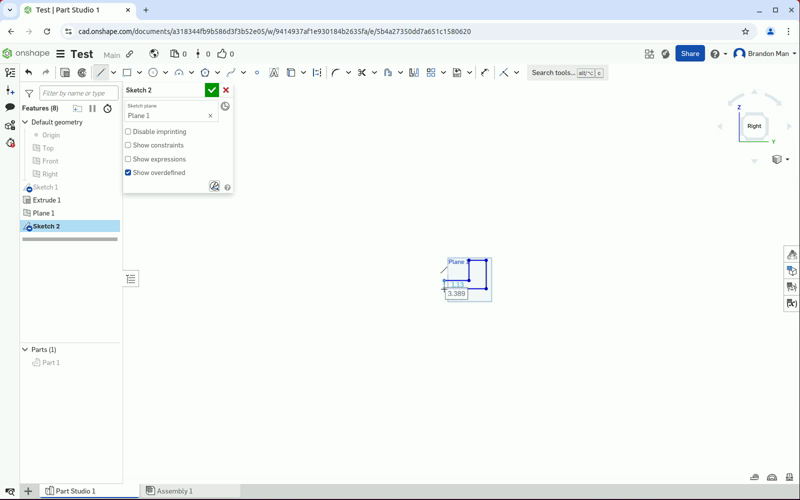
scroll(6)
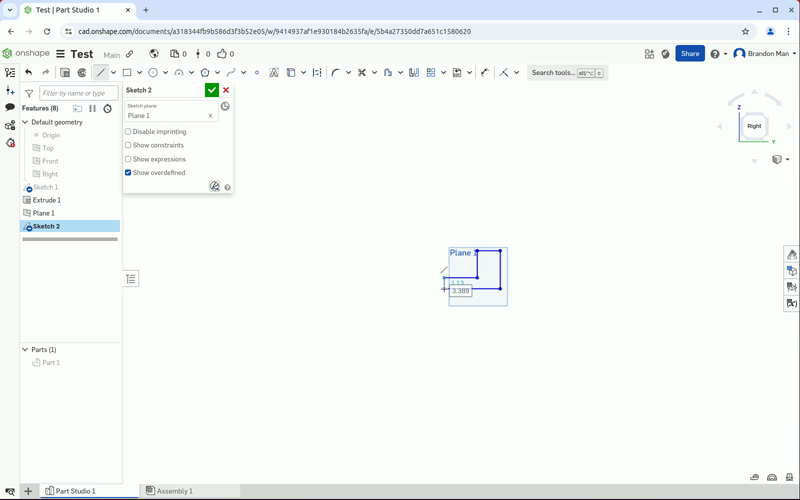
scroll(6)
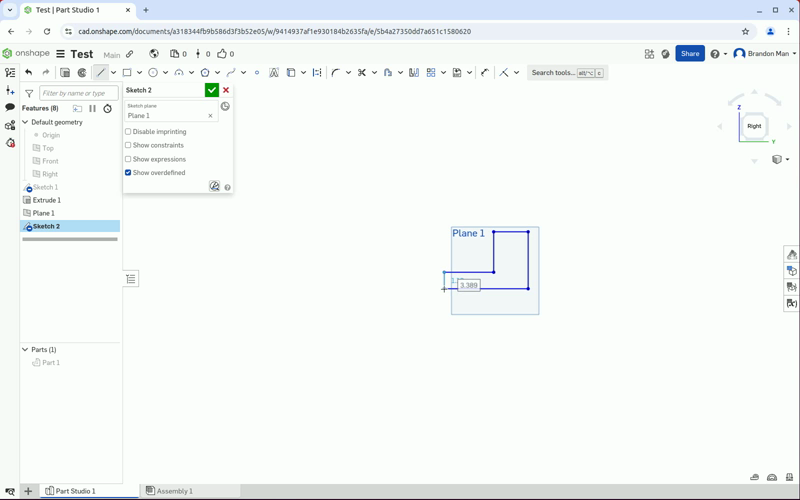
scroll(6)
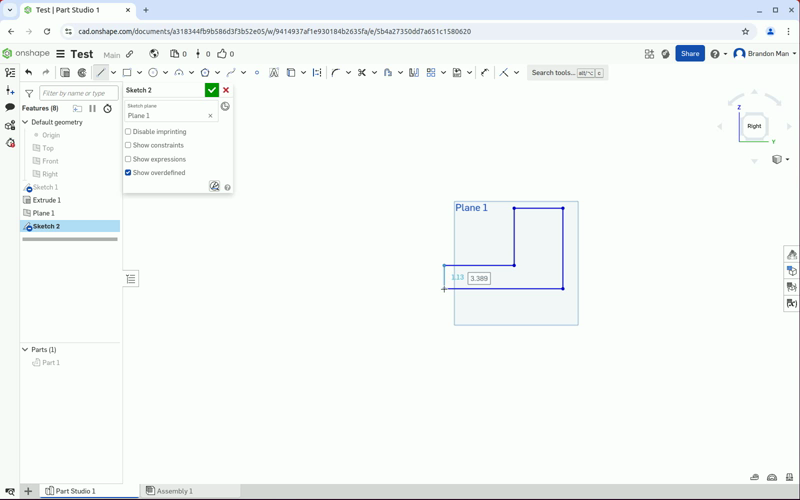
scroll(6)
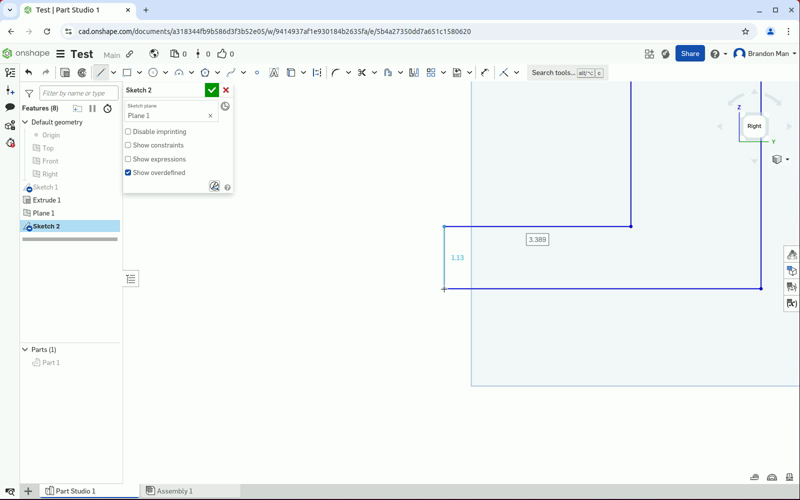
key_up(shift)
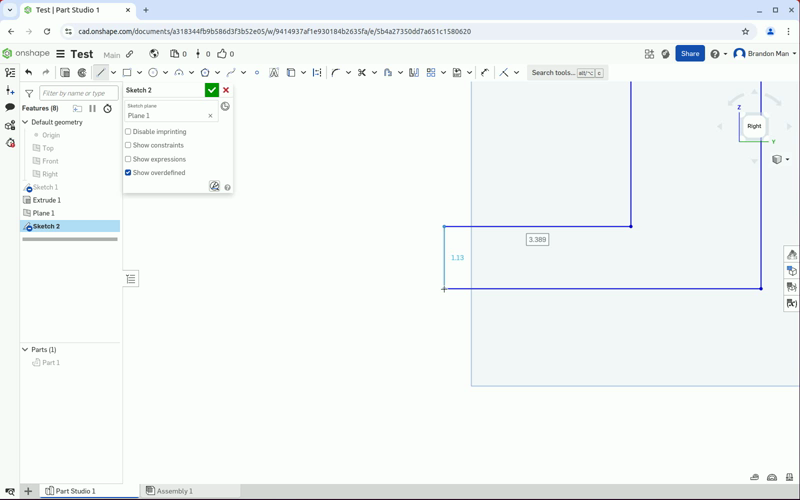
click(444, 288)
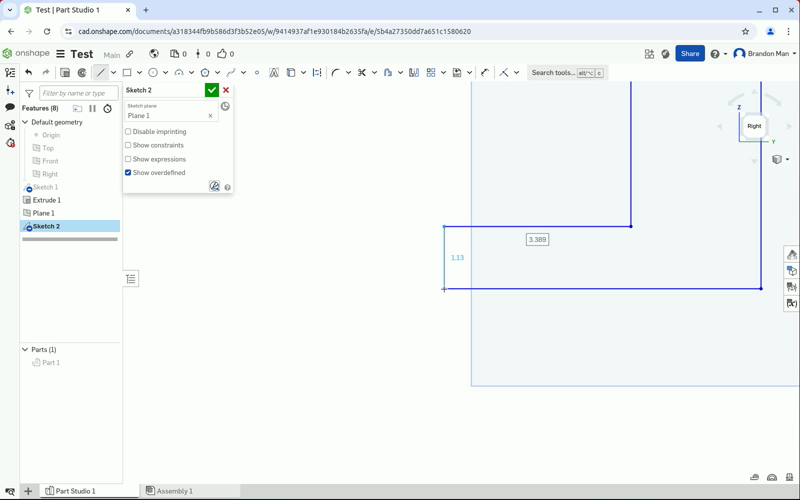
scroll(-6)
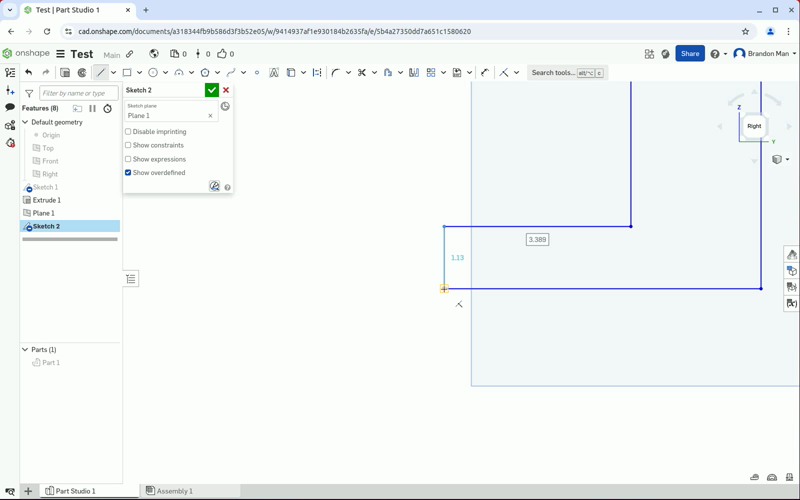
scroll(-6)
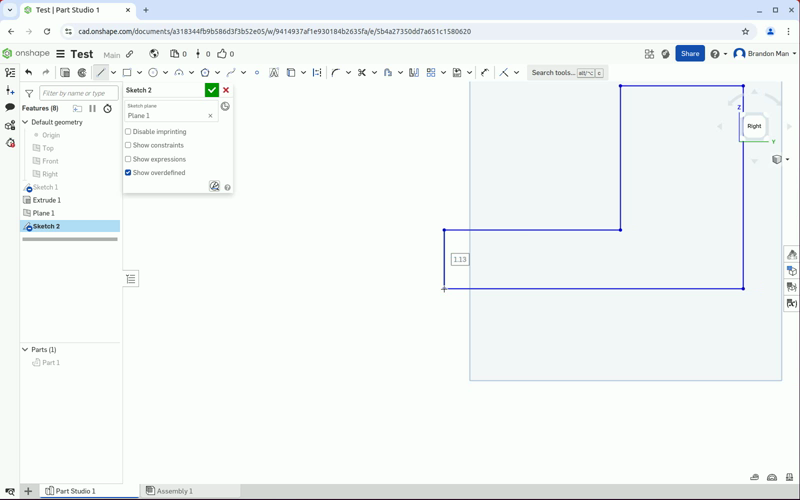
scroll(-6)
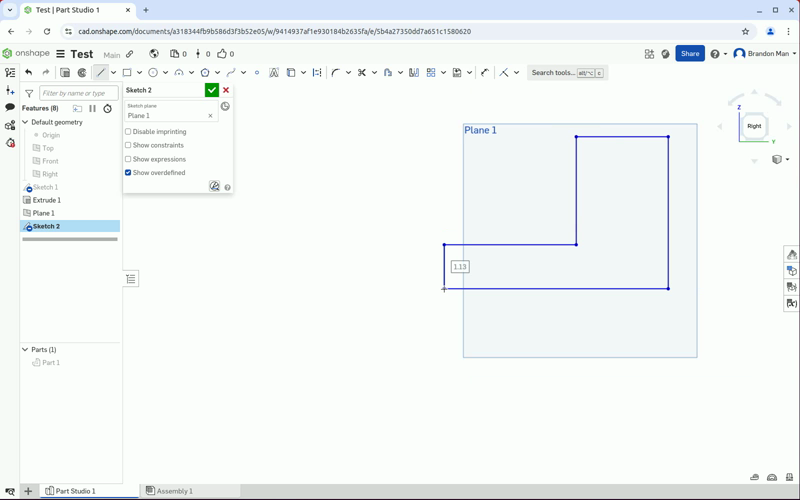
scroll(-6)
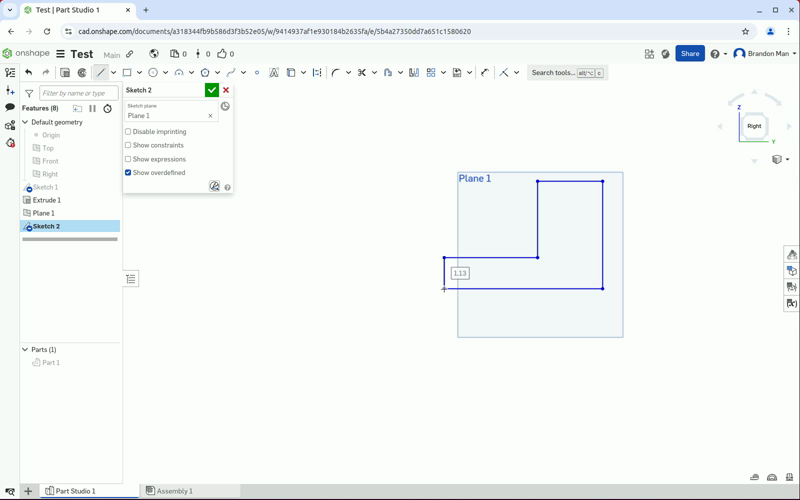
scroll(-6)
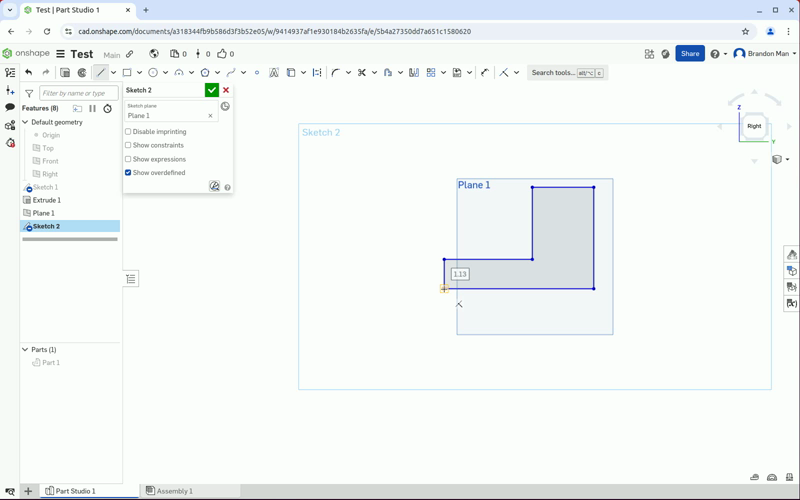
scroll(-6)
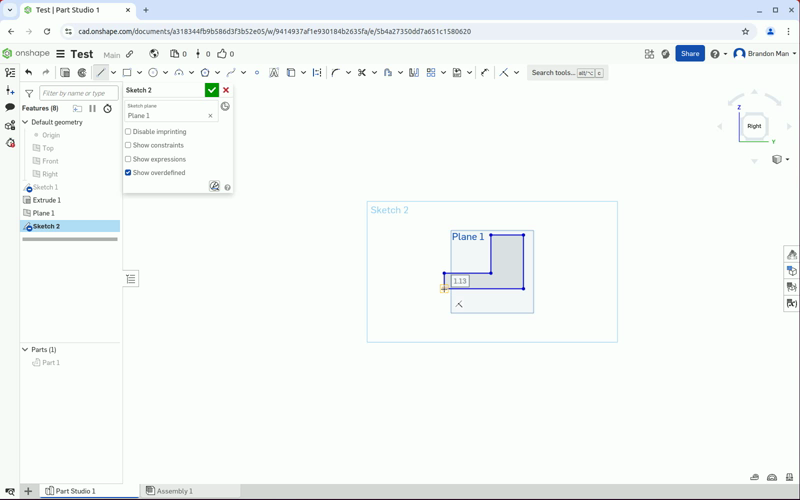
scroll(-6)
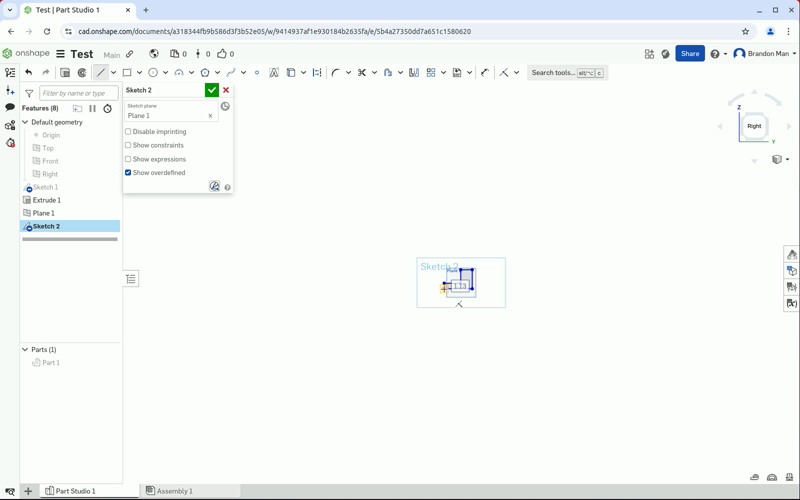
key(esc)
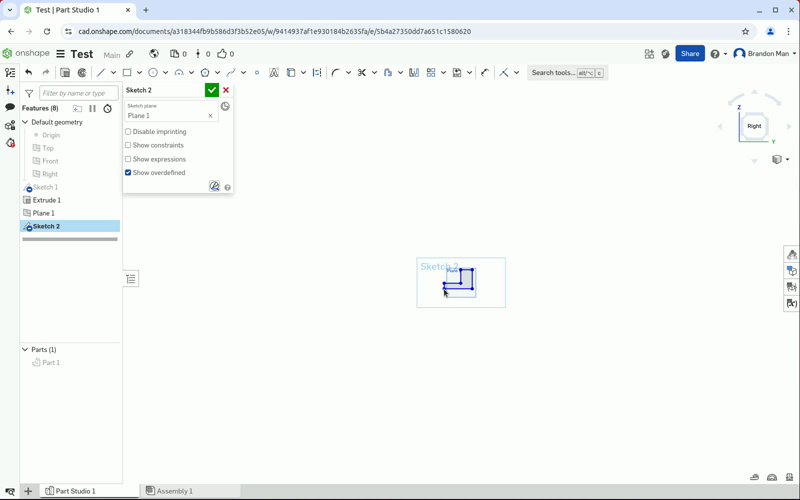
mouse_move(448, 287)
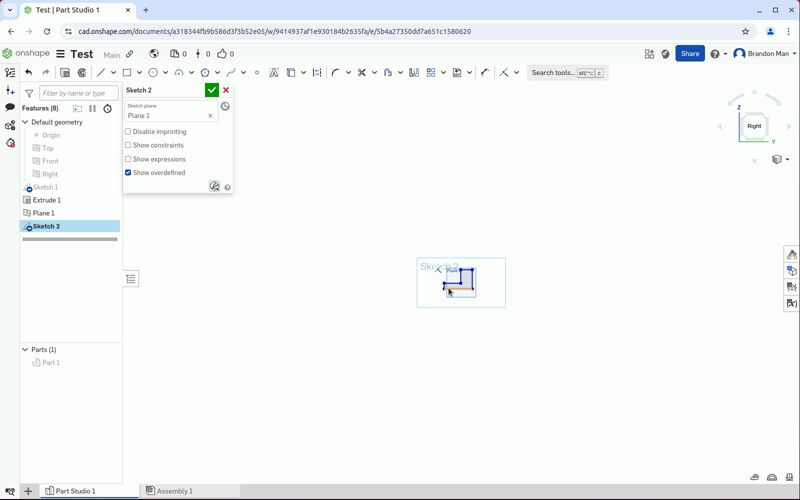
scroll(6)
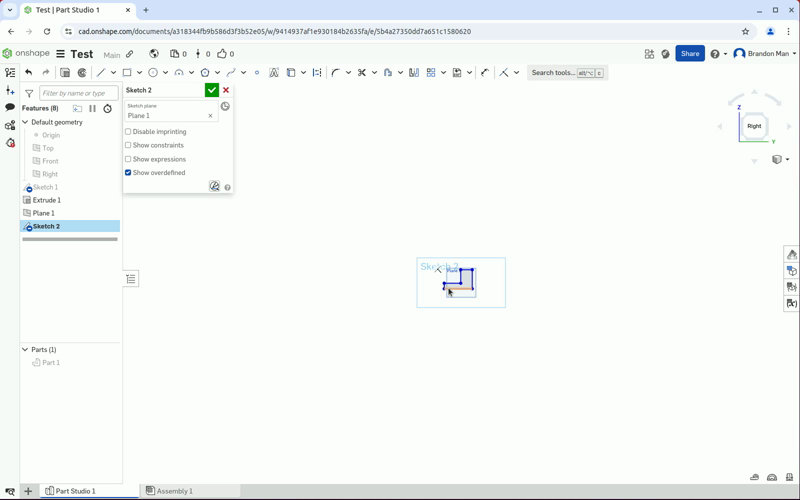
scroll(6)
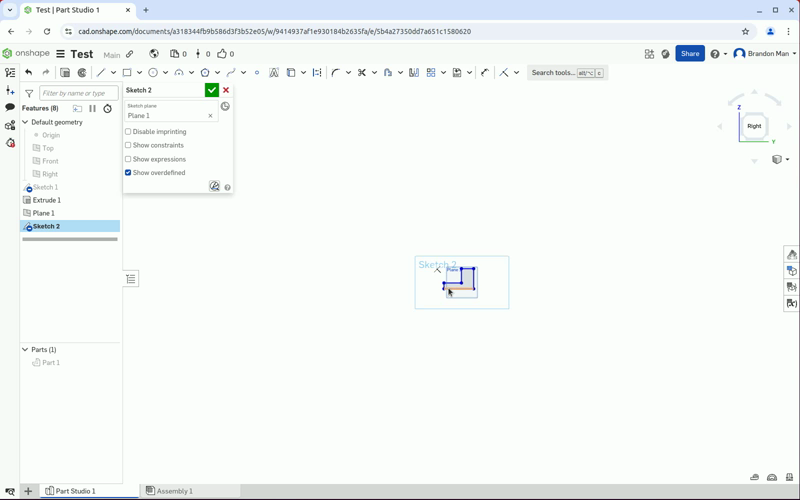
scroll(6)
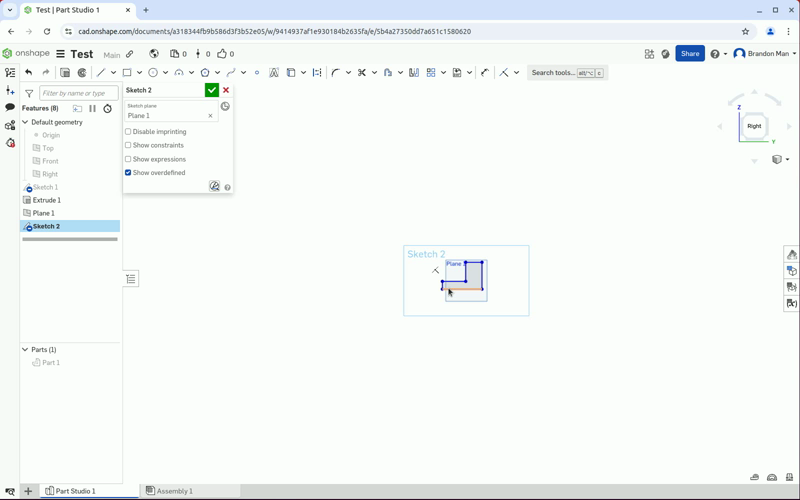
scroll(6)
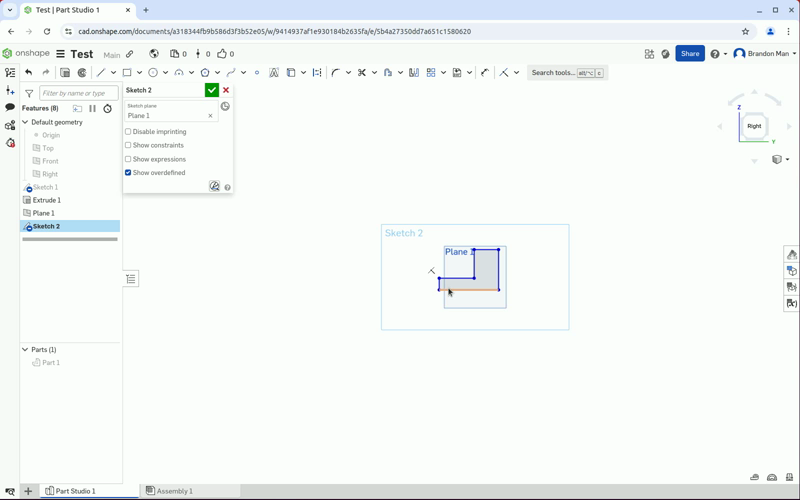
scroll(6)
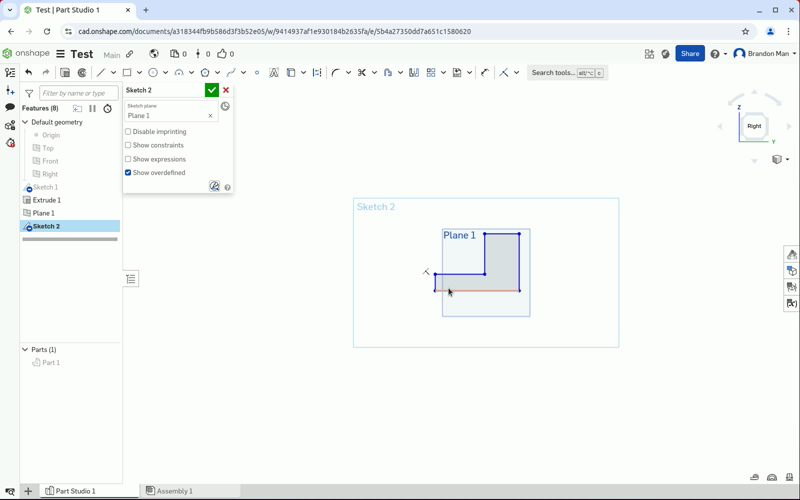
scroll(6)
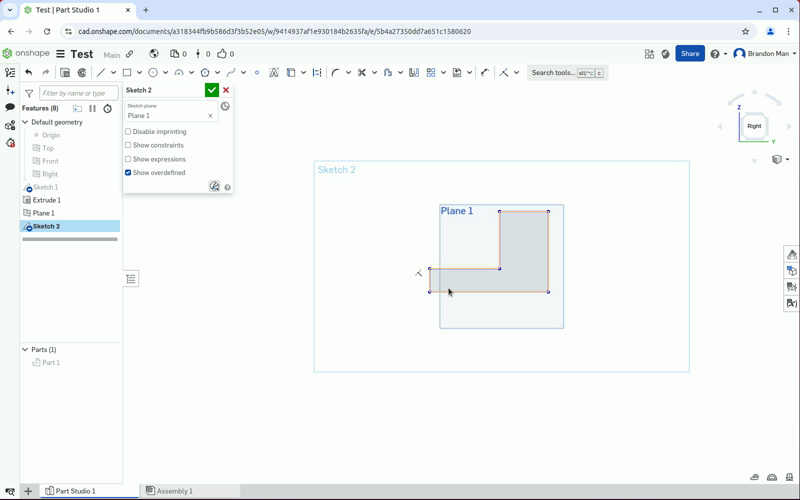
scroll(6)
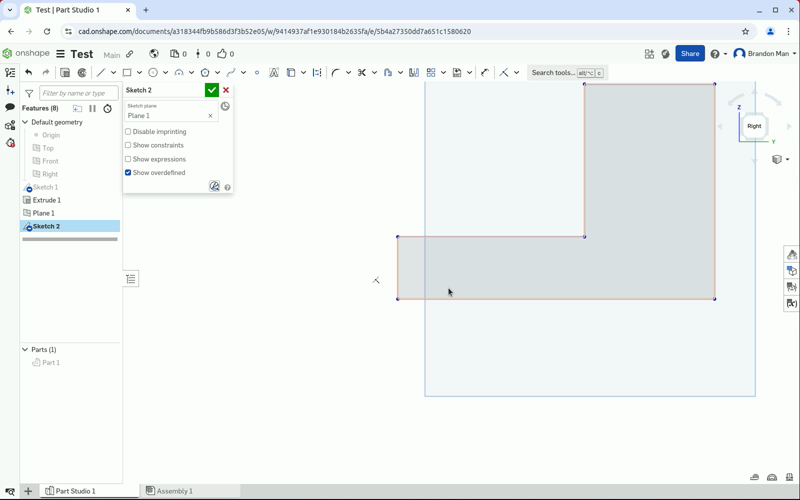
click(448, 287)
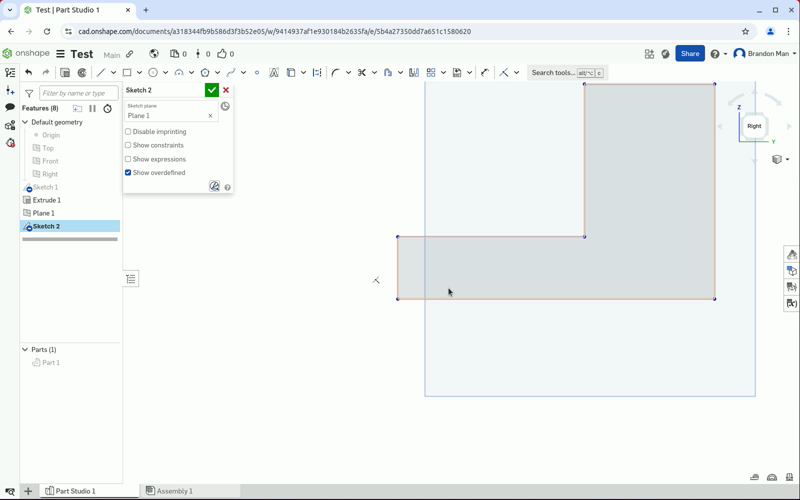
scroll(-6)
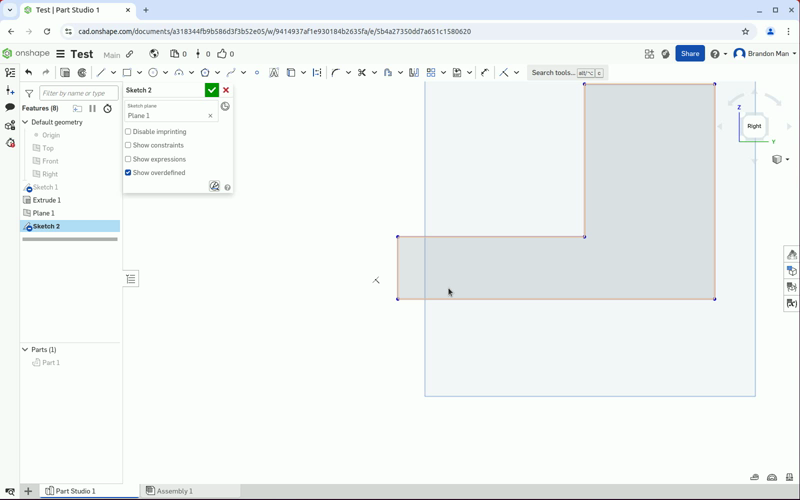
scroll(-6)
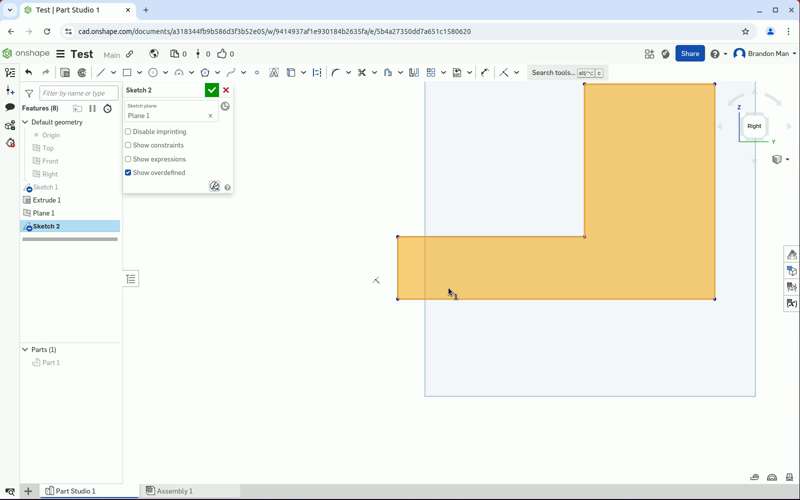
scroll(-6)
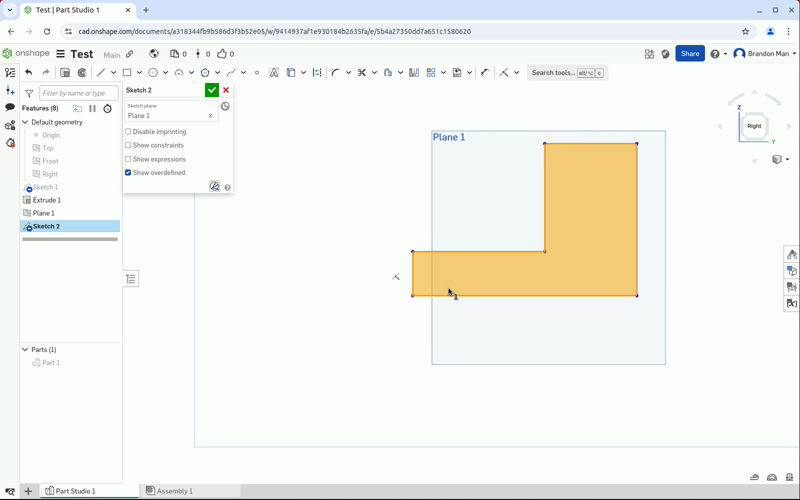
scroll(-6)
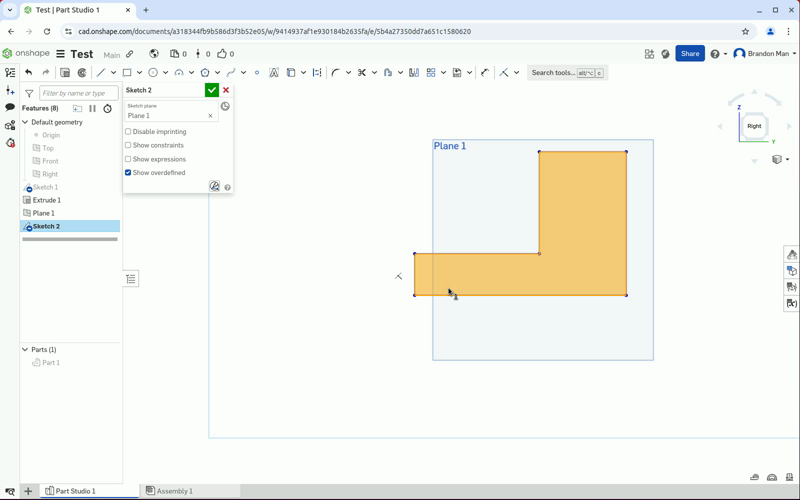
scroll(-6)
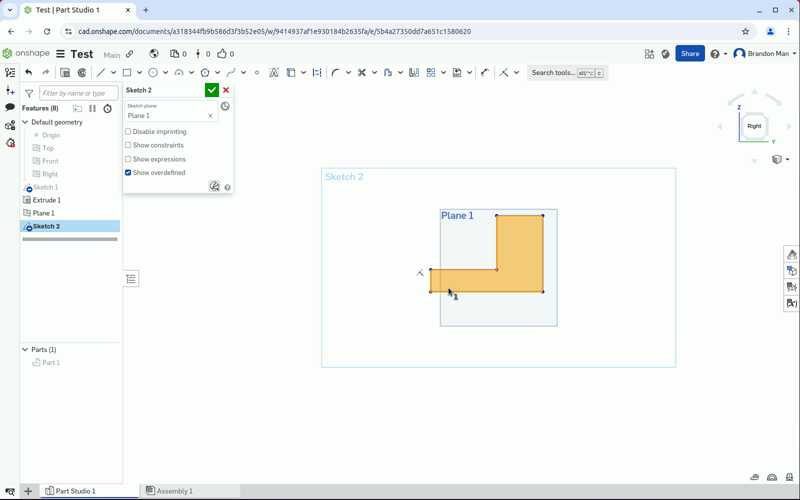
scroll(-6)
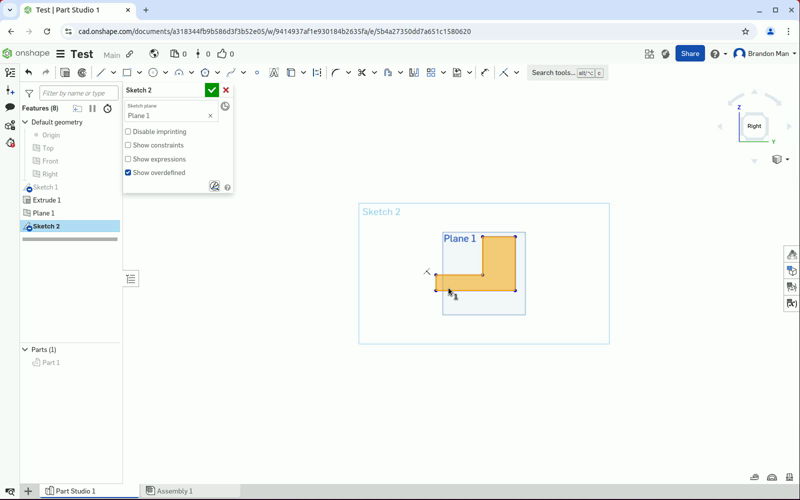
scroll(-6)
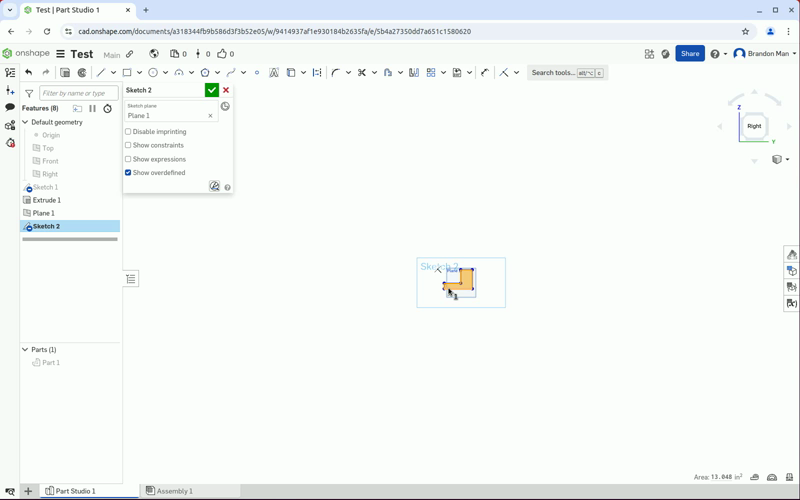
mouse_move(73, 352)
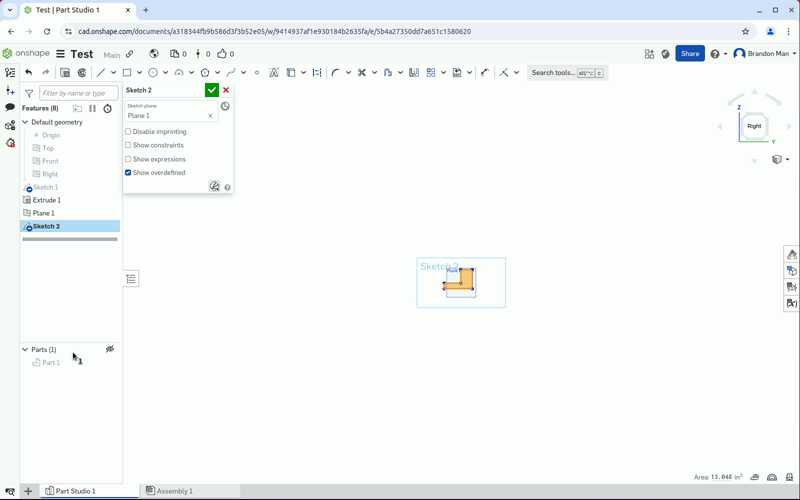
key(shift+y)
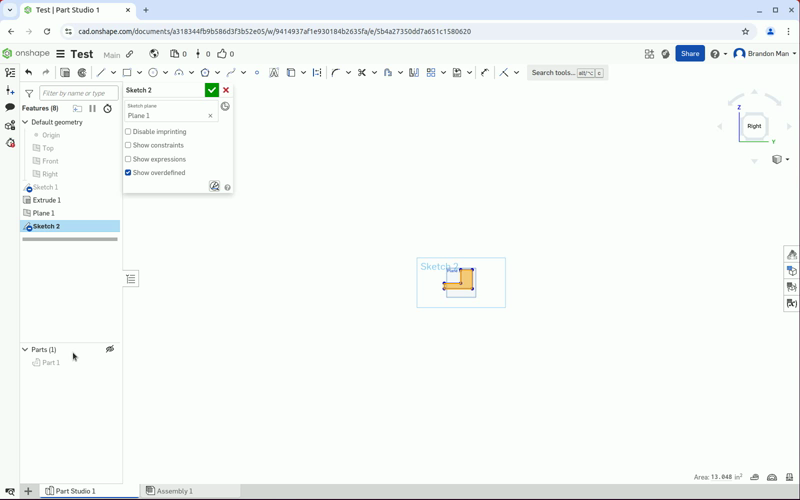
key(shift+e)
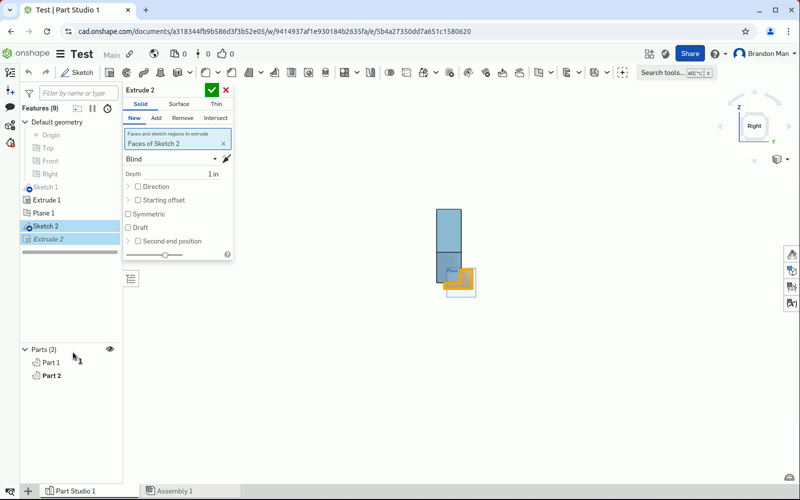
mouse_move(143, 106)
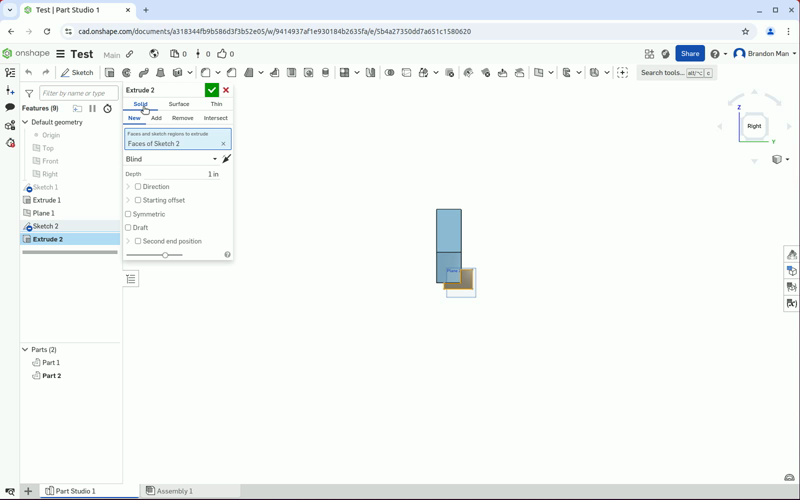
click(143, 106)
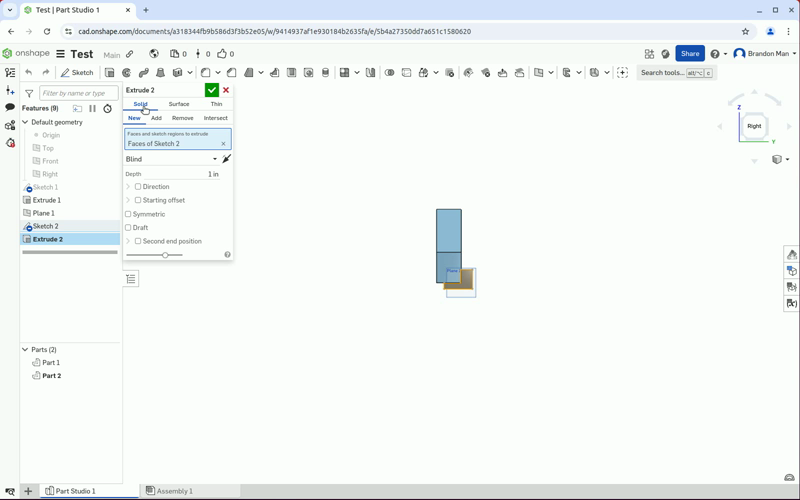
mouse_move(186, 120)
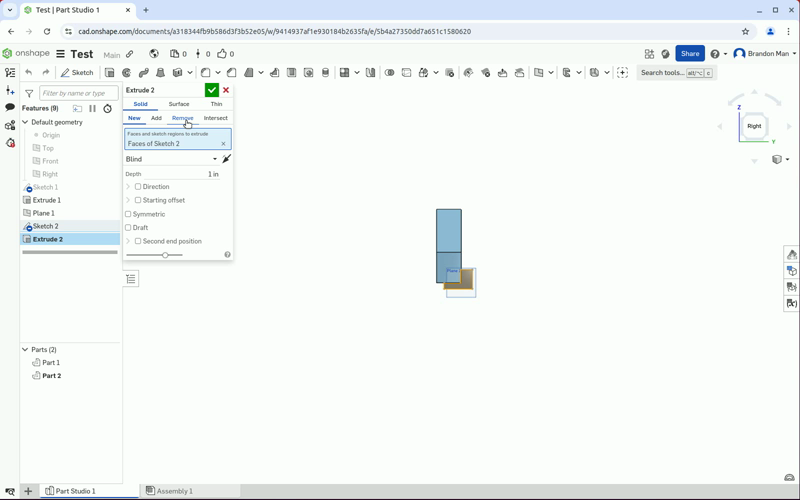
click(186, 120)
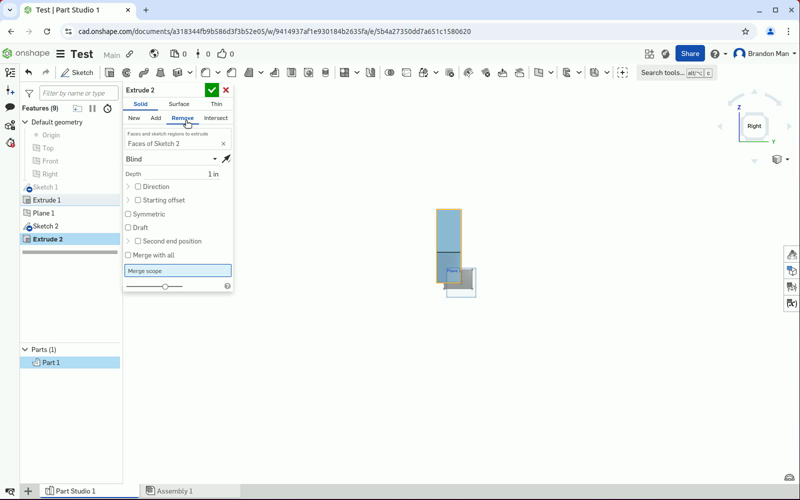
key(tab, 4)
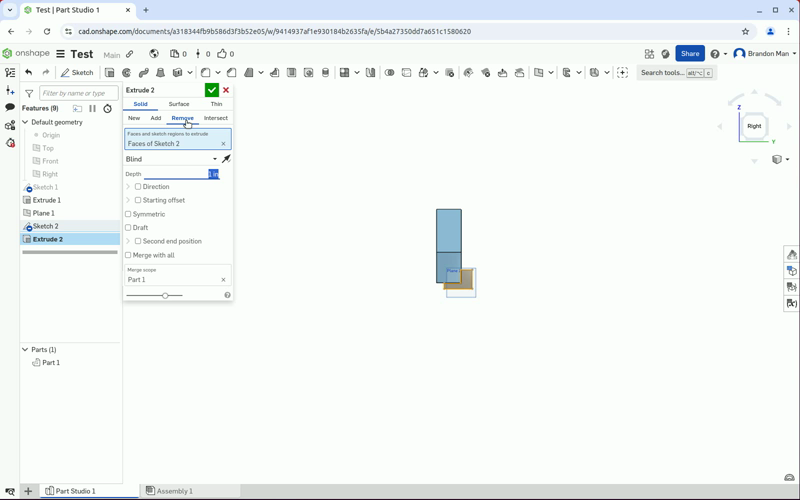
text(26.719)
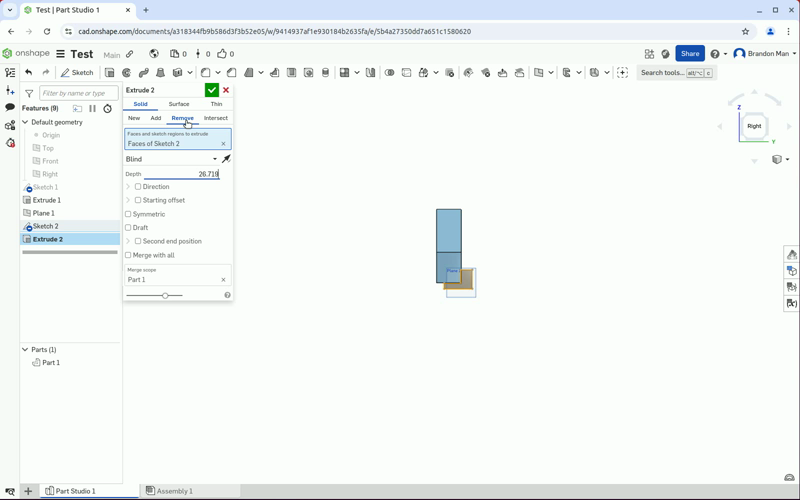
key(tab, 6)
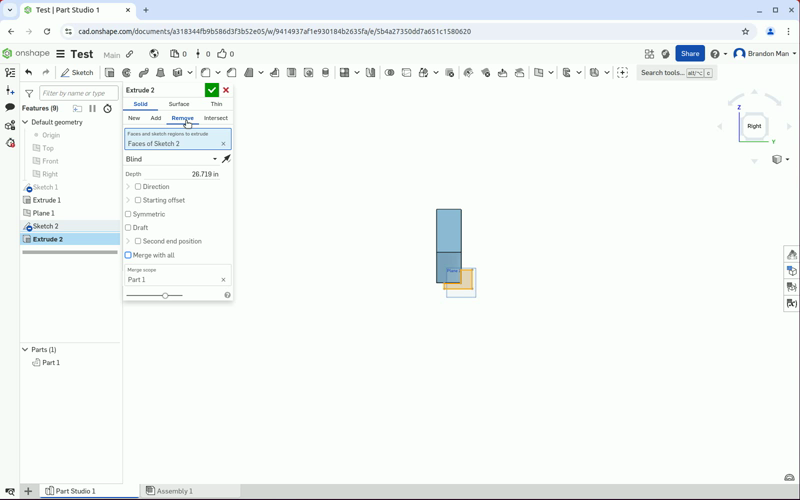
key(space)
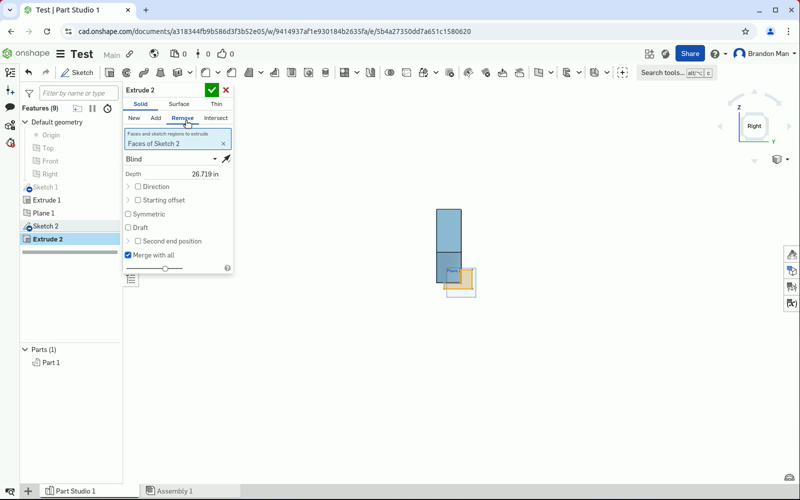
key(enter)
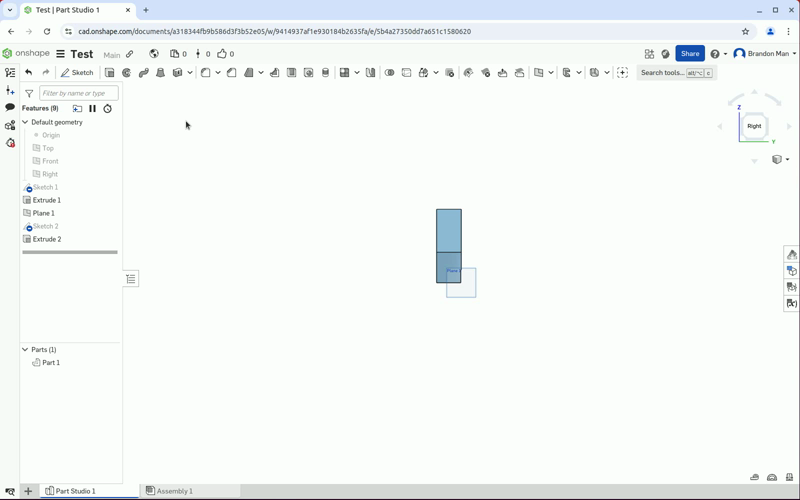
key(shift+h)
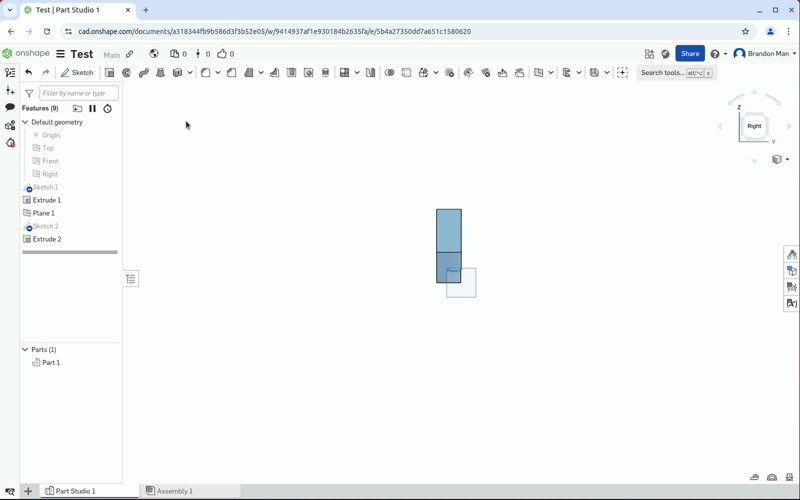
key(shift+h)
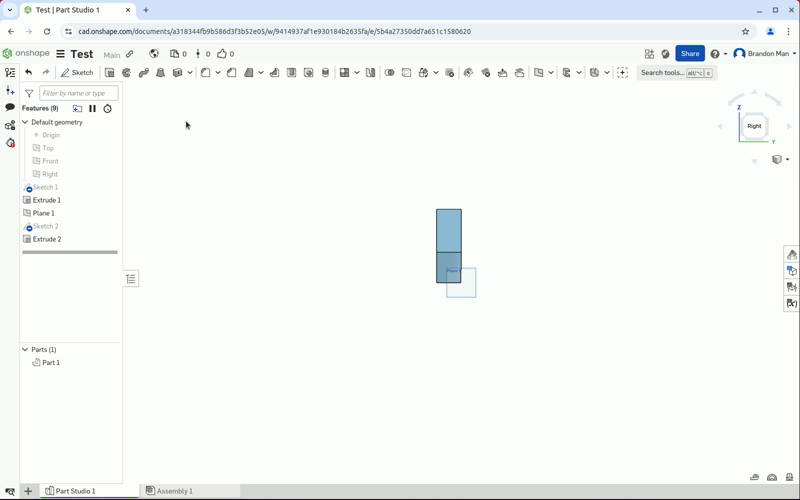
mouse_move(73, 189)
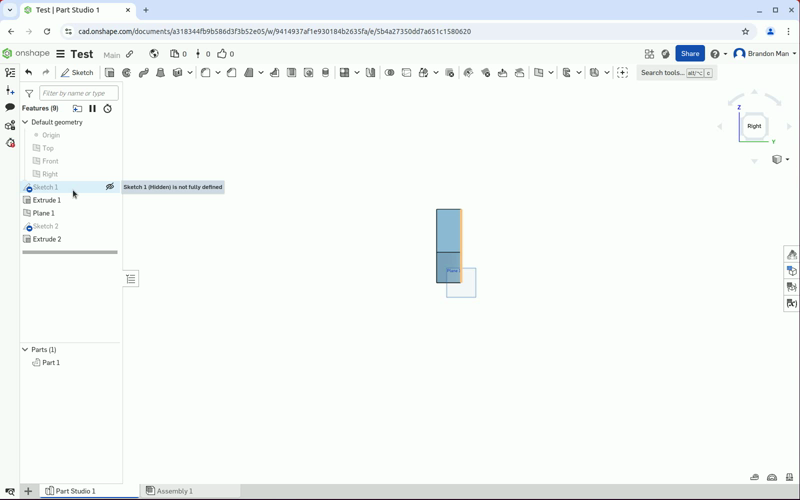
click(73, 189)
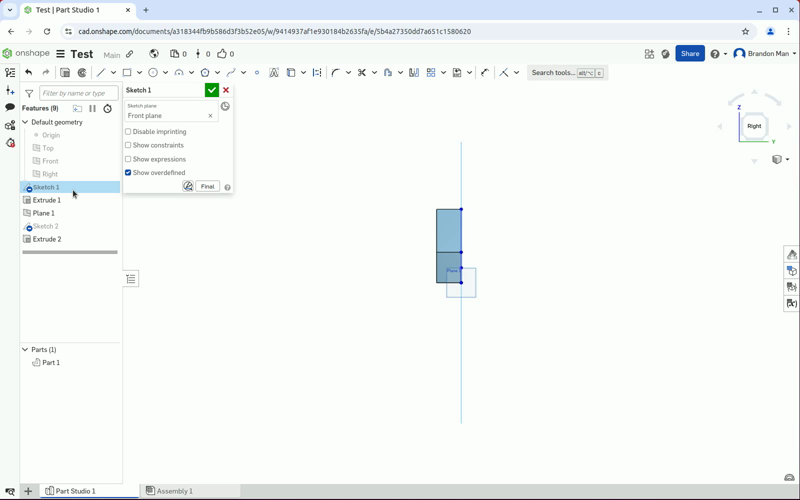
mouse_move(229, 92)
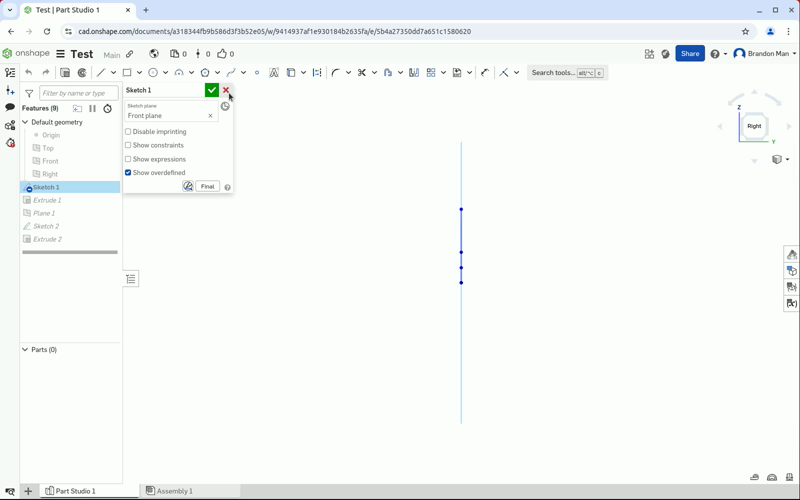
click(229, 92)
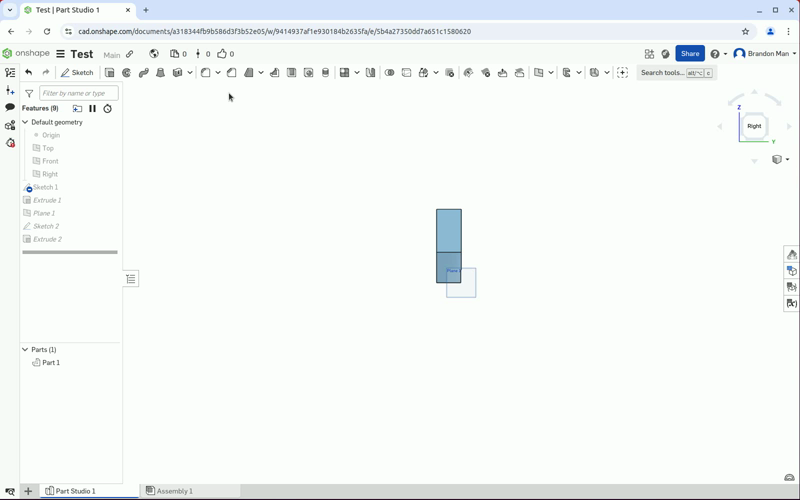
key(shift+s)
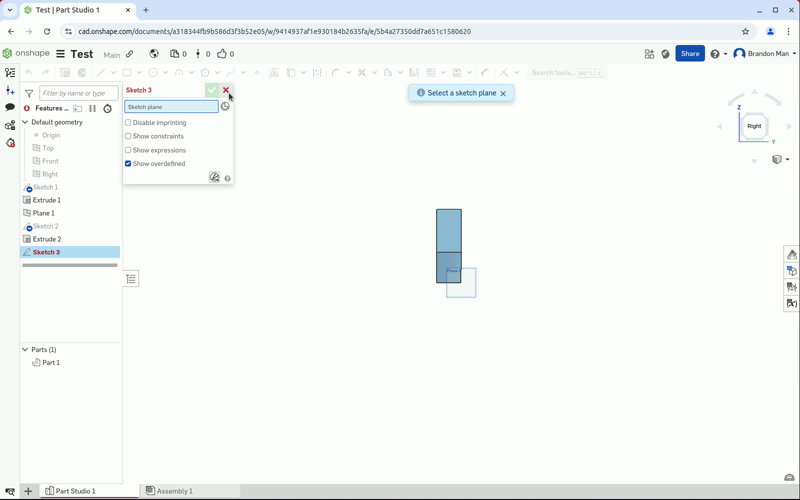
mouse_move(73, 215)
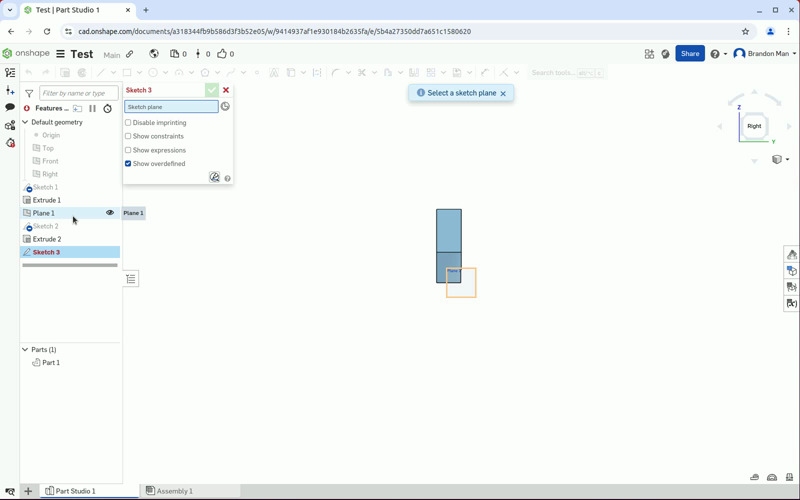
click(73, 215)
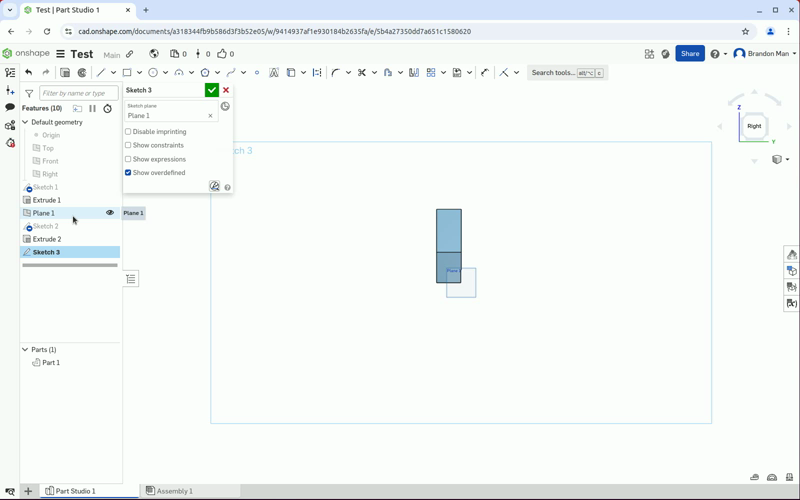
mouse_move(73, 352)
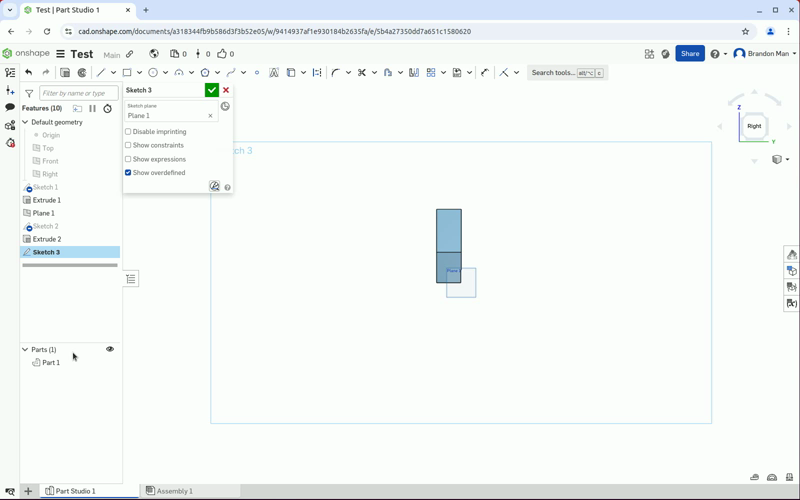
key(y)
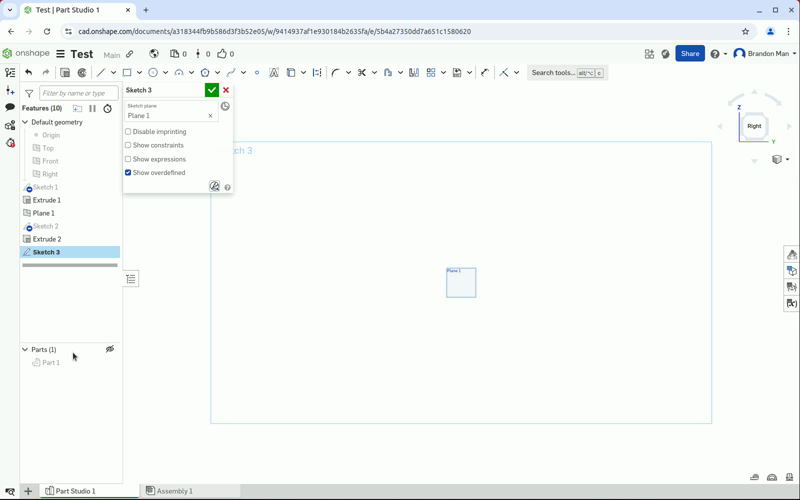
key(l)
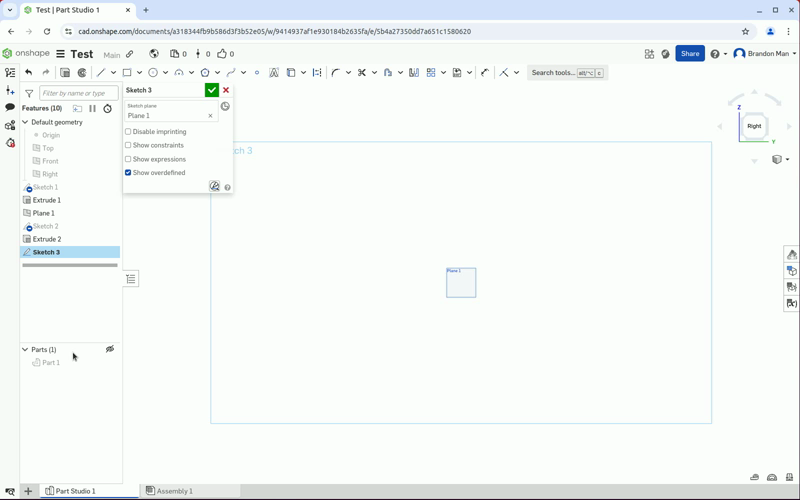
key_down(shift)
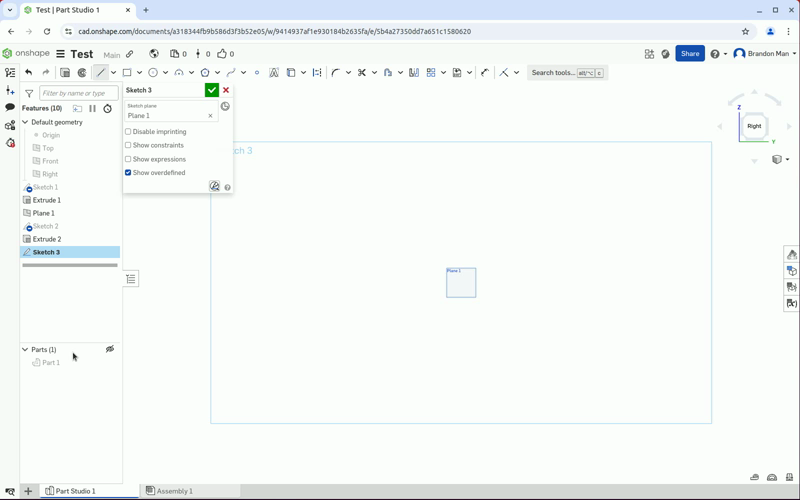
mouse_move(444, 282)
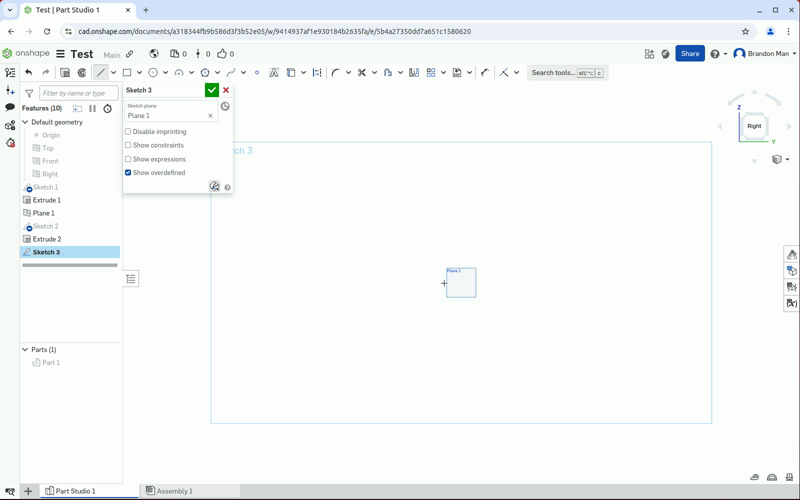
click(444, 282)
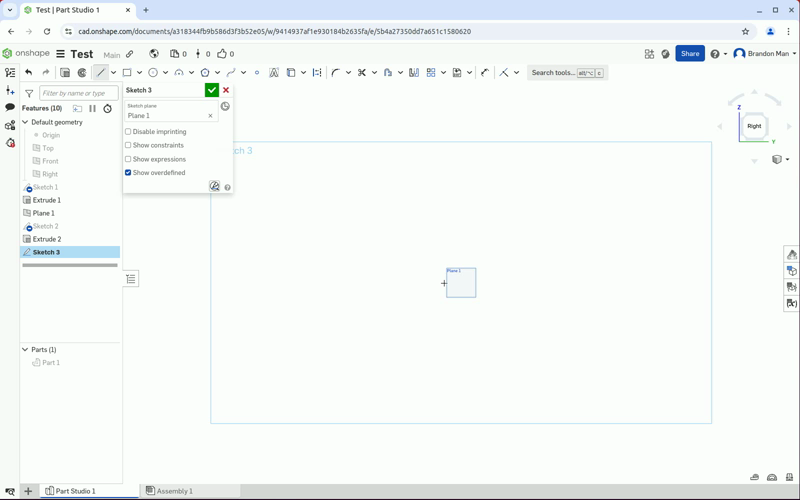
key_up(shift)
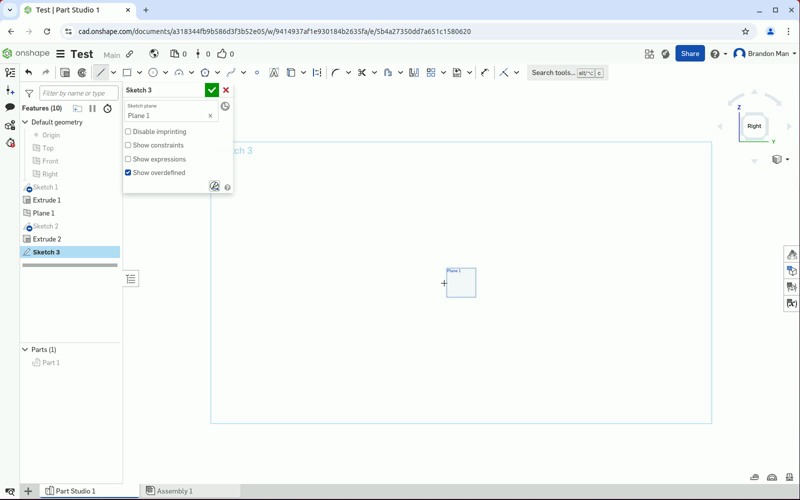
key_down(shift)
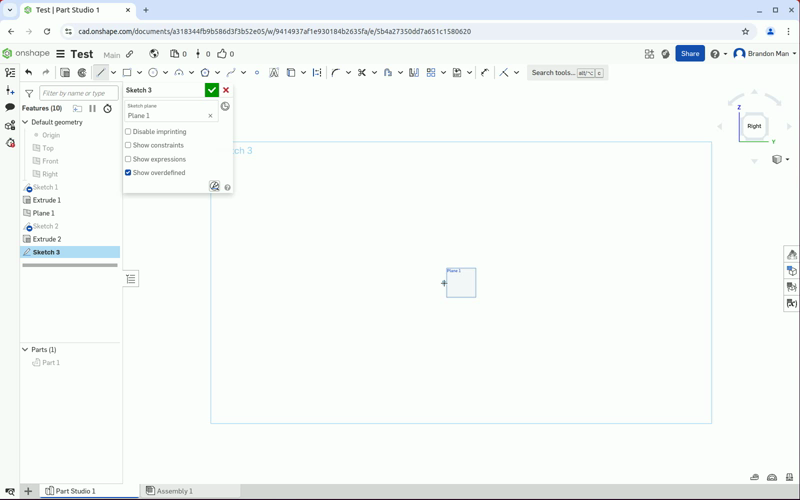
mouse_move(474, 282)
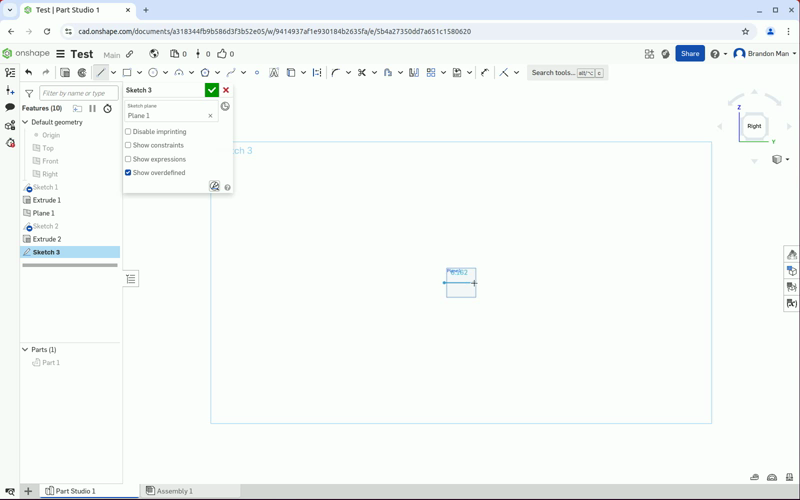
mouse_move(461, 282)
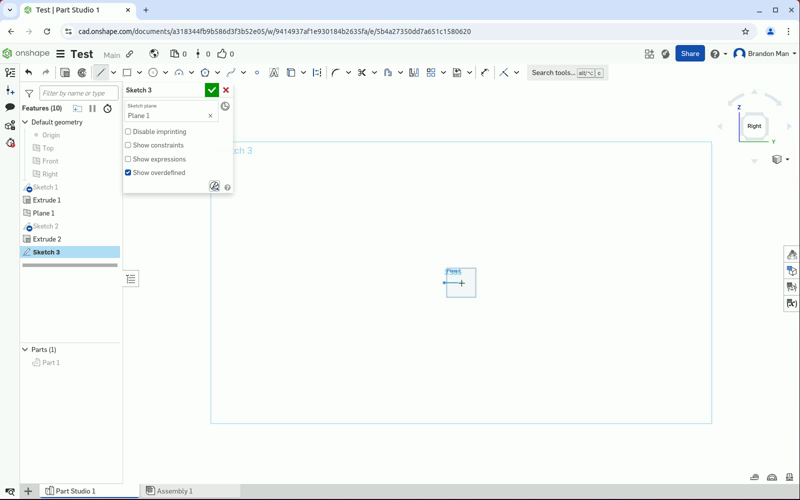
click(461, 282)
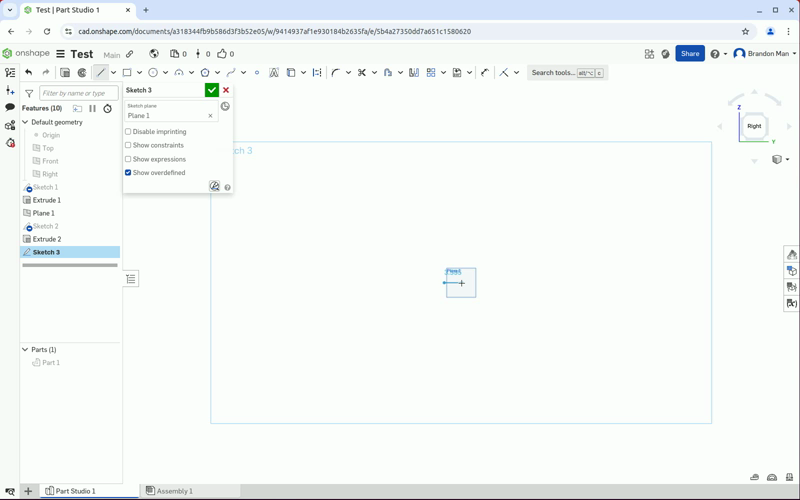
key_up(shift)
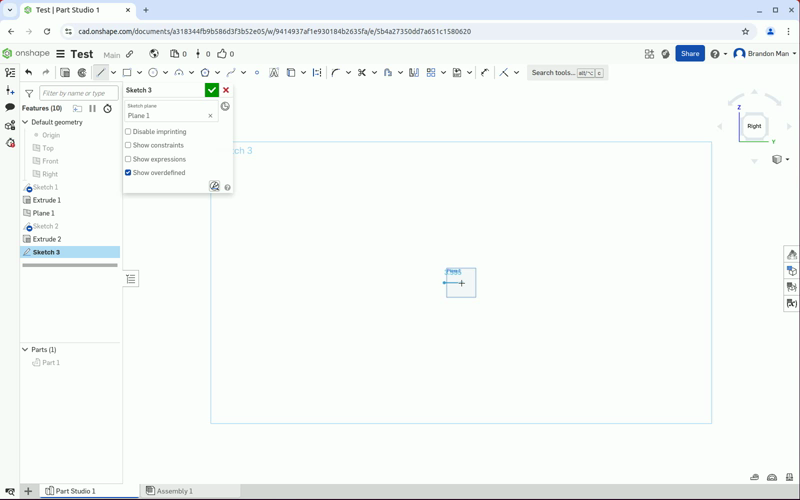
key_down(shift)
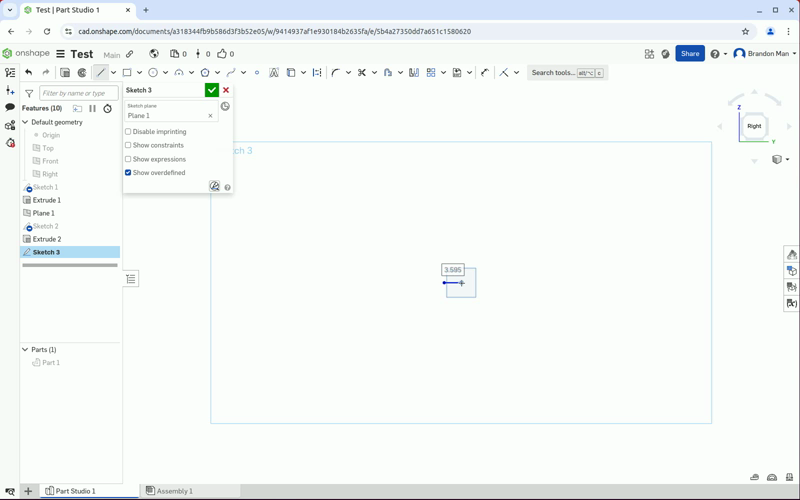
mouse_move(491, 282)
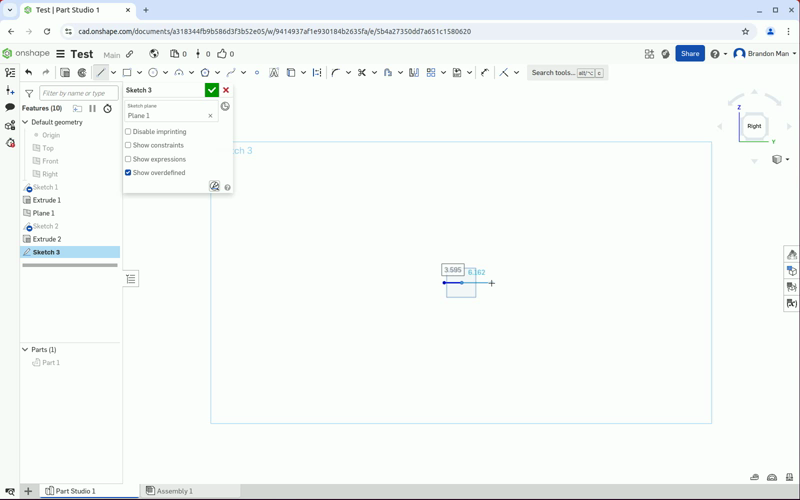
mouse_move(461, 268)
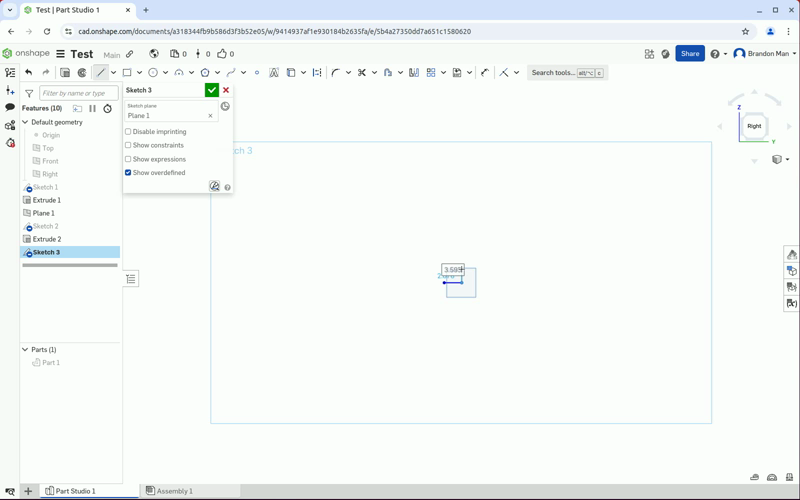
click(461, 268)
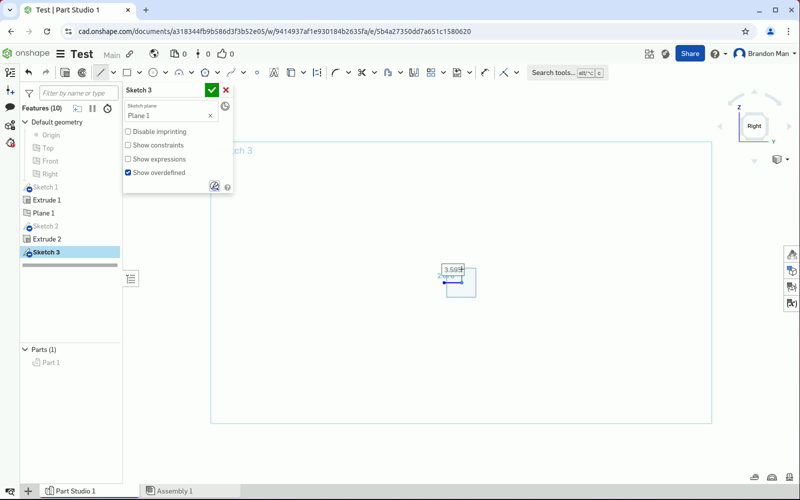
key_up(shift)
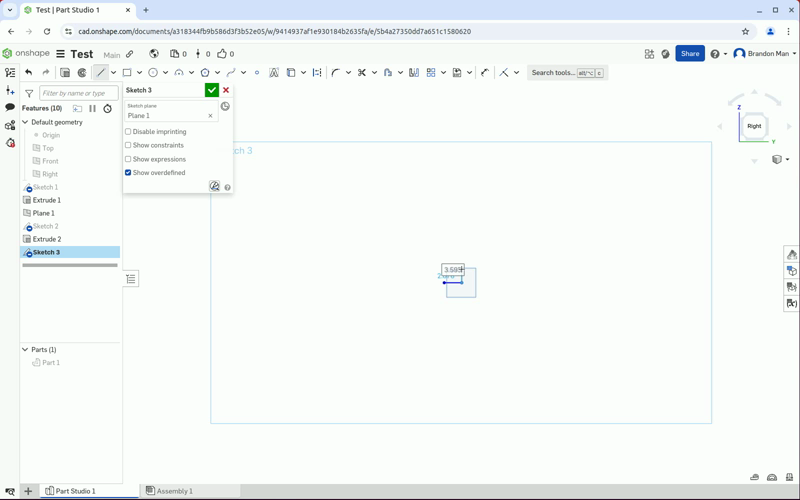
key_down(shift)
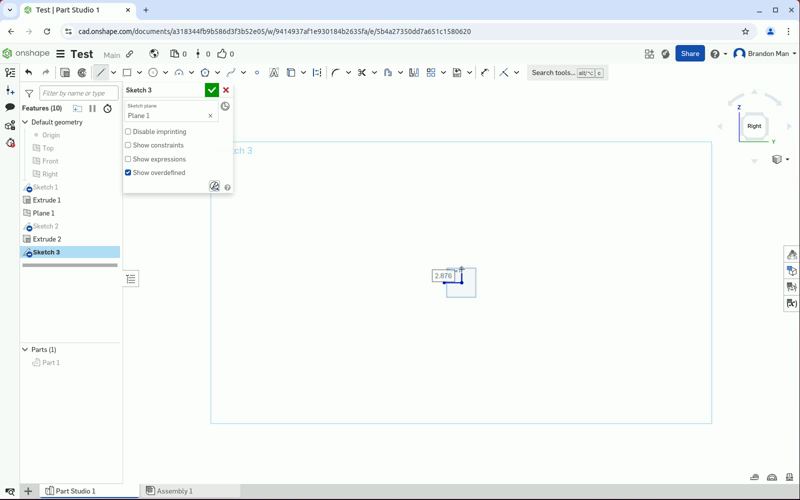
mouse_move(491, 268)
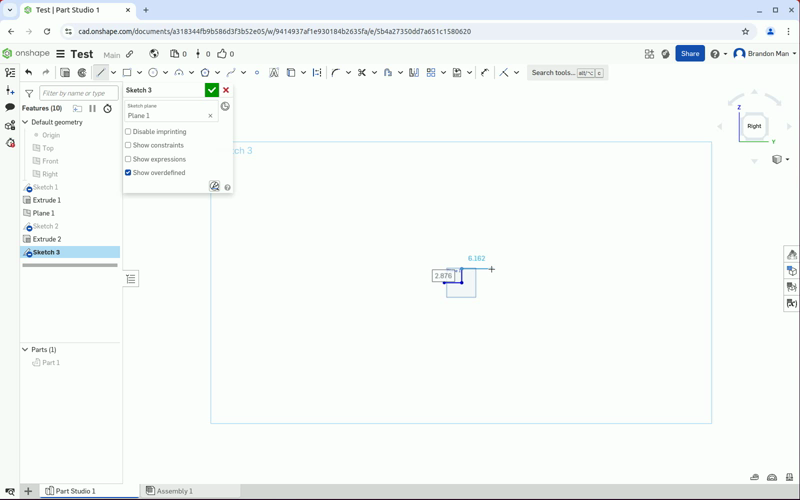
mouse_move(444, 268)
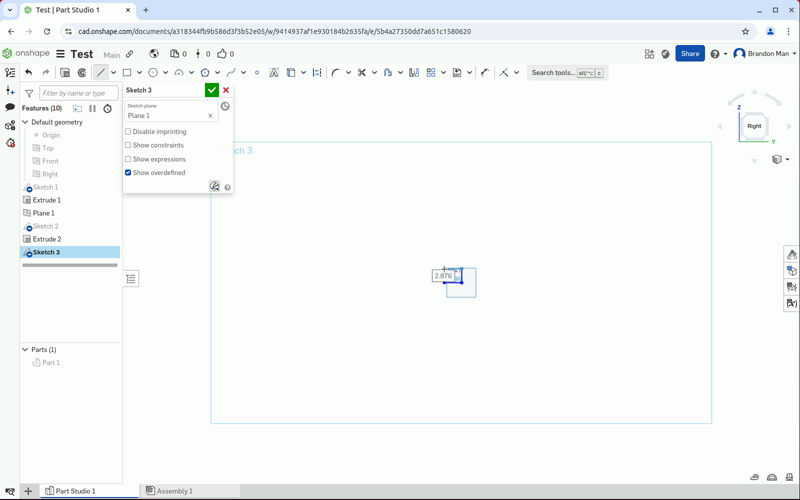
click(444, 268)
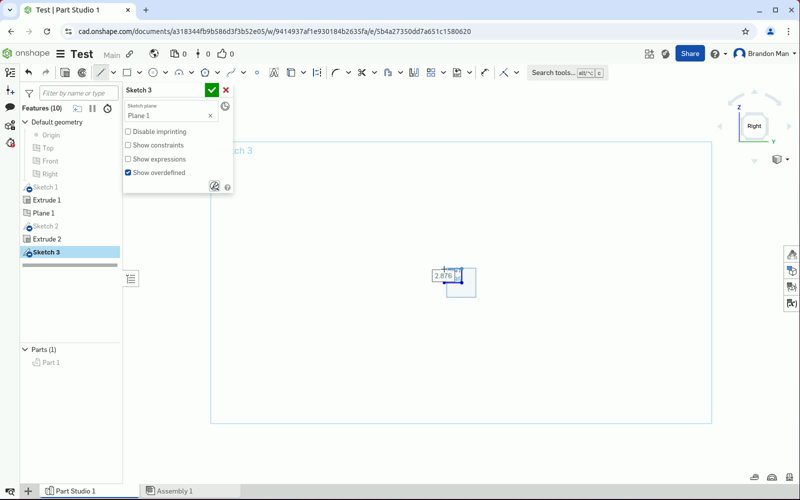
key_up(shift)
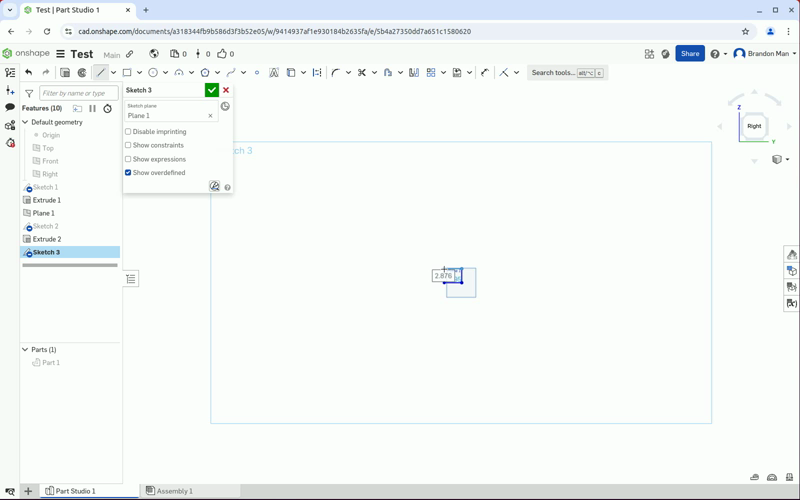
mouse_move(474, 268)
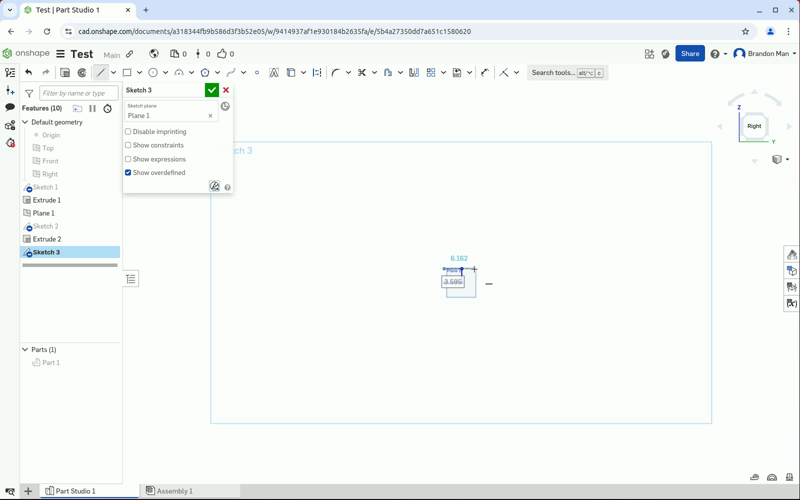
key_down(shift)
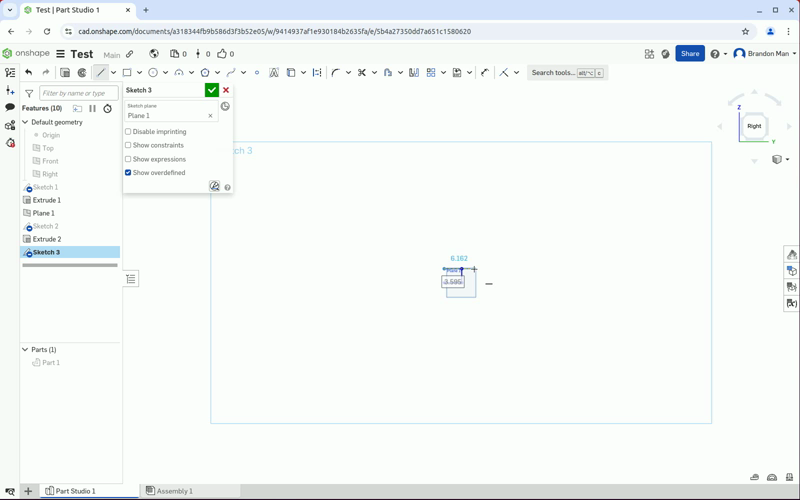
mouse_move(444, 282)
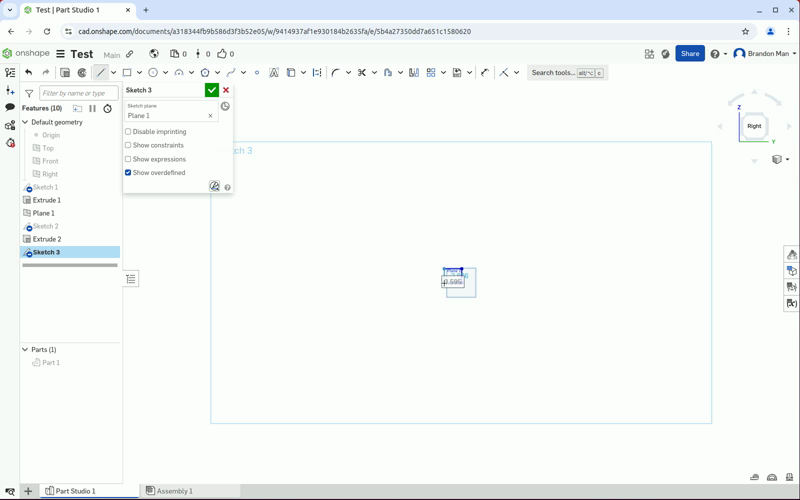
key_up(shift)
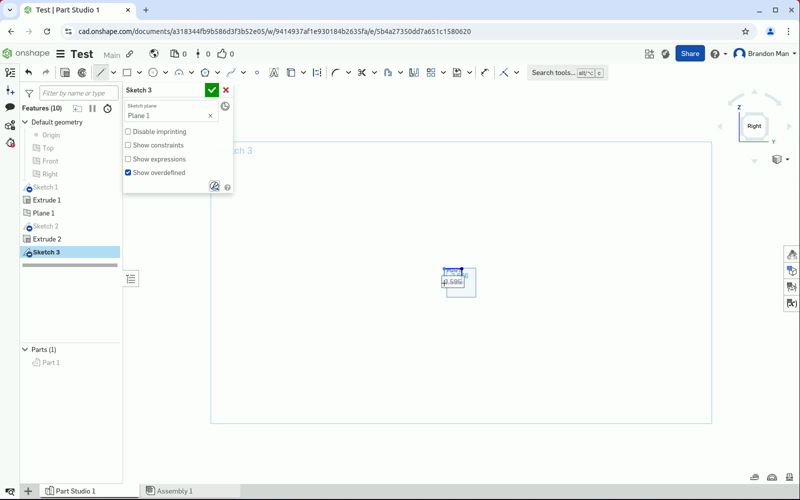
click(444, 282)
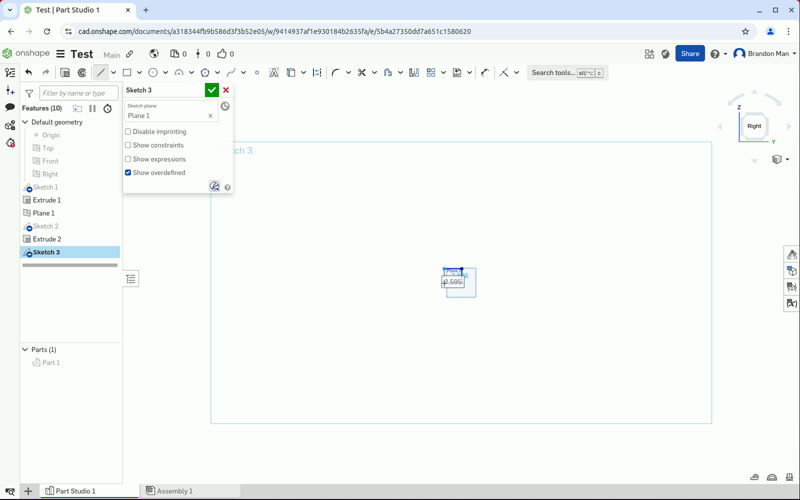
key(esc)
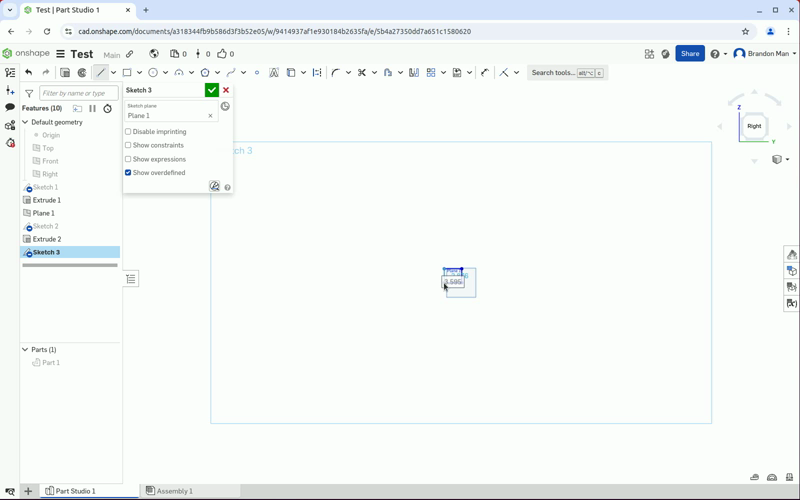
mouse_move(445, 278)
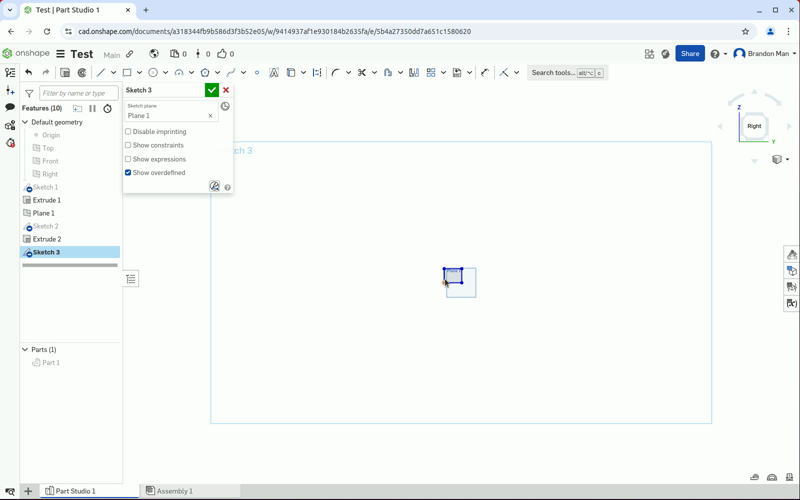
scroll(6)
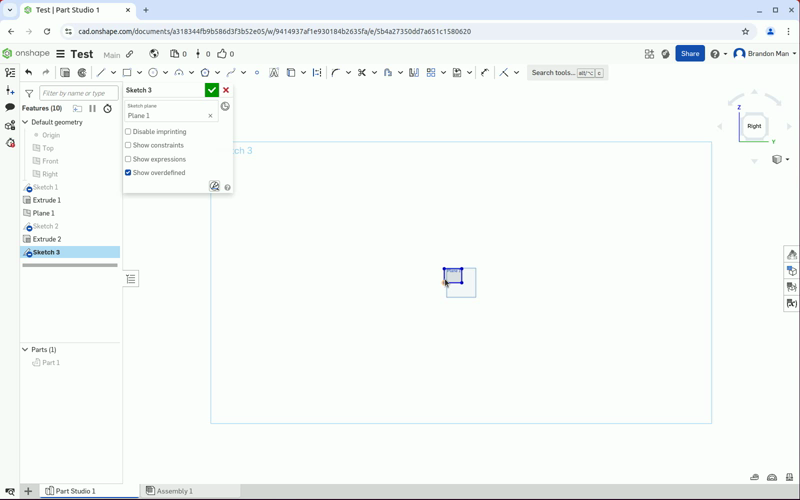
scroll(6)
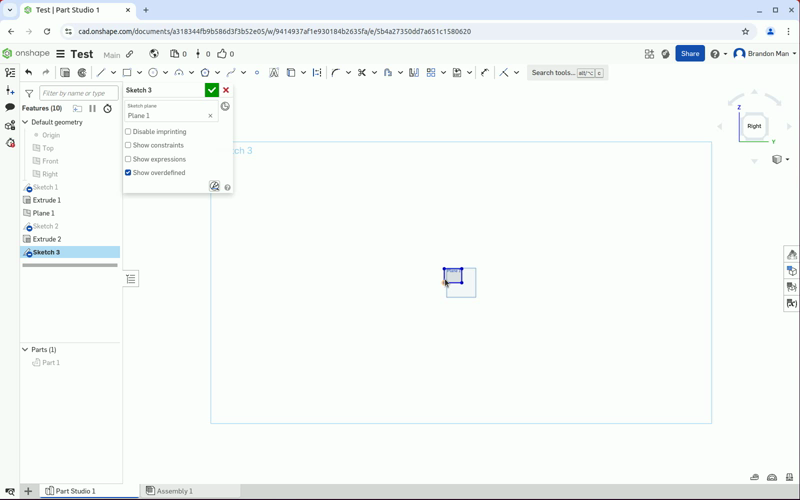
scroll(6)
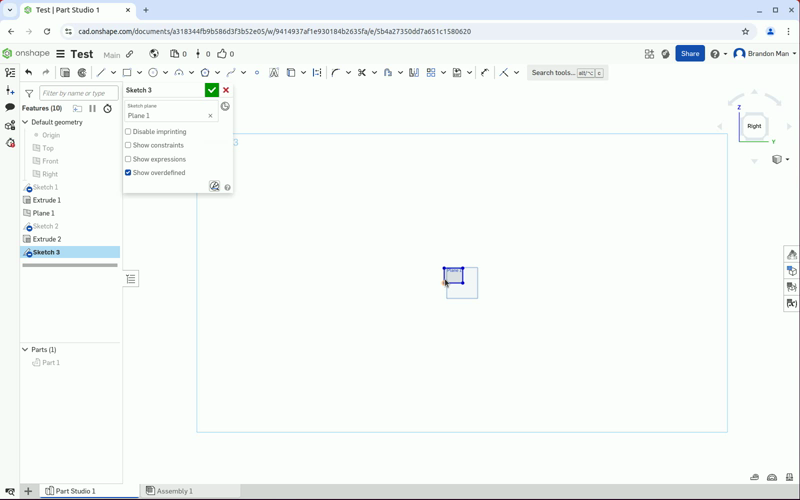
scroll(6)
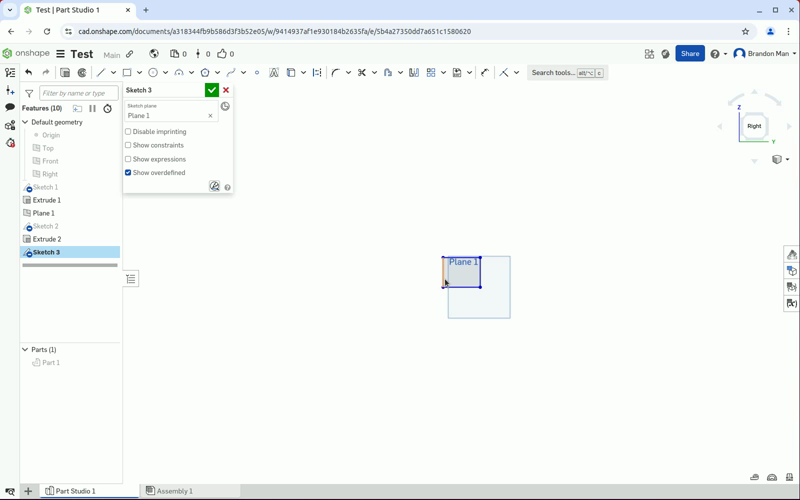
scroll(6)
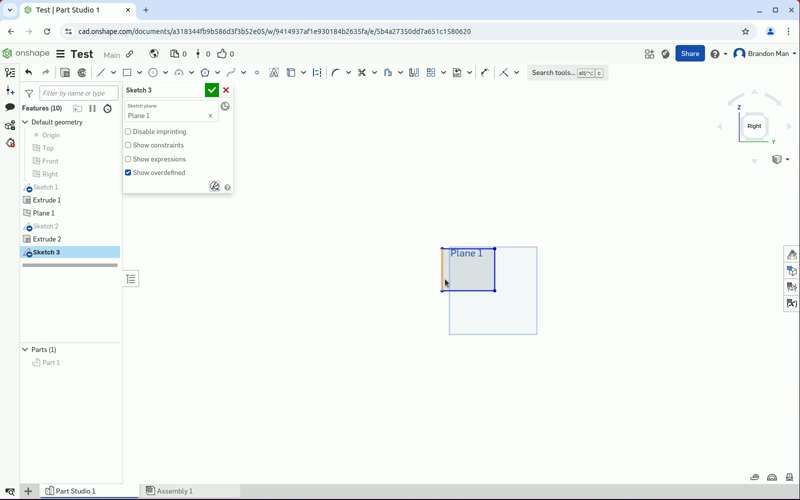
scroll(6)
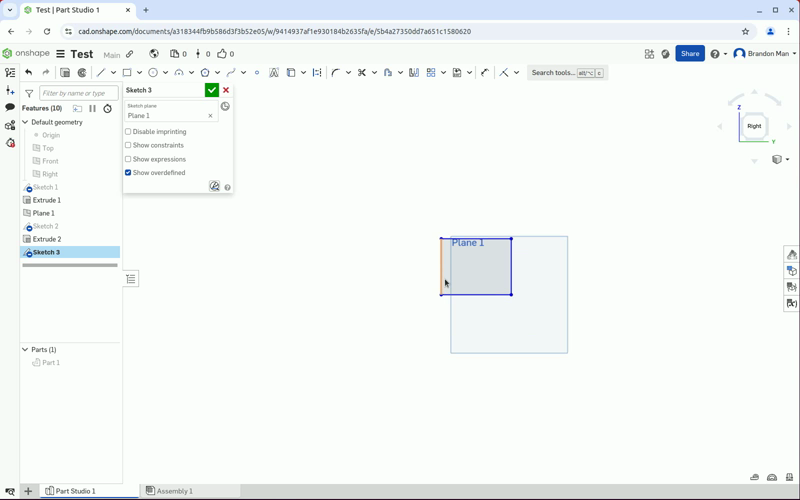
scroll(6)
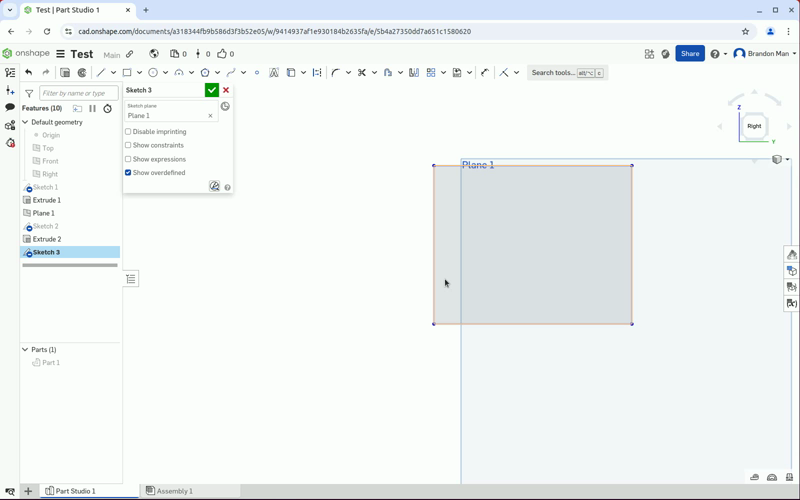
click(445, 278)
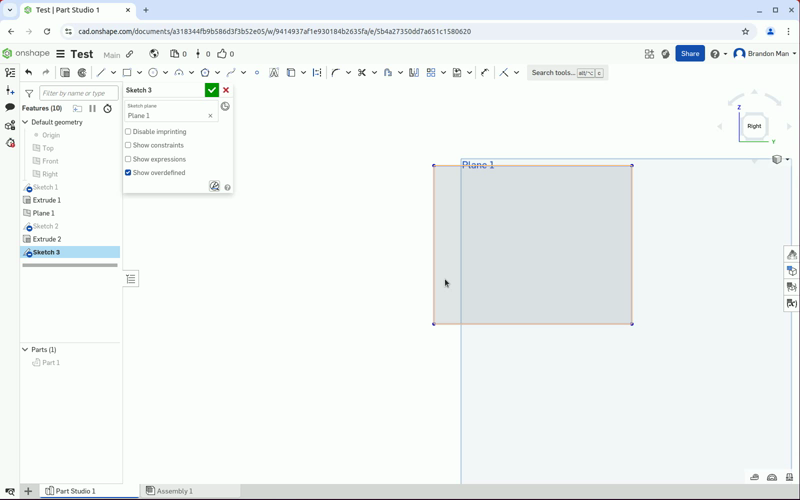
scroll(-6)
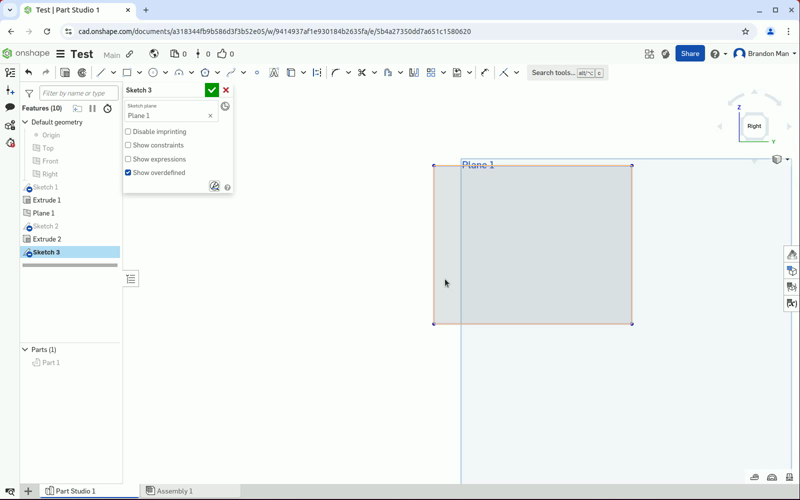
scroll(-6)
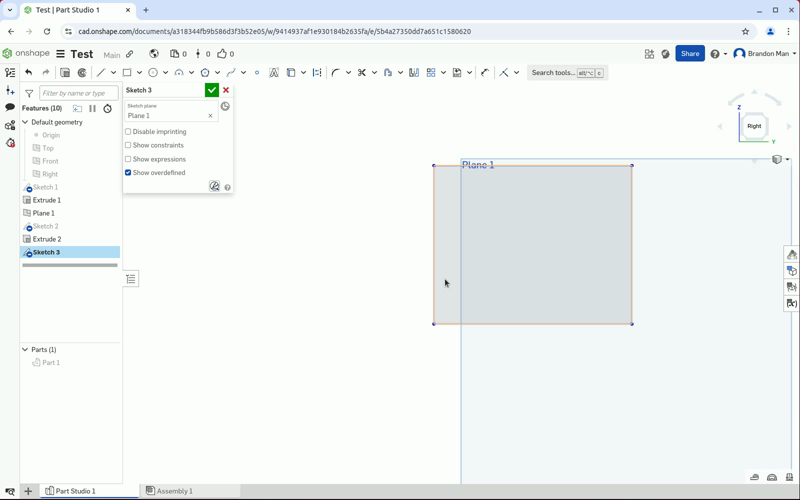
scroll(-6)
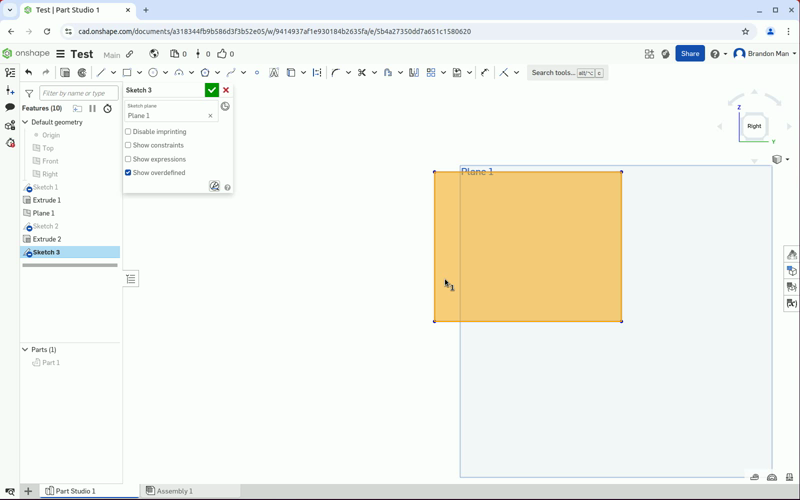
scroll(-6)
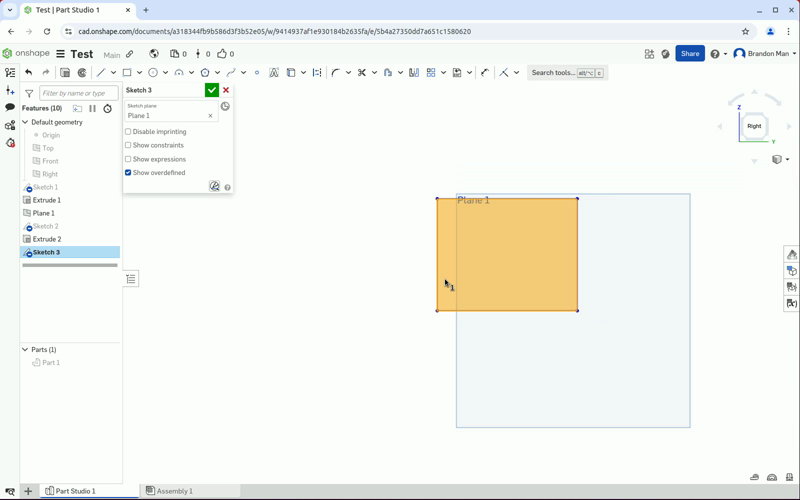
scroll(-6)
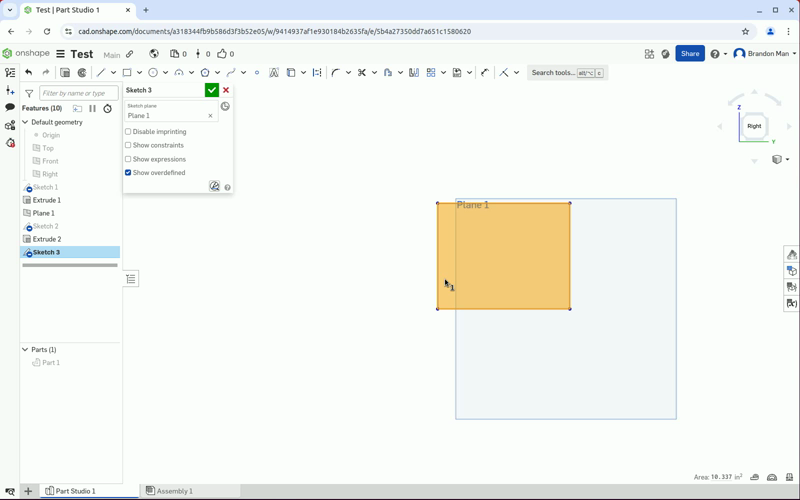
scroll(-6)
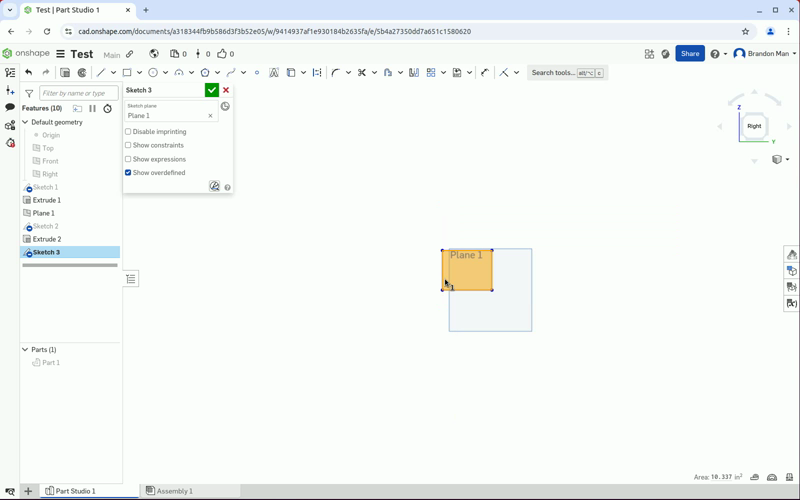
scroll(-6)
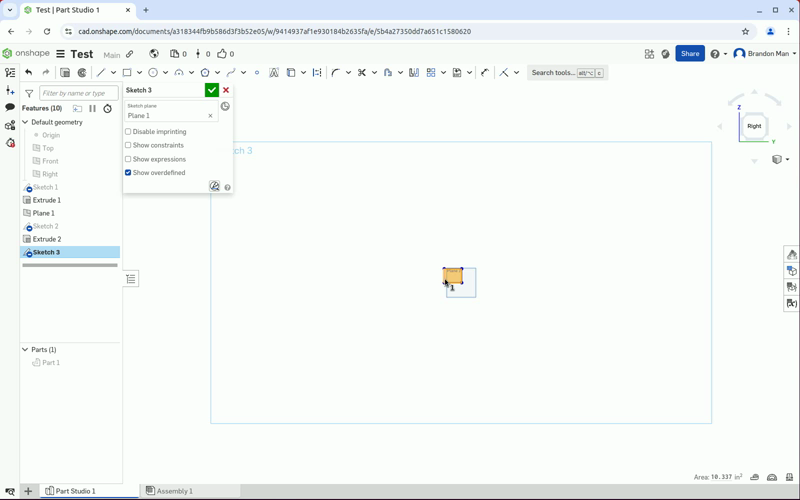
mouse_move(73, 352)
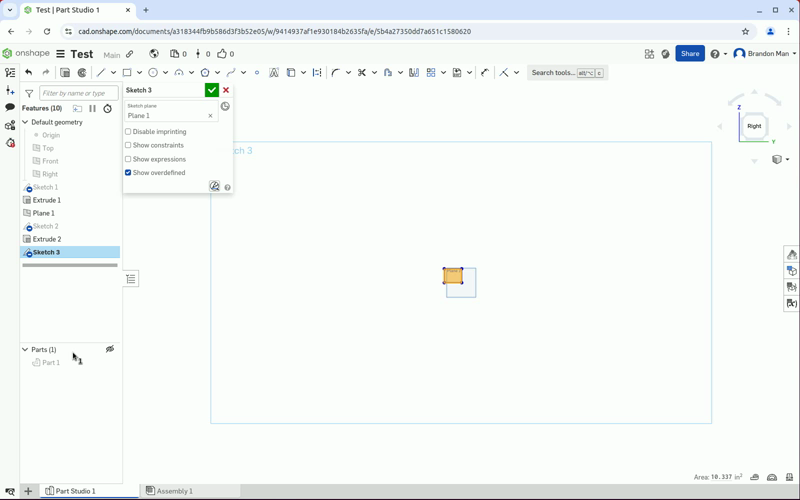
key(shift+y)
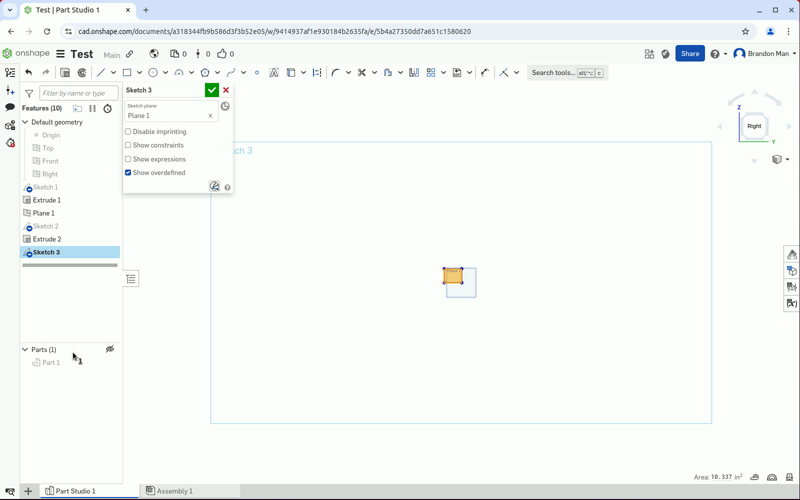
key(shift+e)
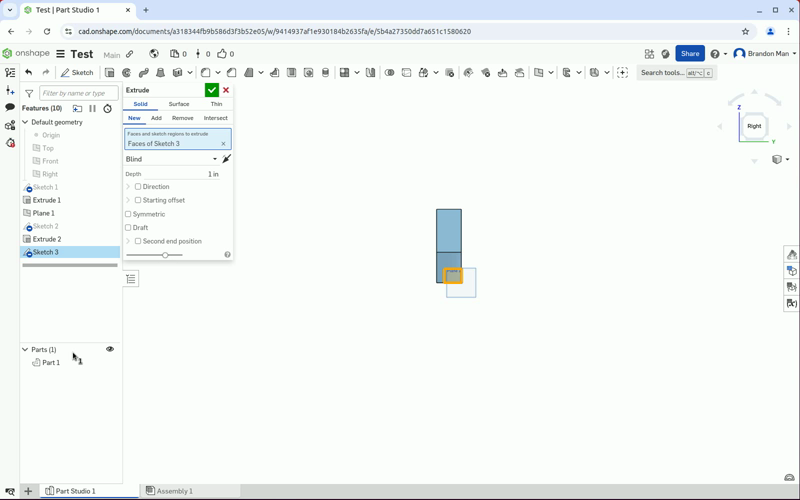
mouse_move(143, 106)
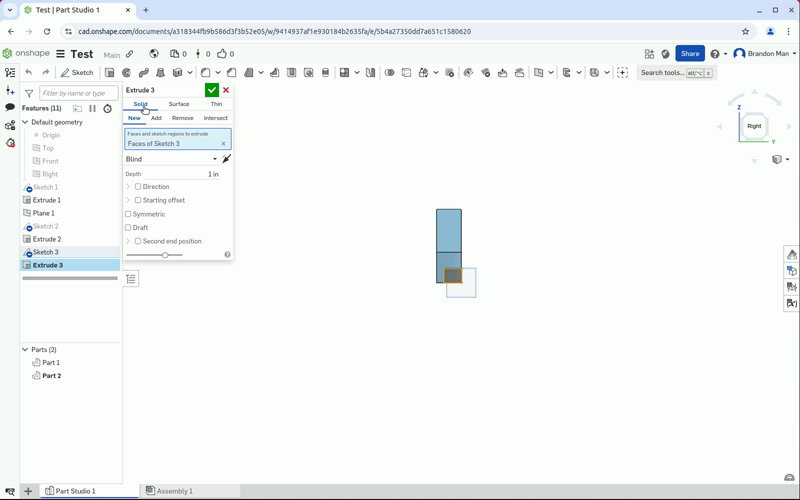
click(143, 106)
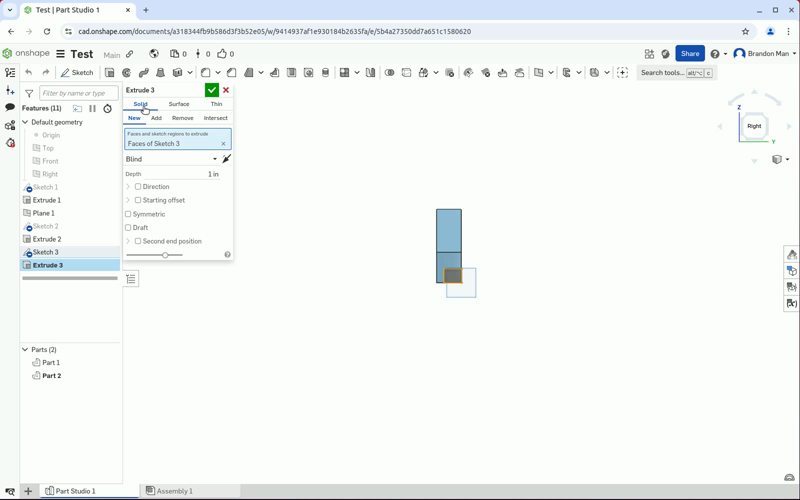
mouse_move(186, 120)
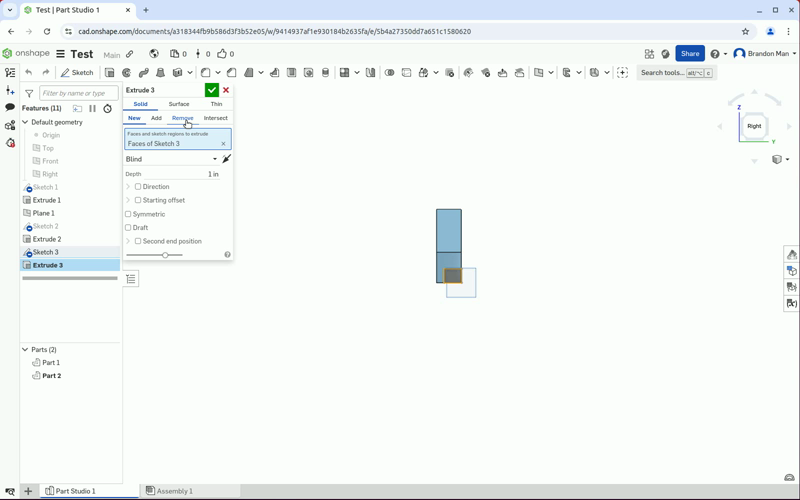
click(186, 120)
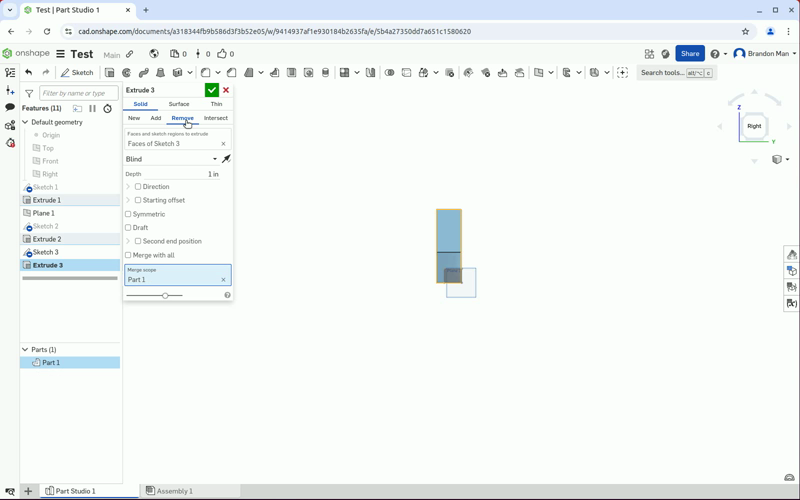
key(tab, 4)
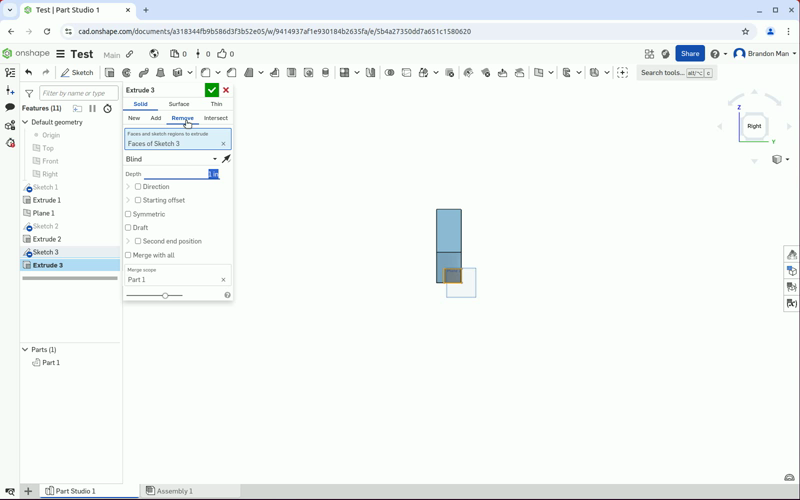
text(26.719)
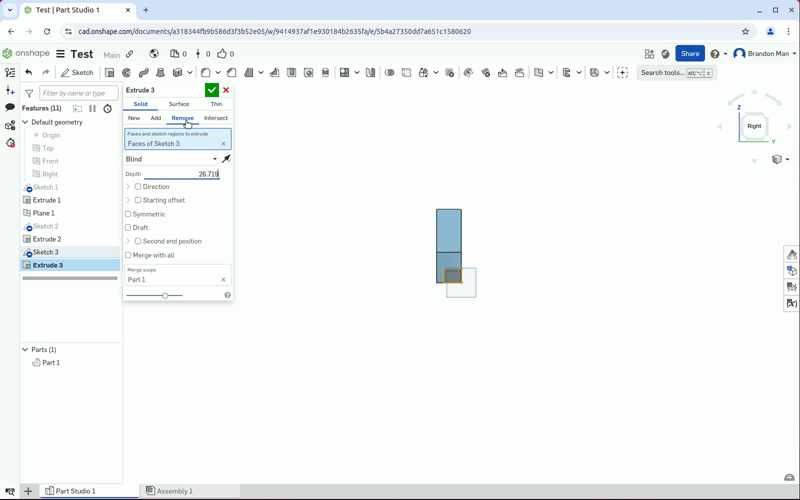
key(tab, 6)
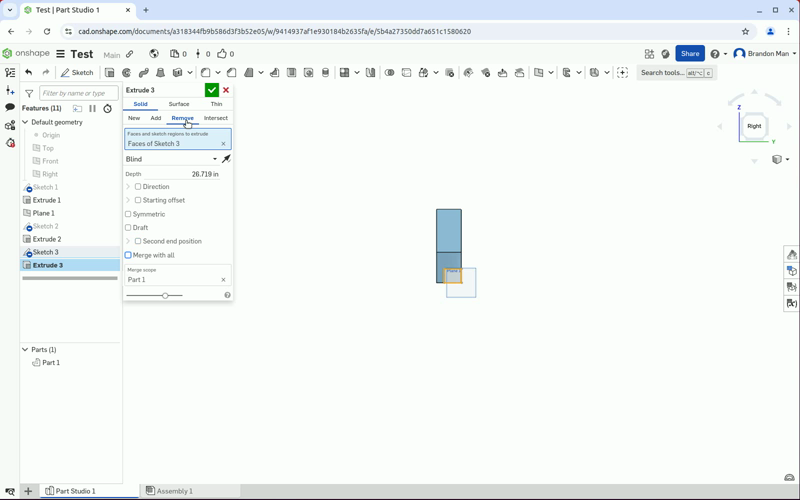
key(space)
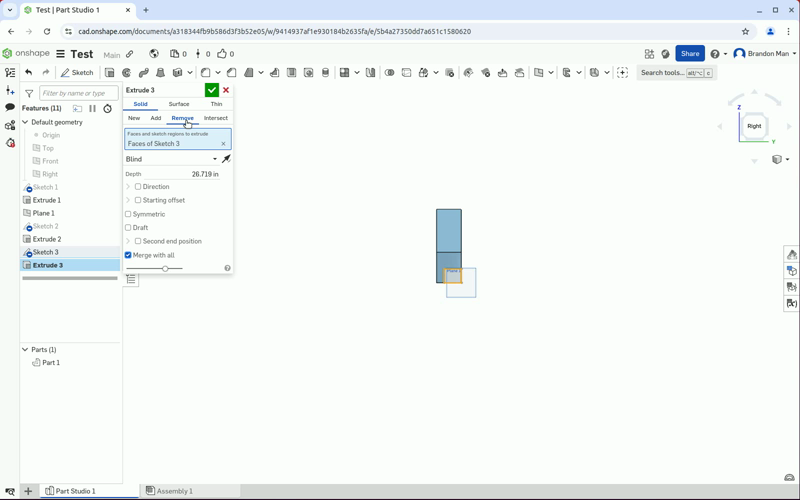
key(enter)
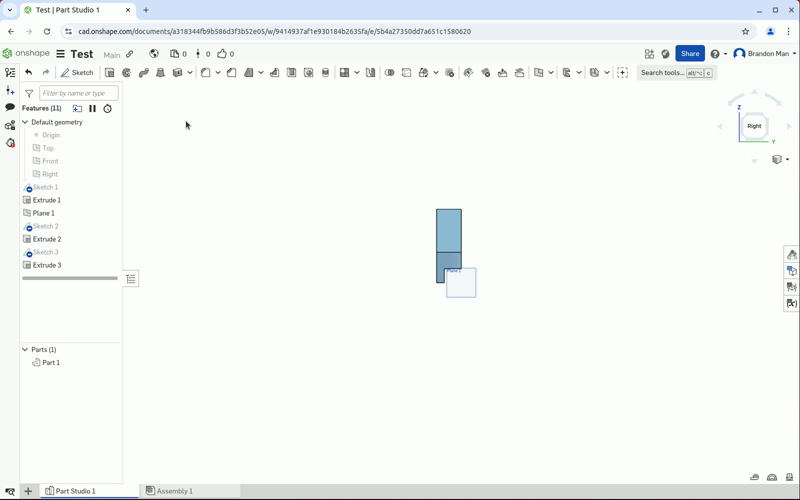
key(shift+h)
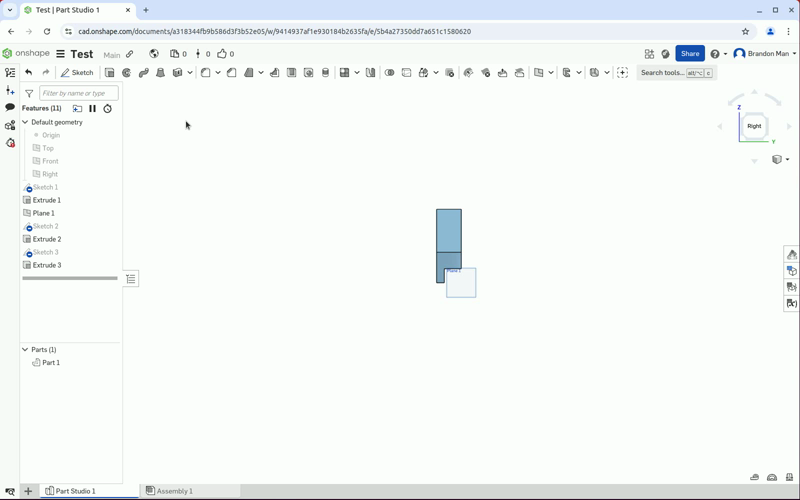
key(shift+h)
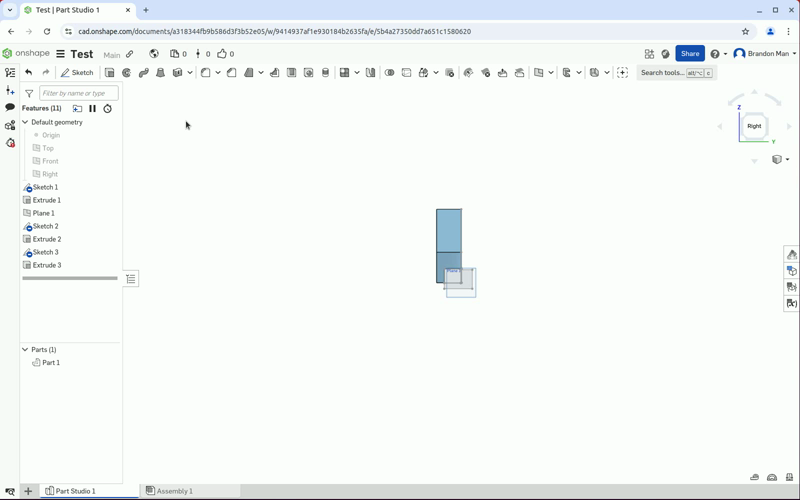
key(shift+7)
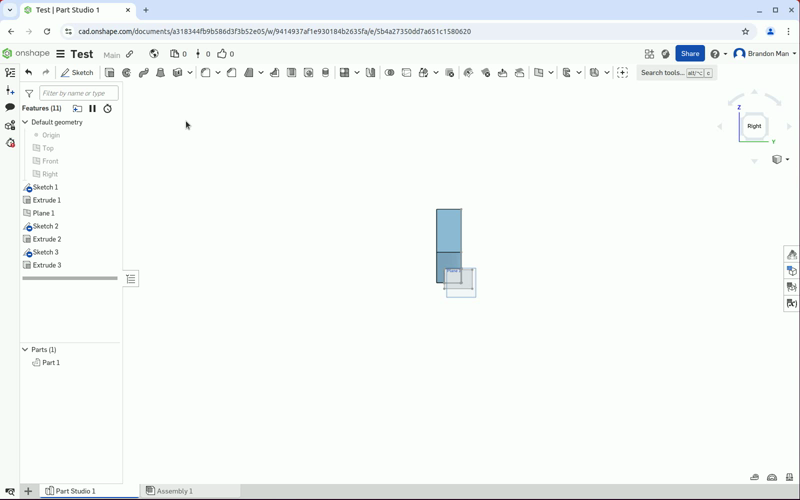
key(right, 2)
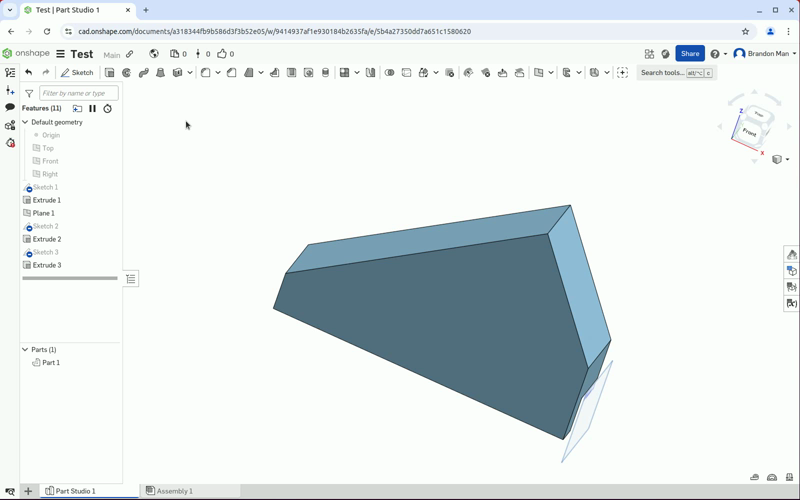
key(down, 2)
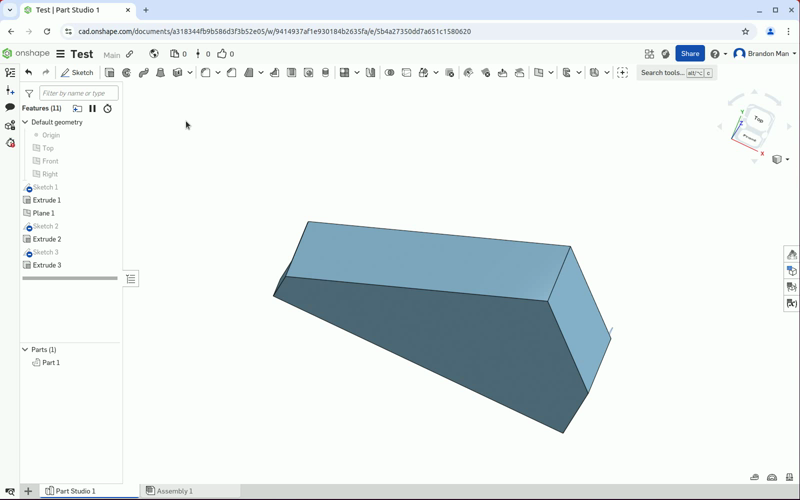
key(up, 2)
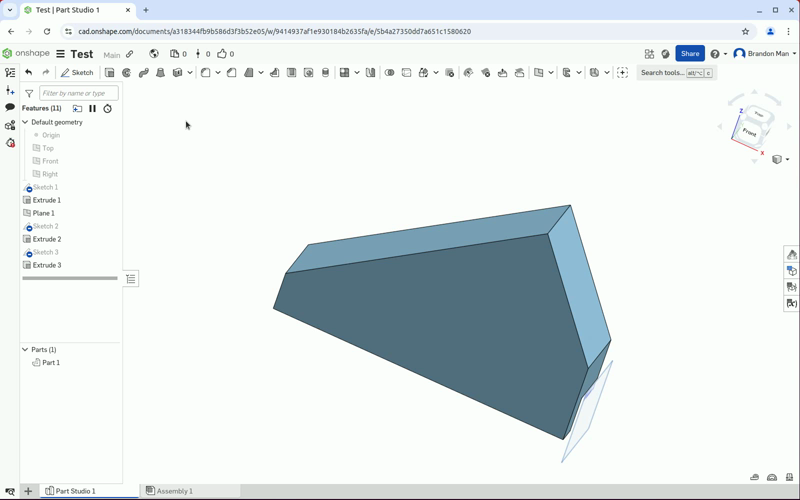
key(left, 2)
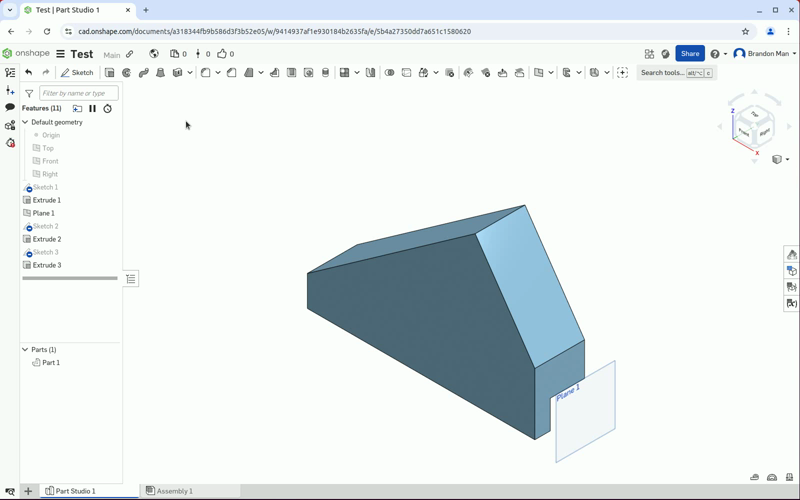
mouse_move(73, 189)
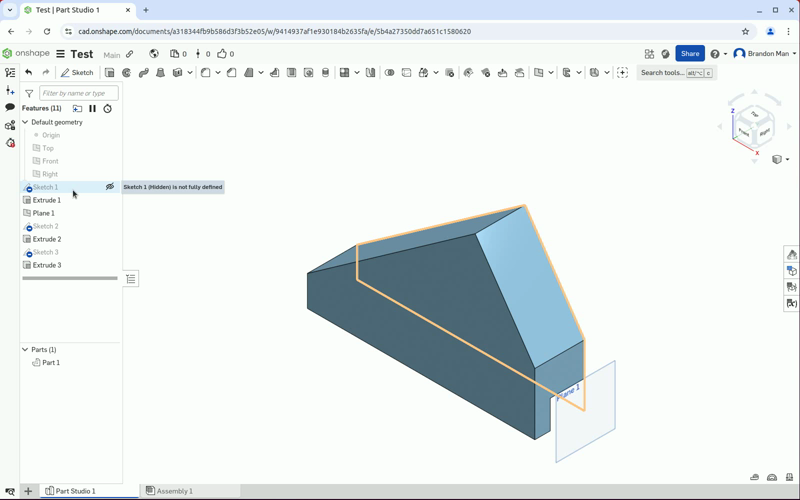
click(73, 189)